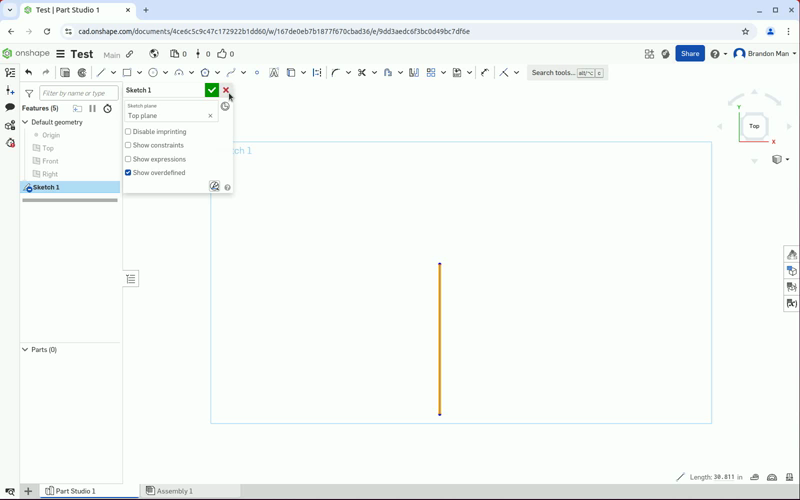
key(shift+h)
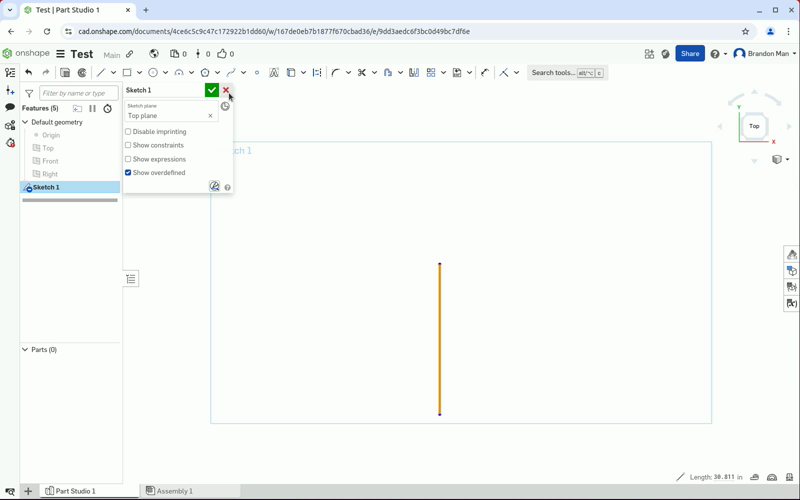
mouse_move(73, 352)
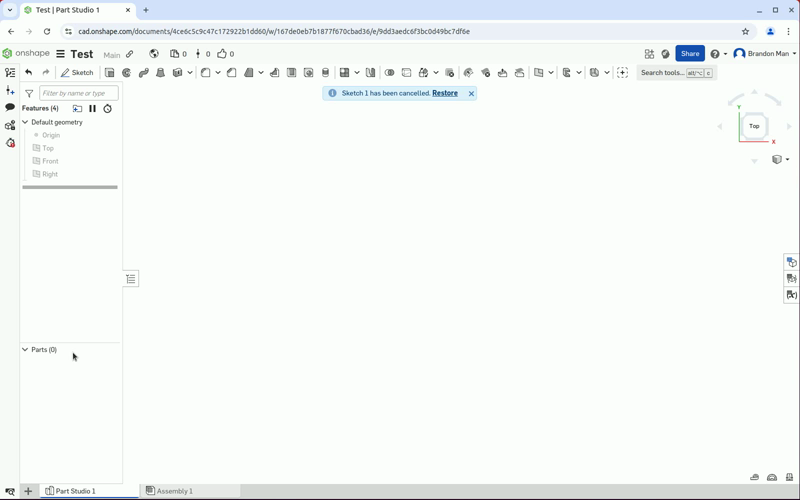
key(y)
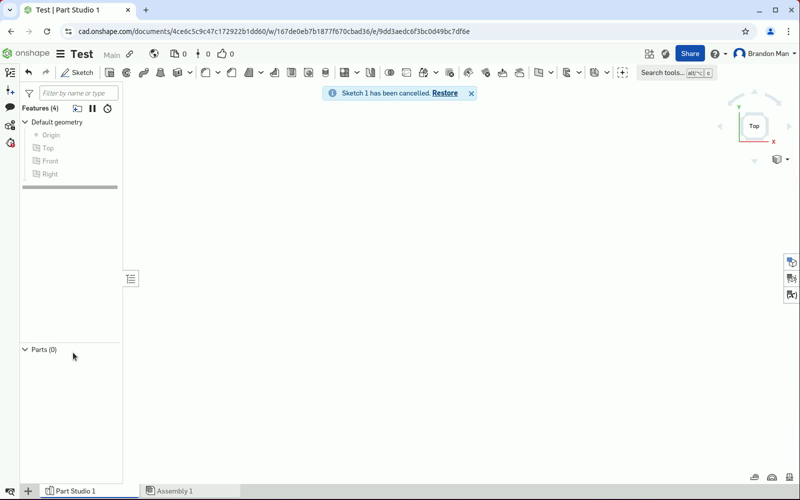
key(shift+p)
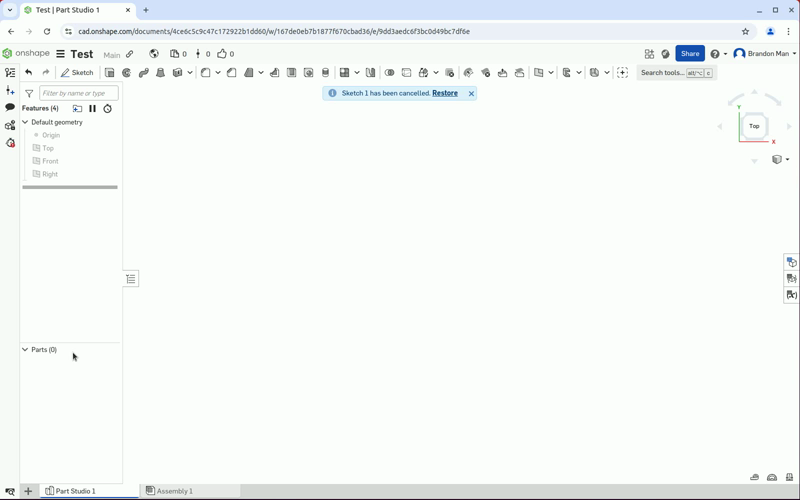
key(space)
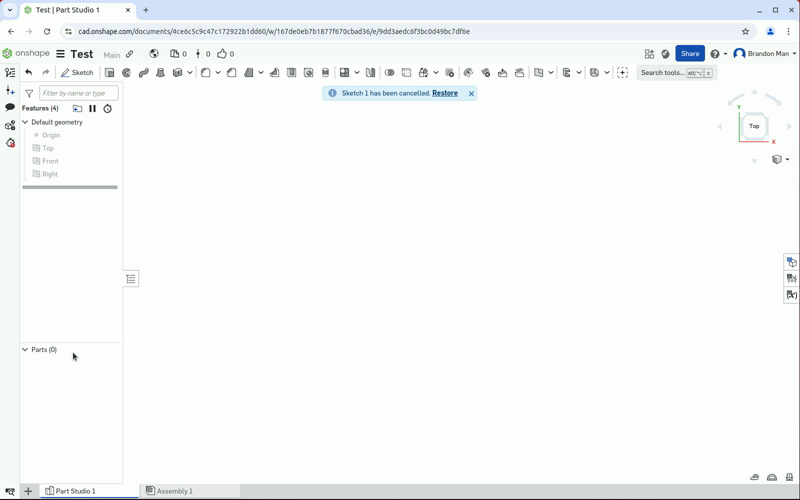
key_down(shift)
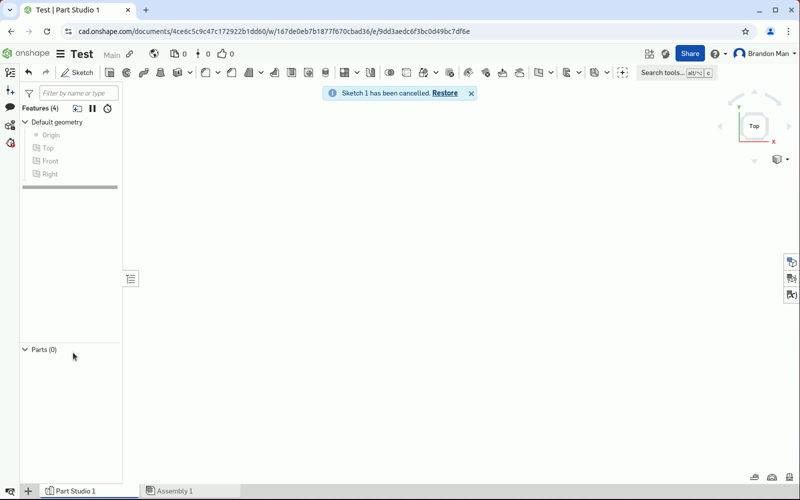
key(up)
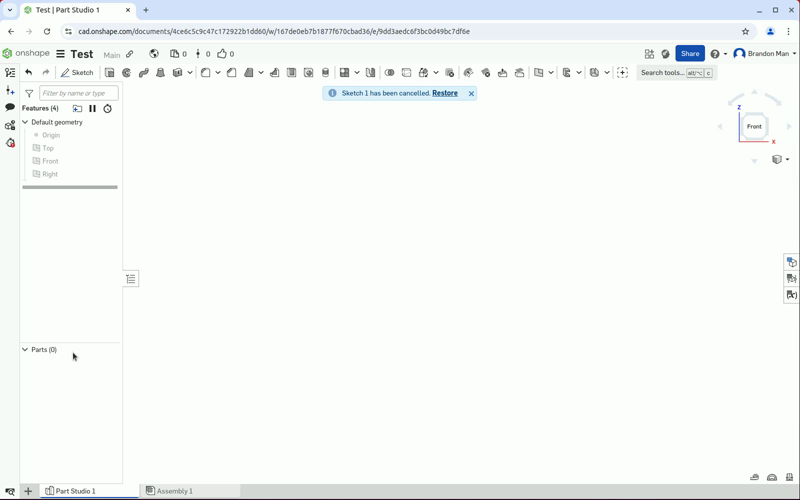
key_up(shift)
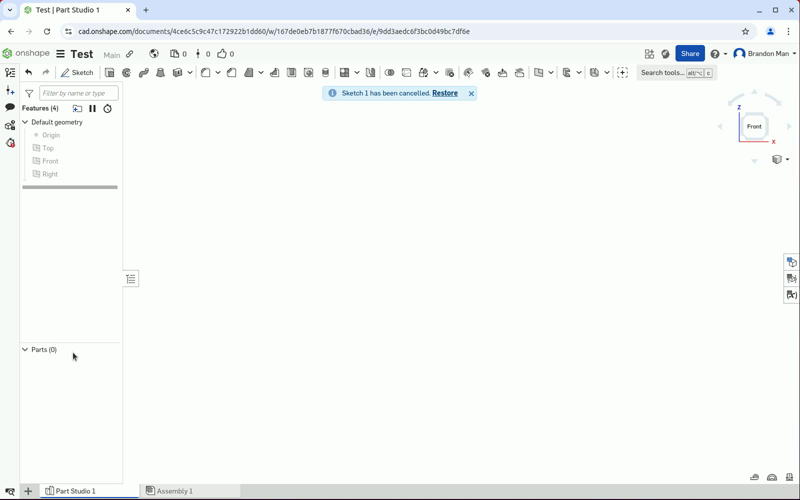
mouse_move(73, 352)
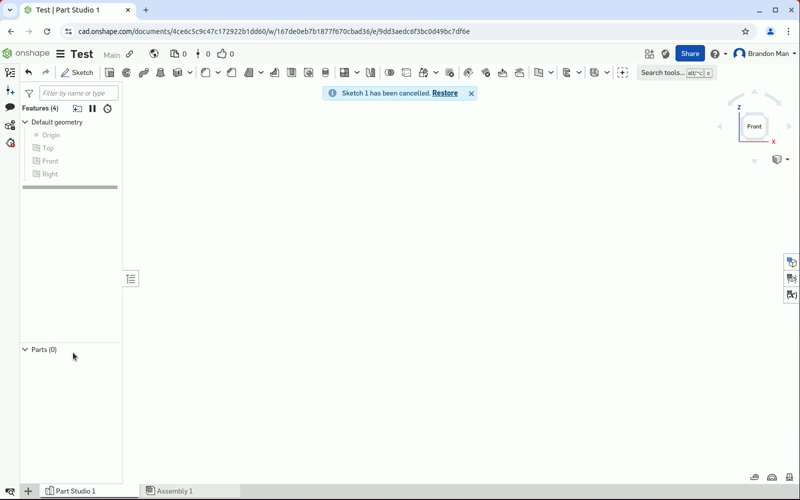
key(shift+y)
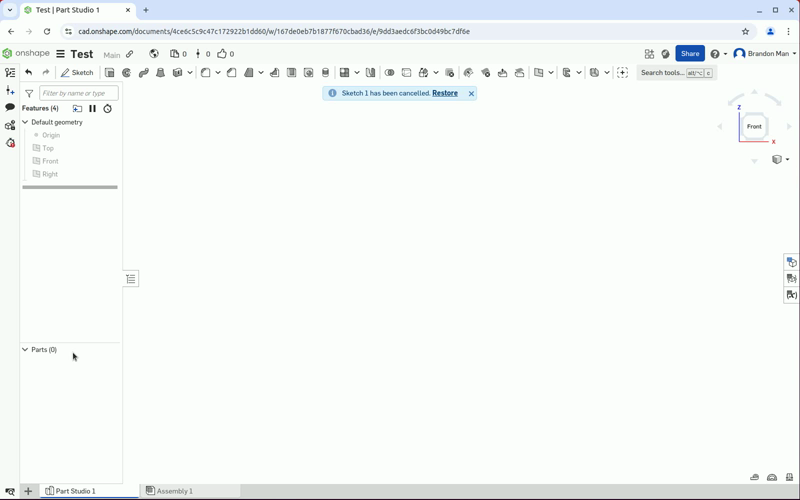
key(shift+s)
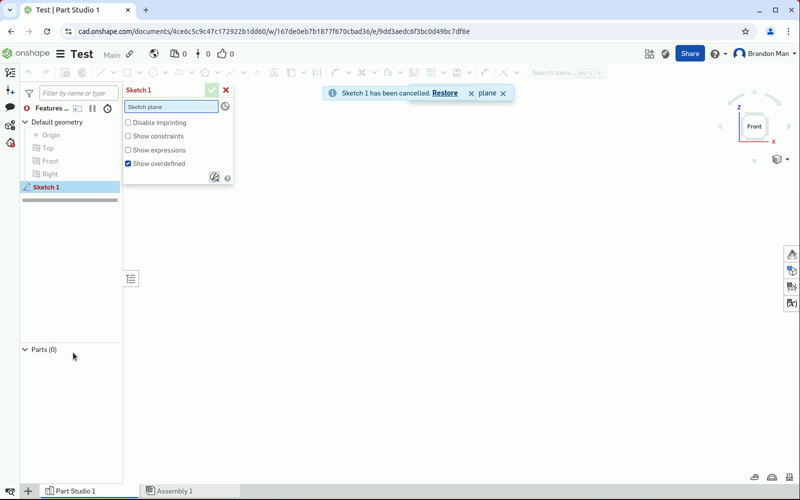
mouse_move(73, 163)
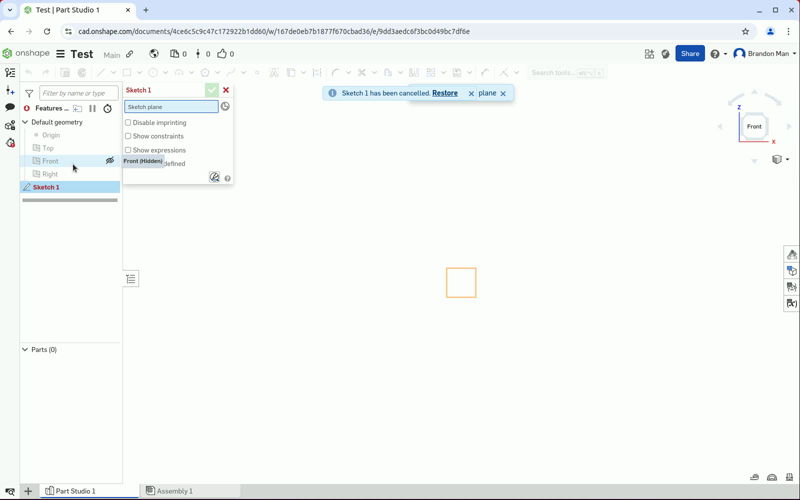
click(73, 163)
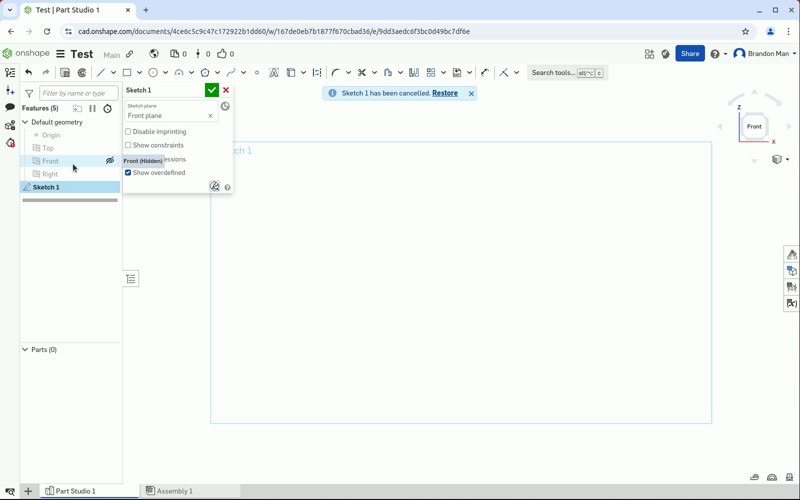
mouse_move(73, 352)
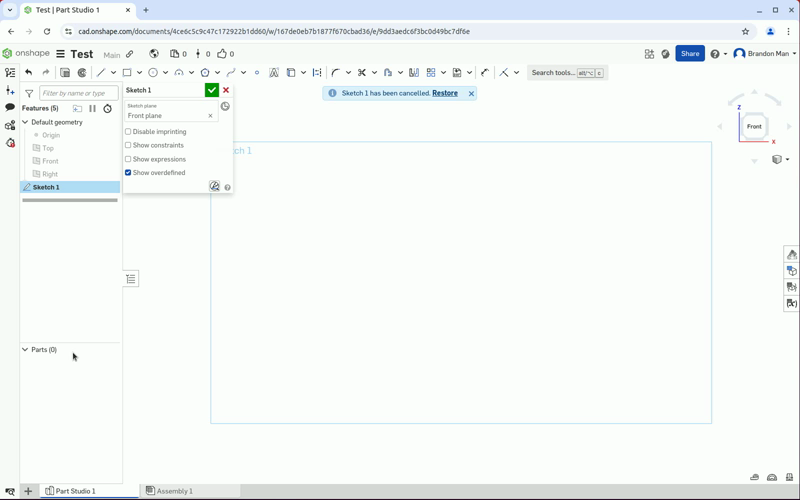
key(y)
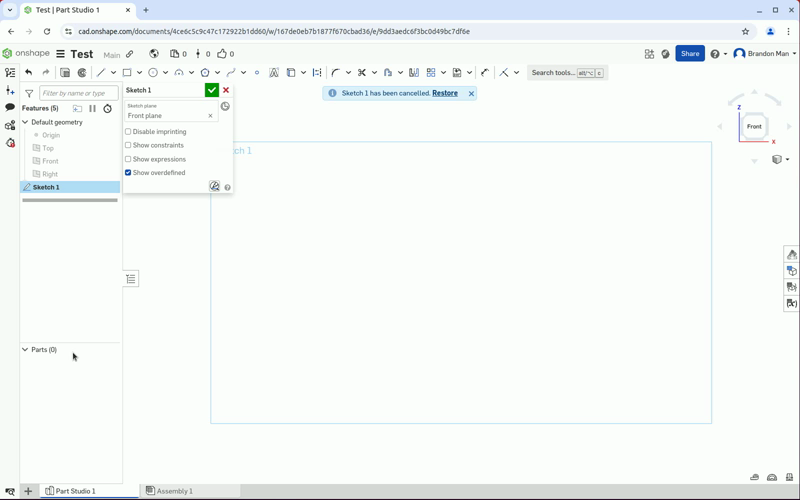
key(c)
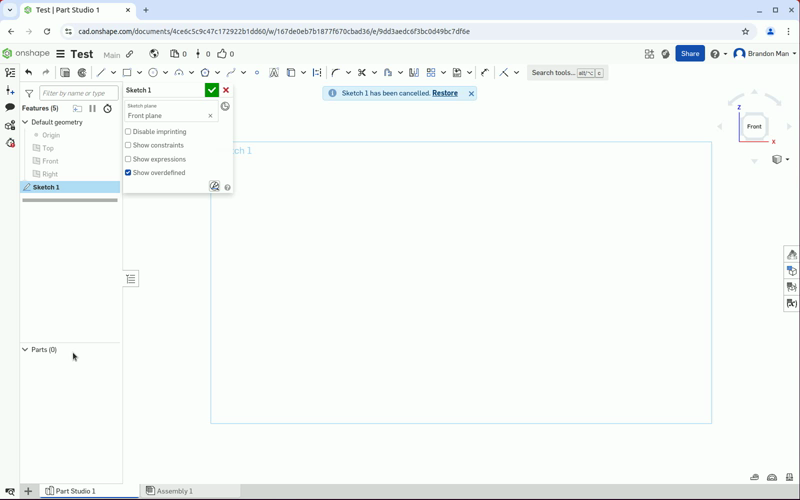
key_down(shift)
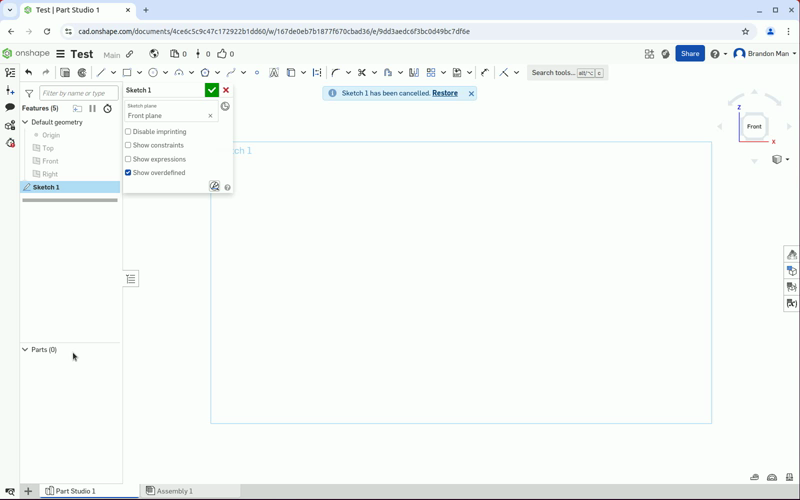
mouse_move(461, 282)
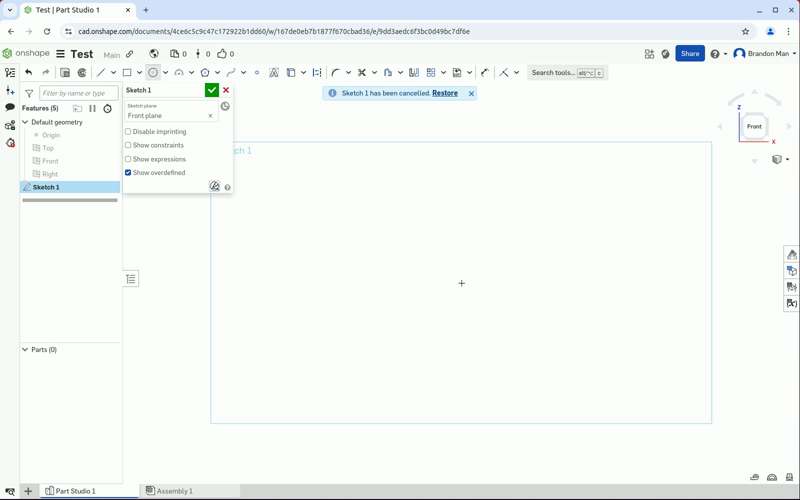
click(461, 282)
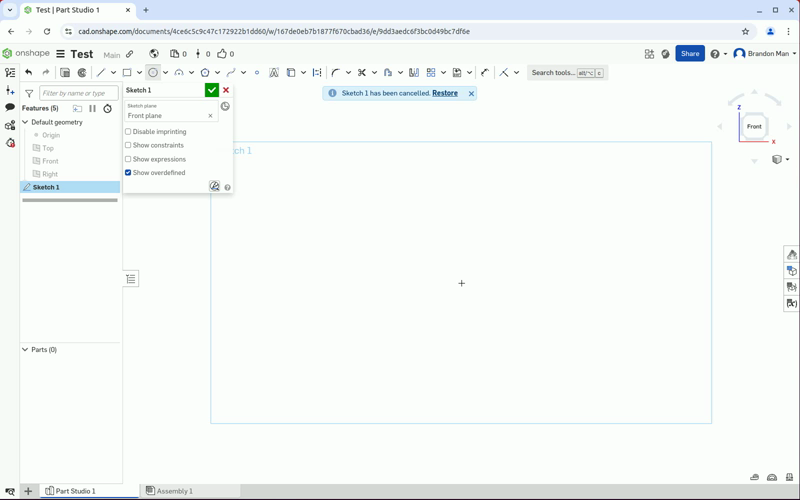
key_up(shift)
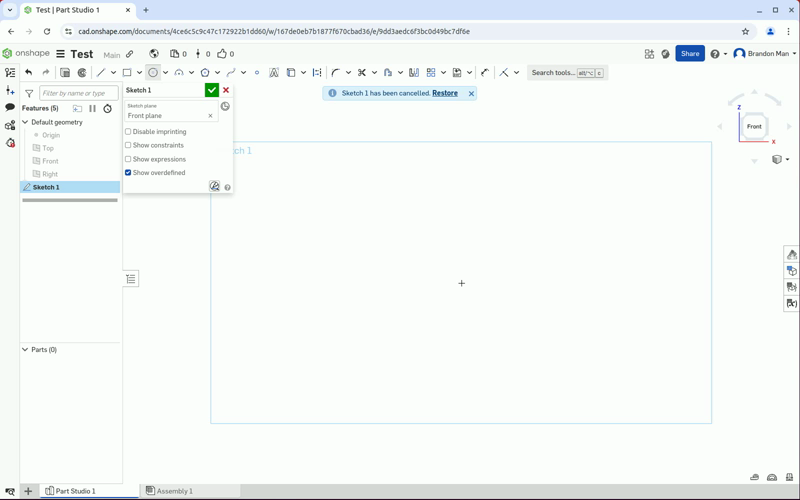
mouse_move(497, 282)
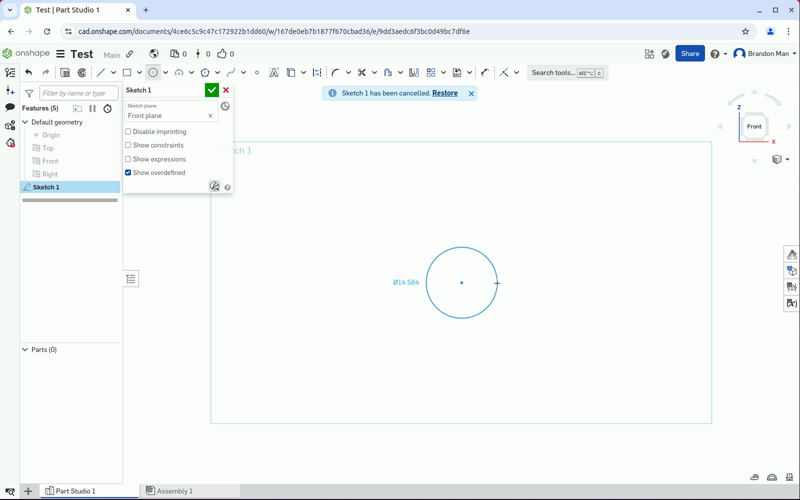
click(497, 282)
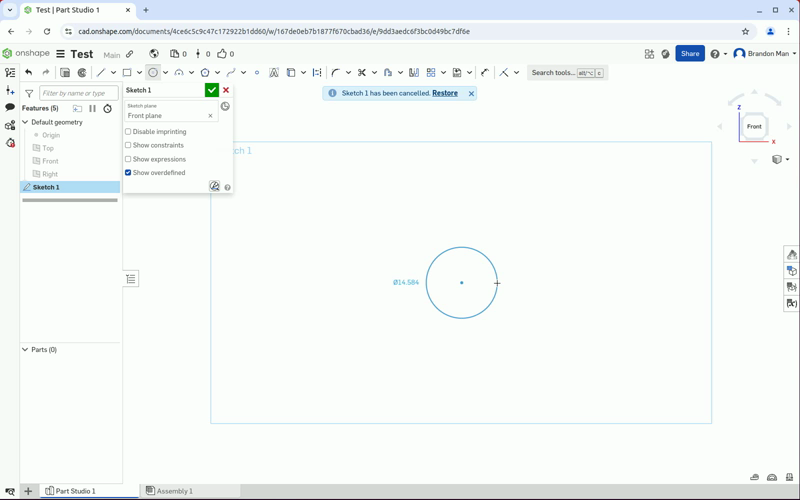
key(esc)
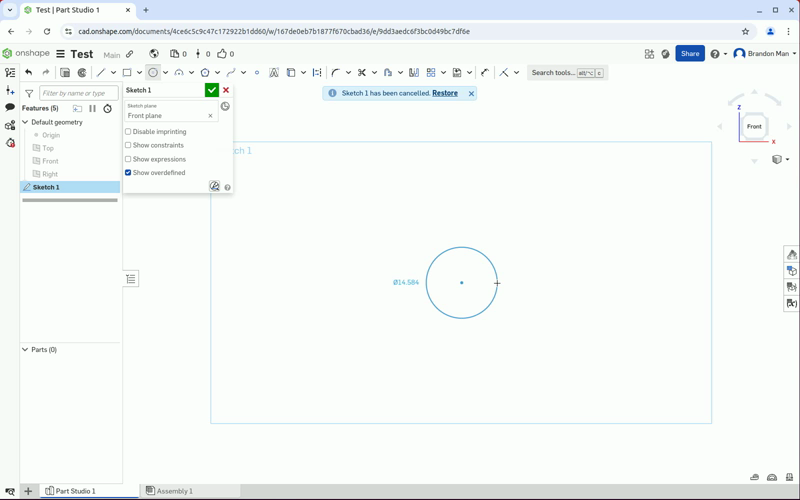
mouse_move(446, 300)
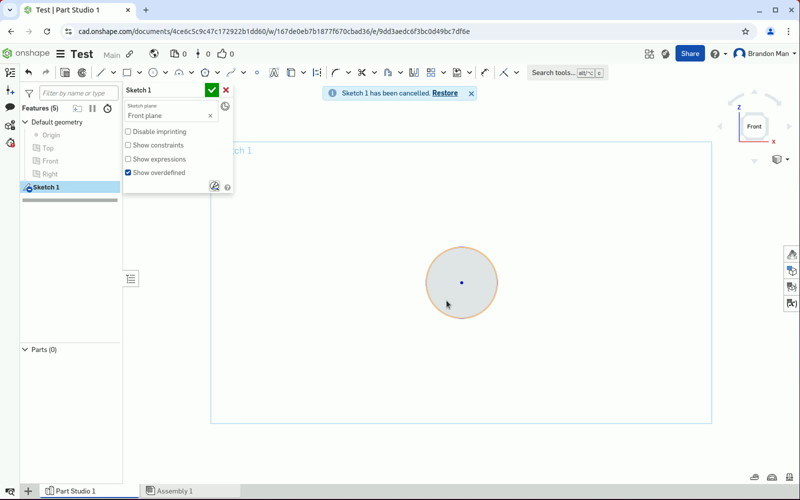
click(446, 300)
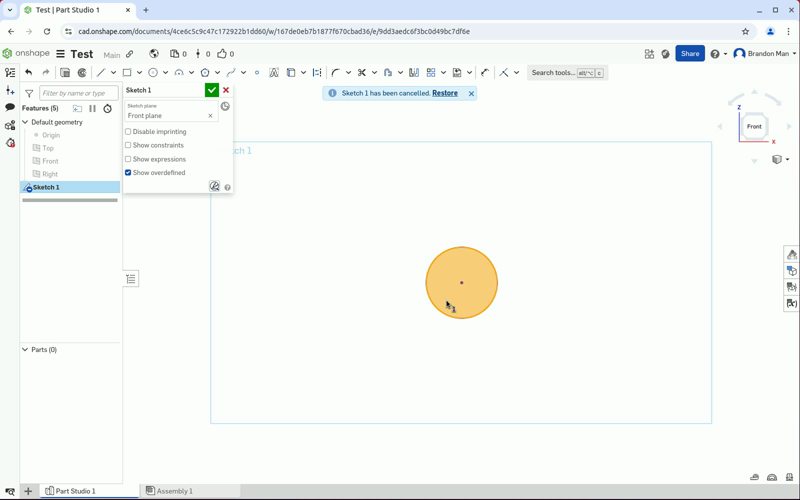
mouse_move(73, 352)
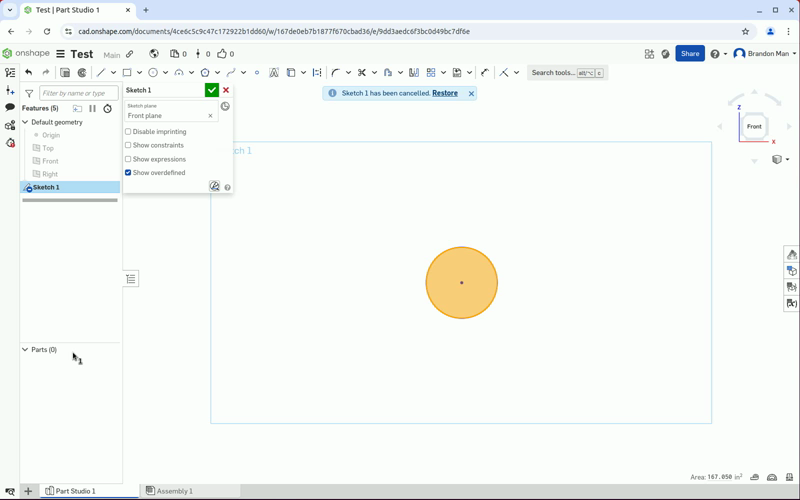
key(shift+y)
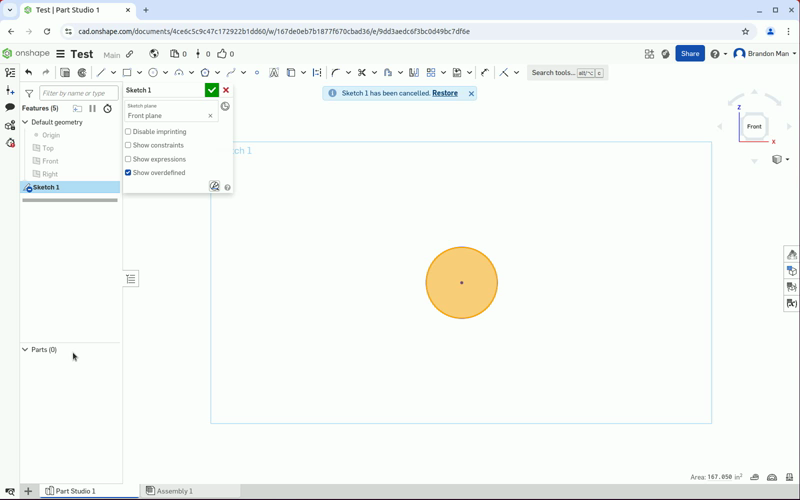
key(shift+e)
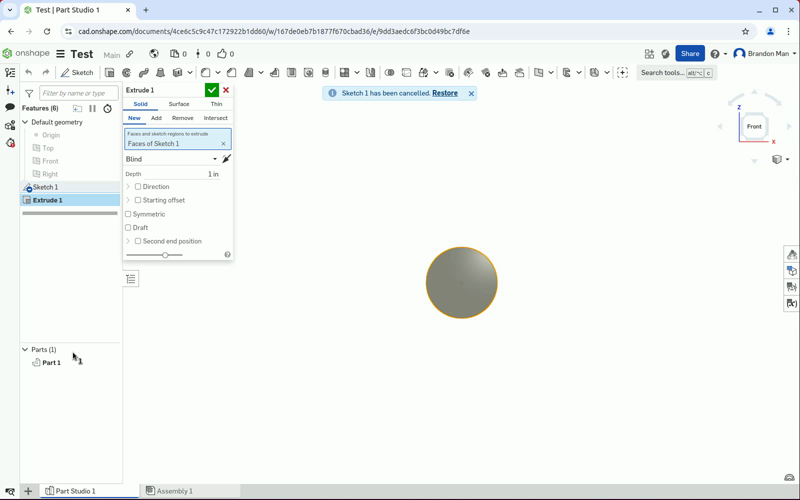
mouse_move(143, 106)
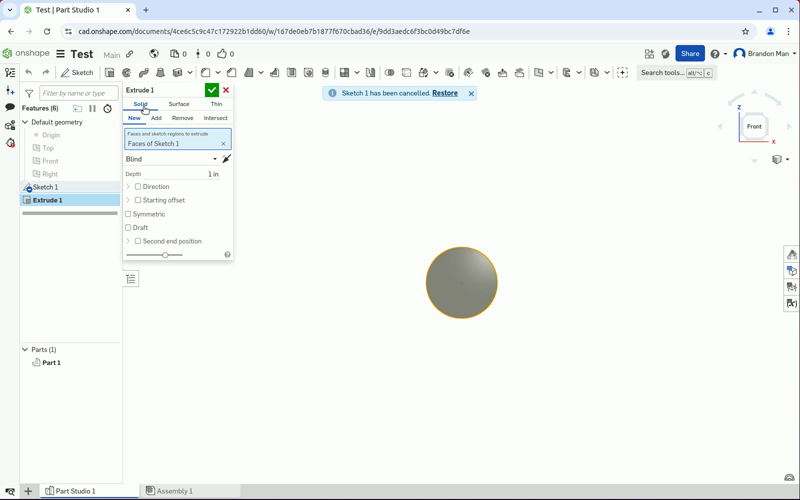
click(143, 106)
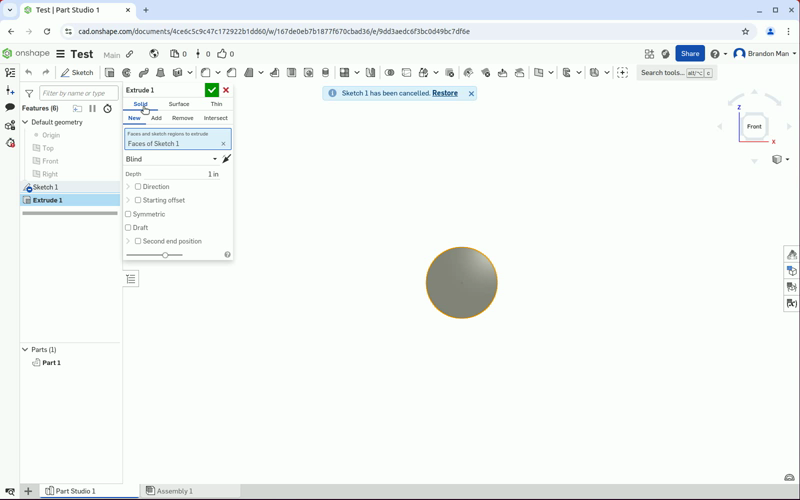
mouse_move(137, 120)
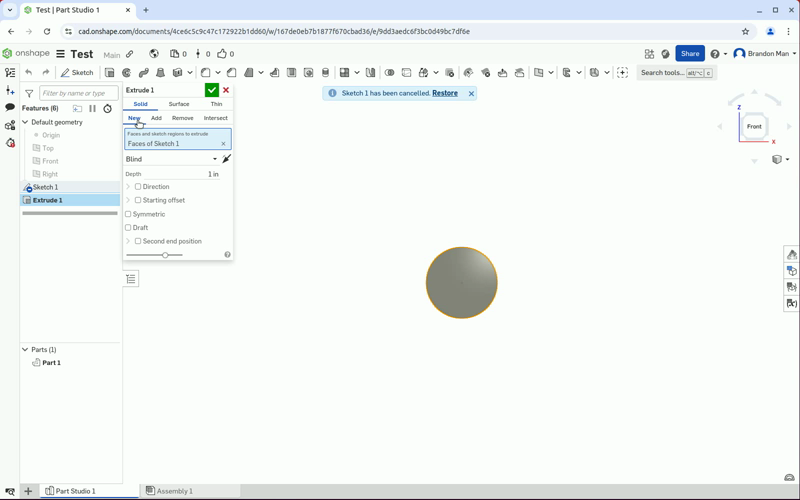
click(137, 120)
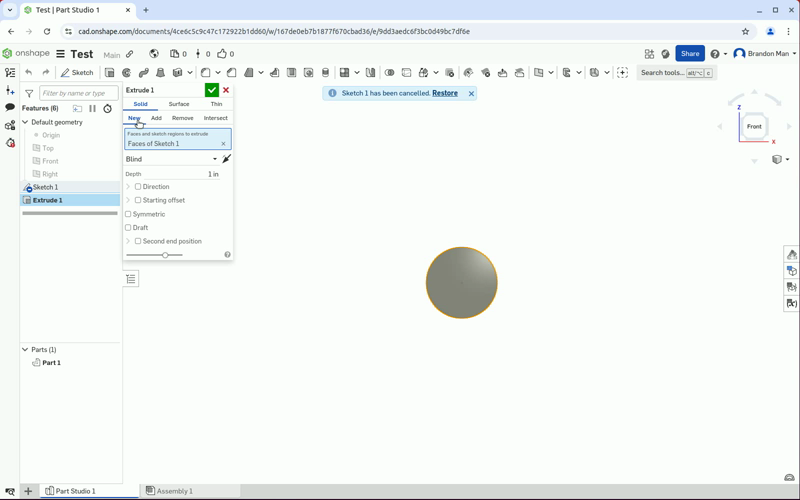
key(tab, 4)
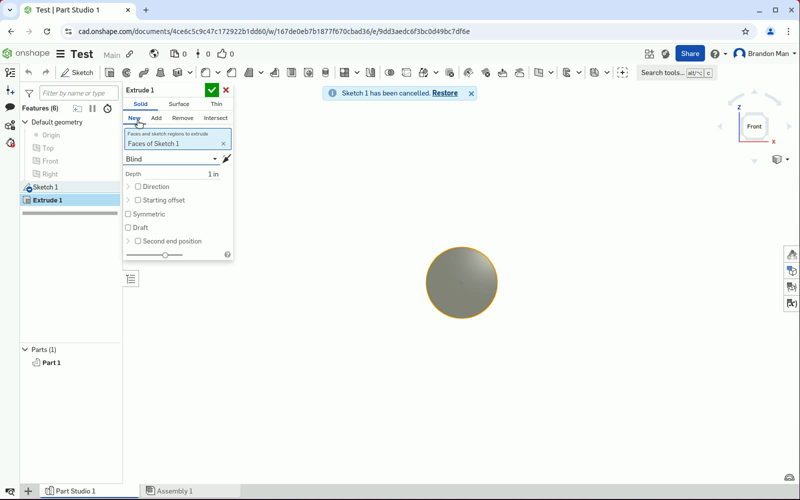
text(2.408)
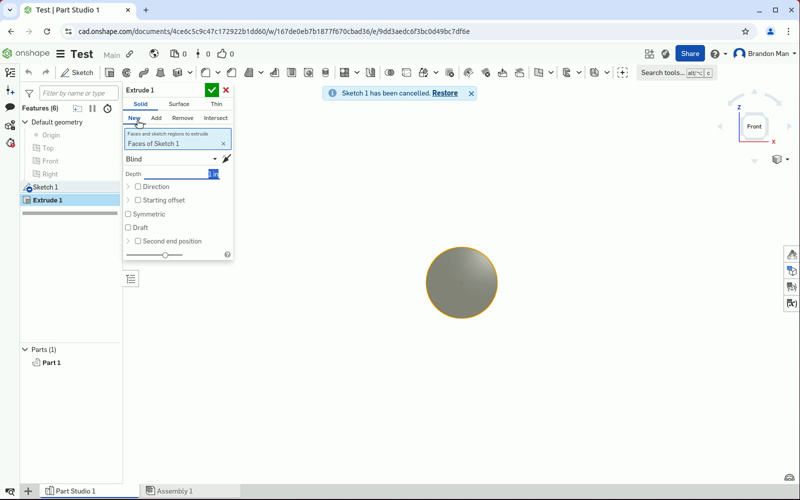
key(tab, 3)
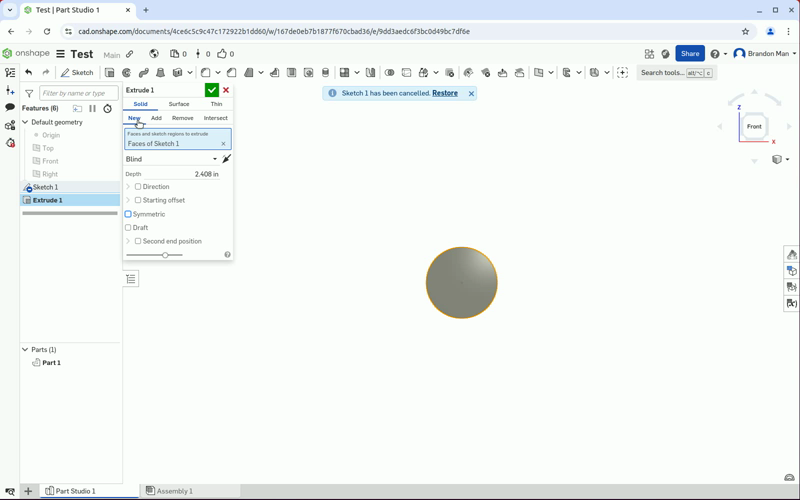
key(space)
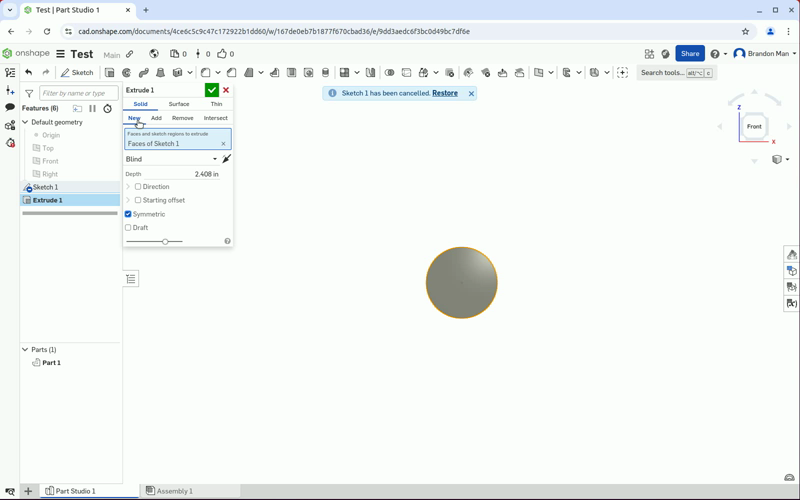
key(enter)
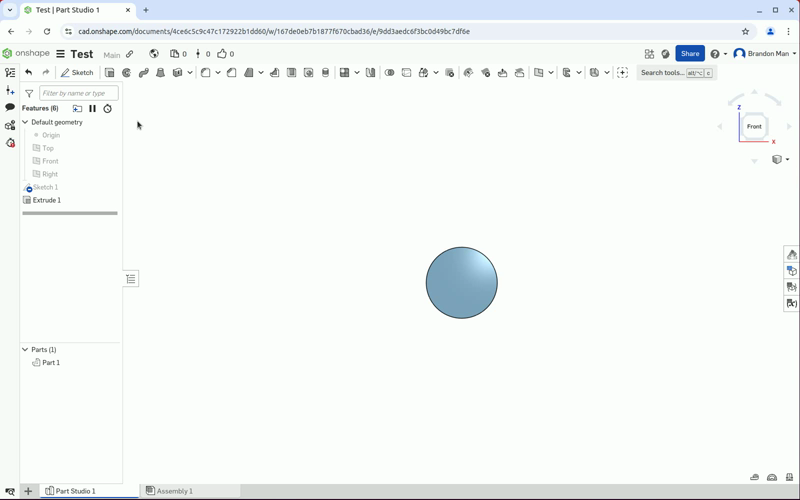
key(shift+h)
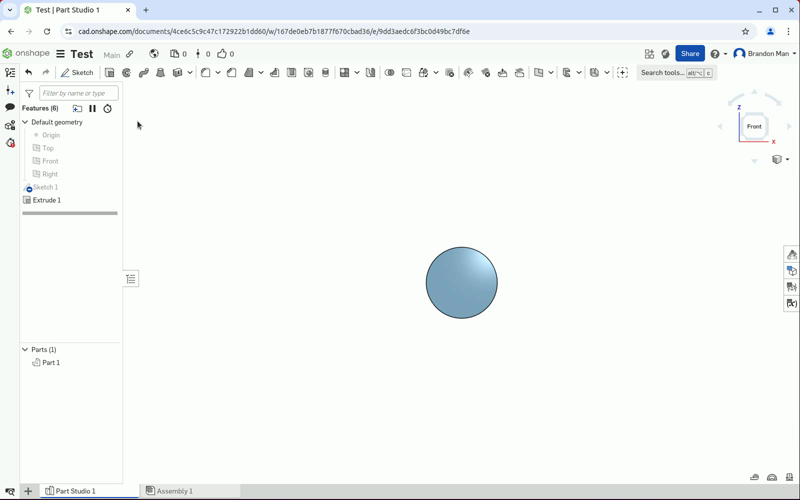
key(shift+h)
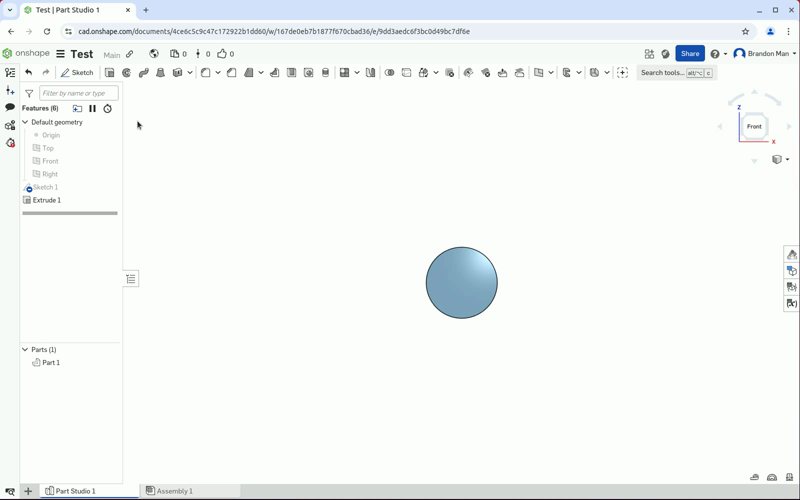
mouse_move(73, 189)
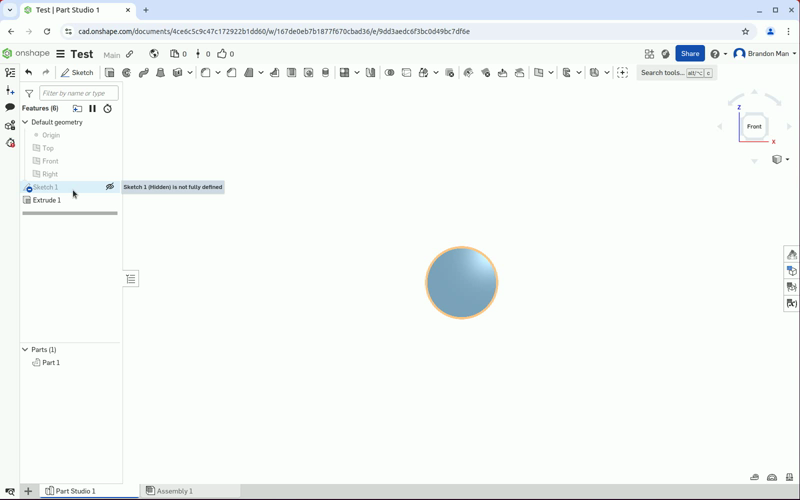
click(73, 189)
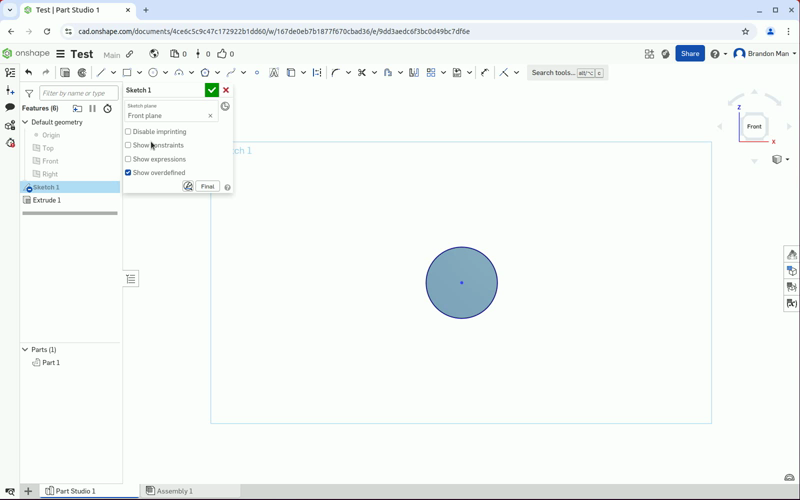
mouse_move(229, 92)
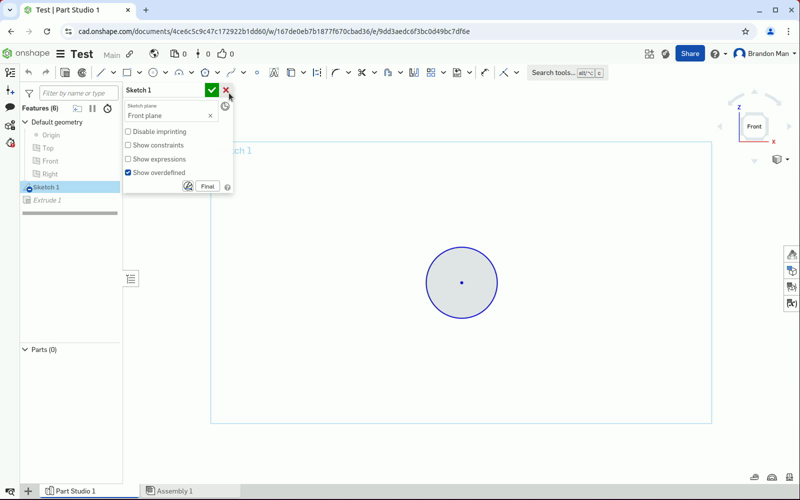
click(229, 92)
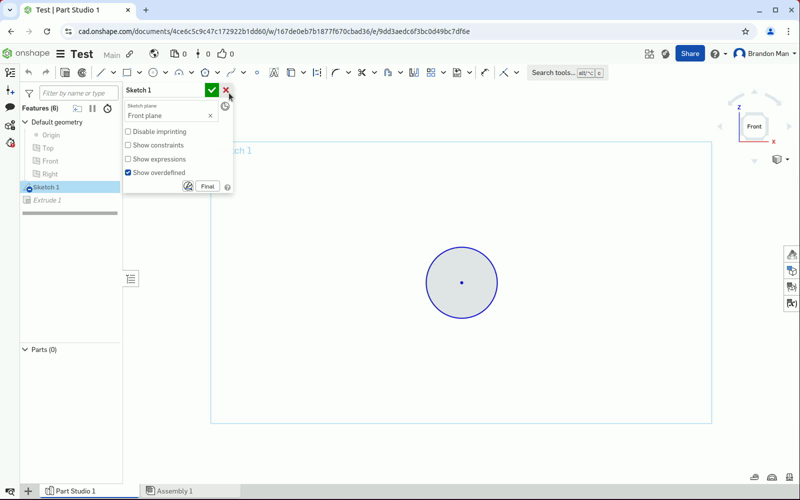
key(shift+s)
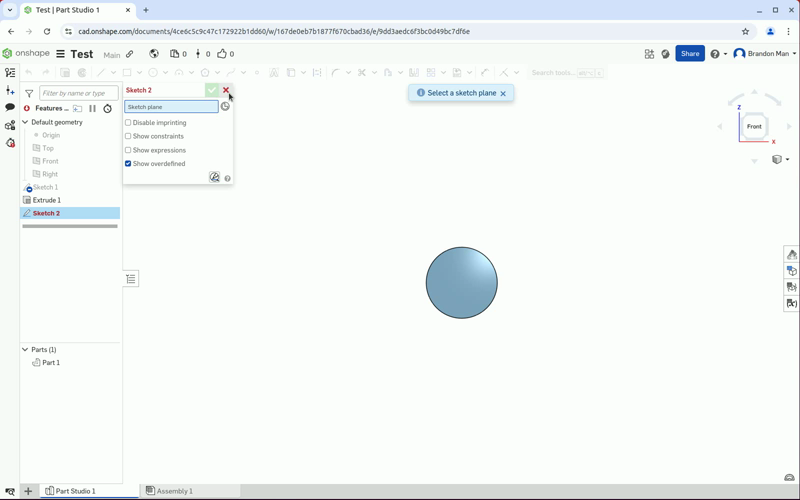
mouse_move(73, 163)
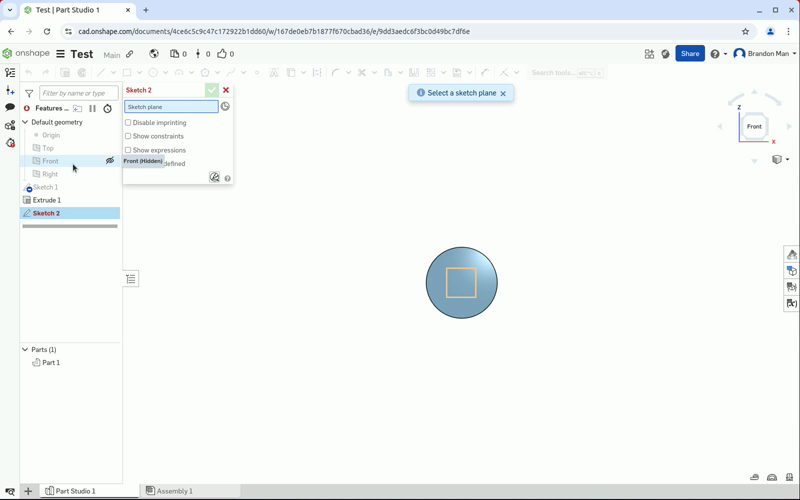
click(73, 163)
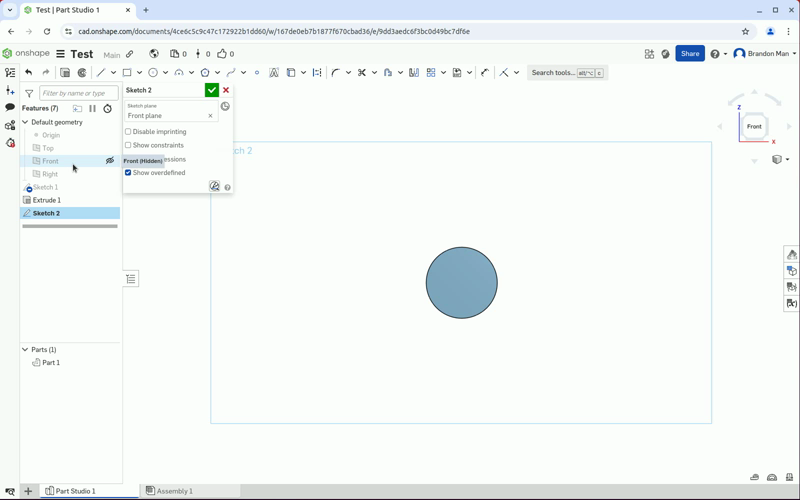
mouse_move(73, 352)
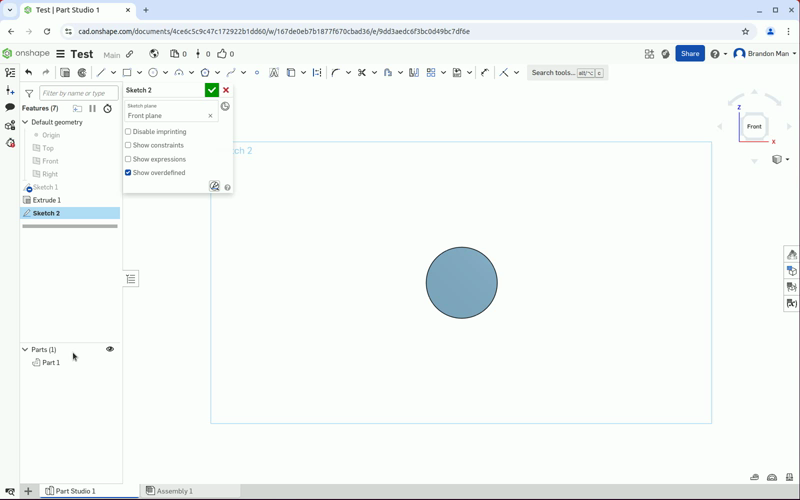
key(y)
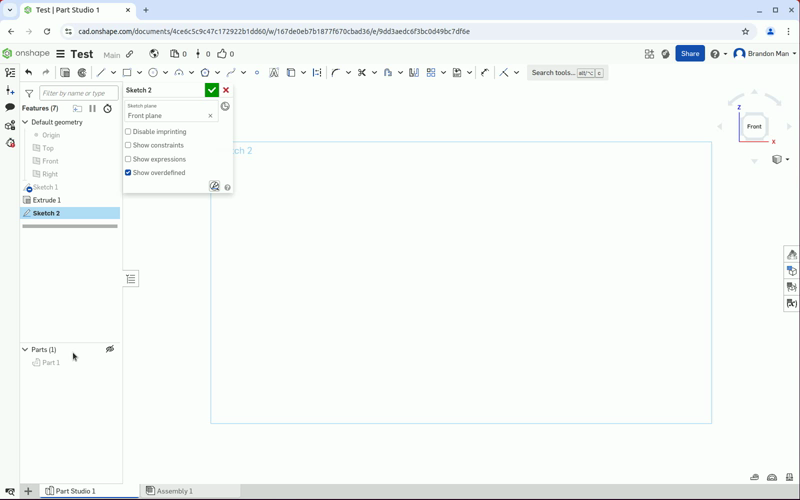
key(c)
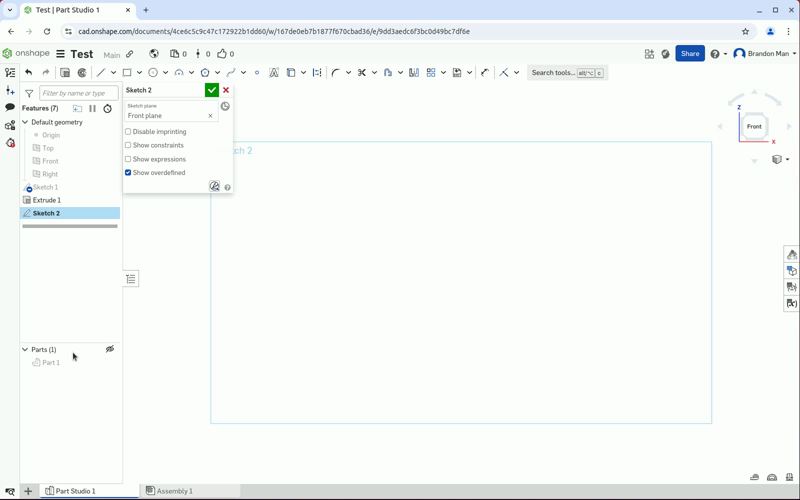
key_down(shift)
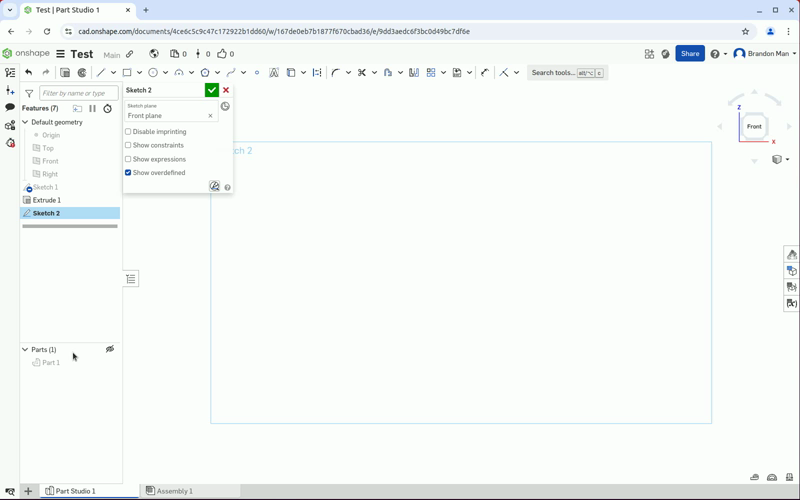
mouse_move(460, 282)
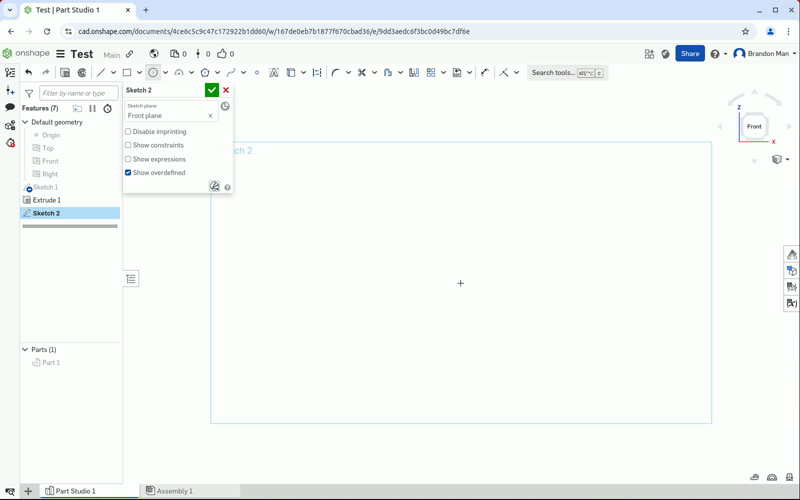
click(460, 282)
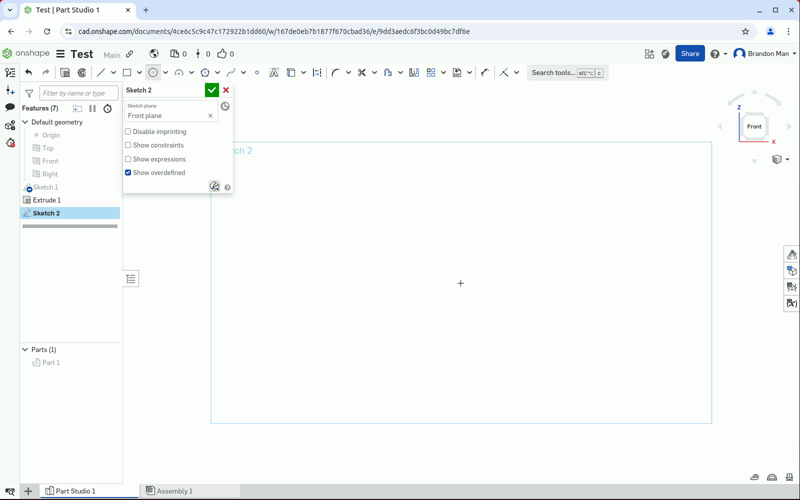
key_up(shift)
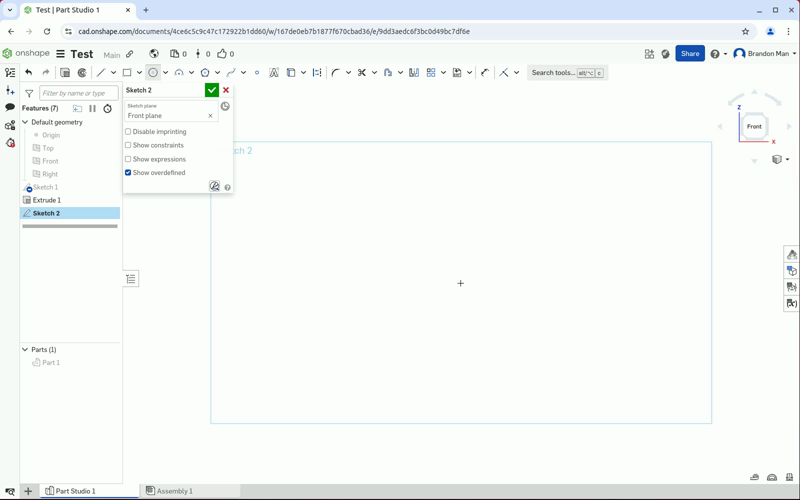
mouse_move(473, 282)
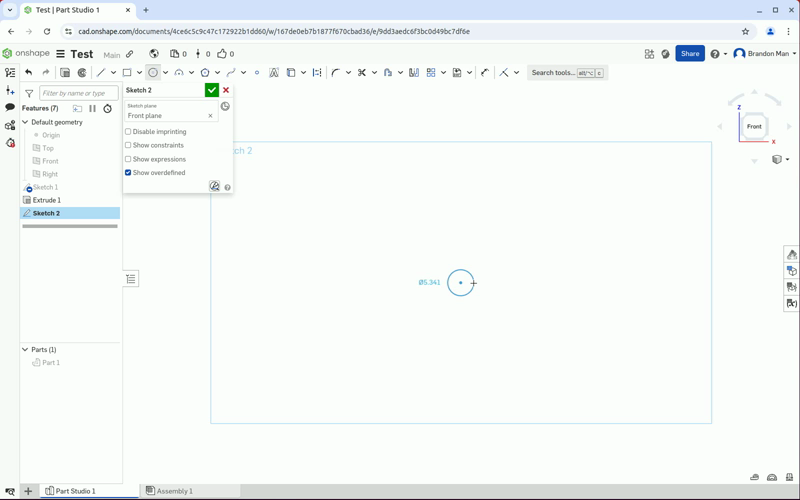
click(473, 282)
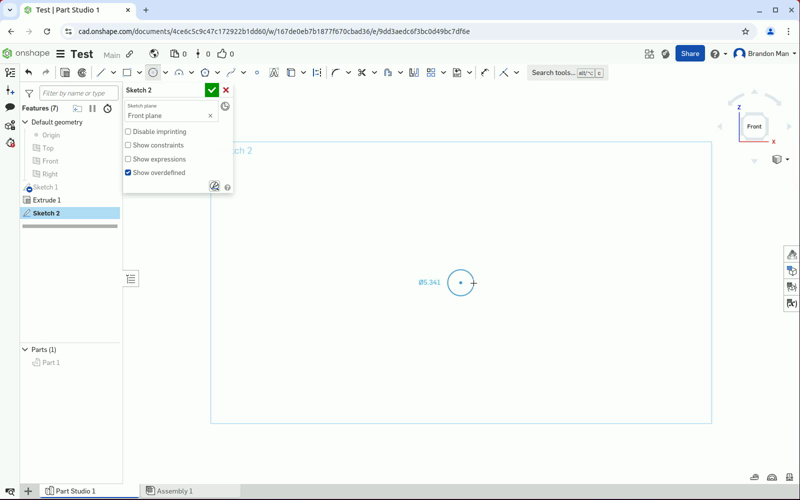
key(esc)
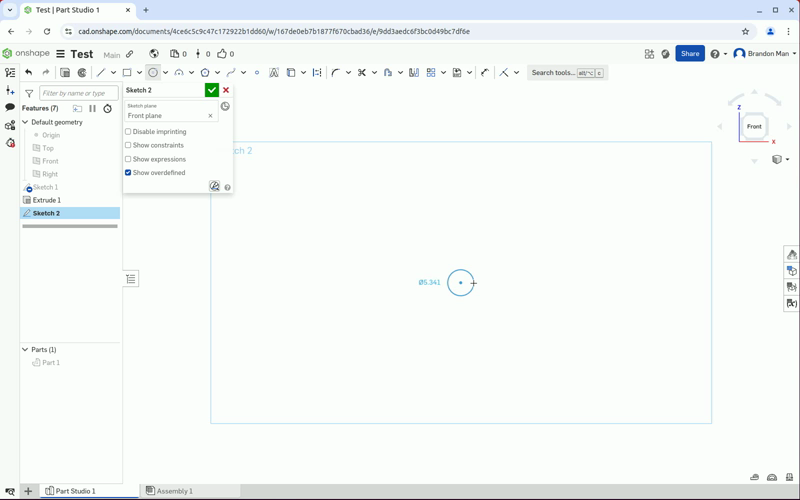
mouse_move(455, 286)
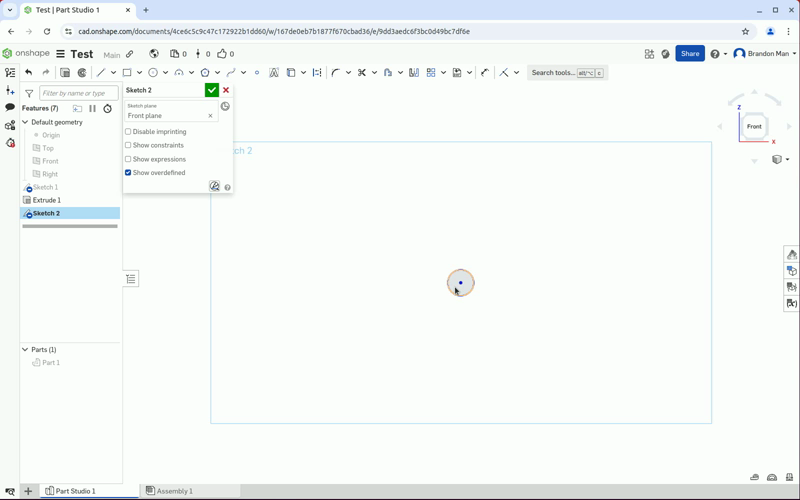
scroll(6)
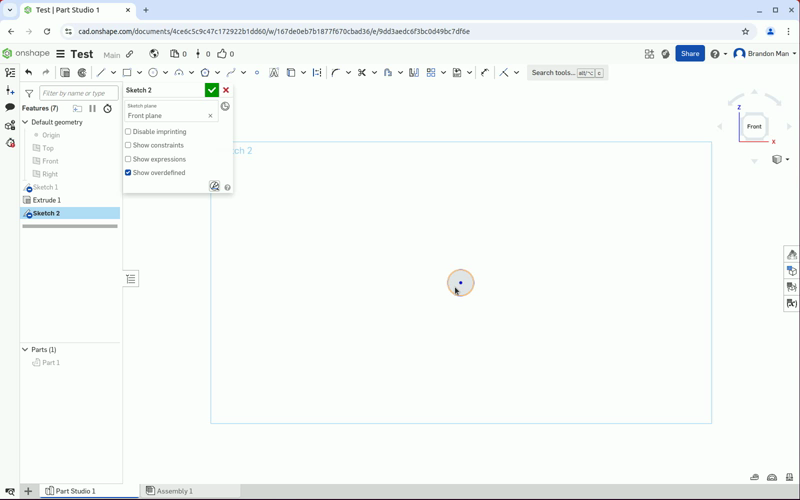
scroll(6)
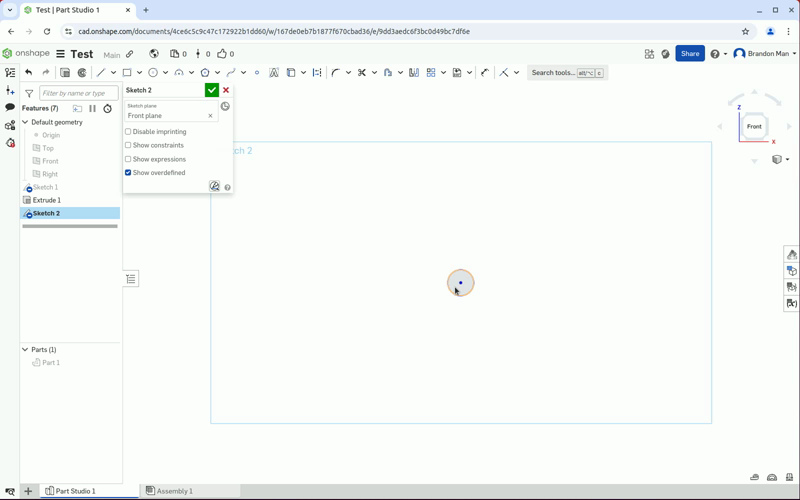
scroll(6)
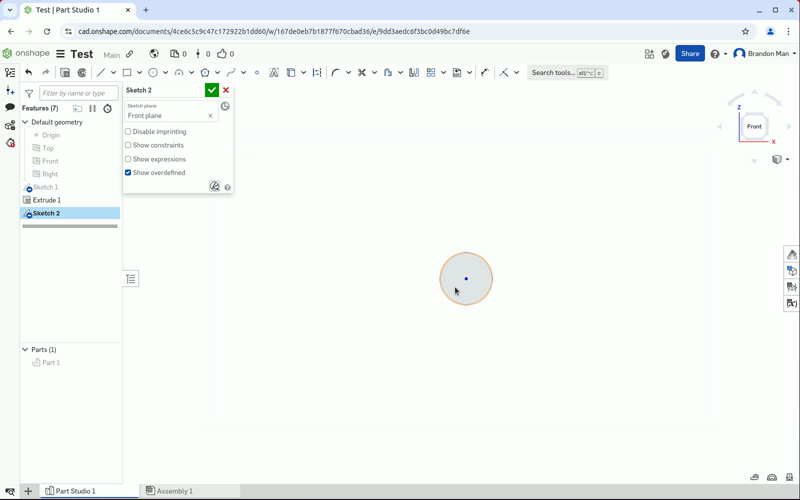
scroll(6)
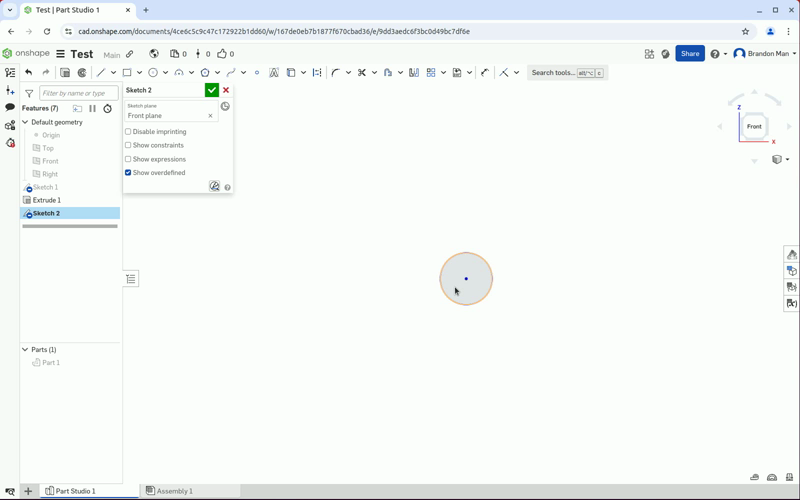
scroll(6)
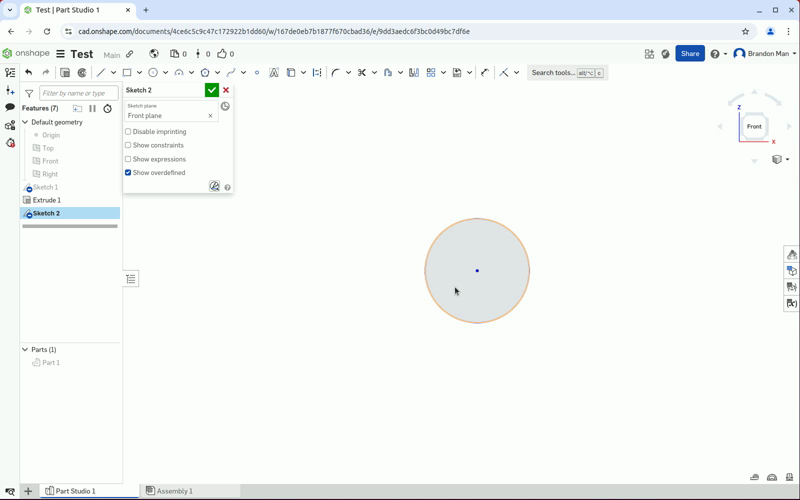
scroll(6)
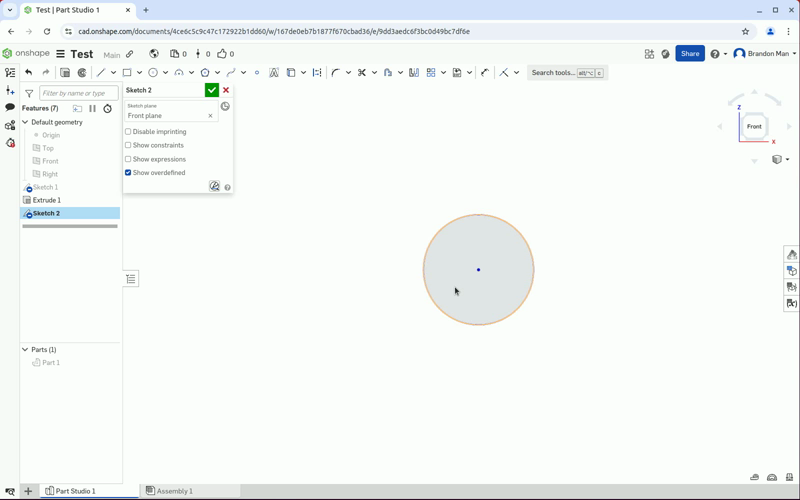
scroll(6)
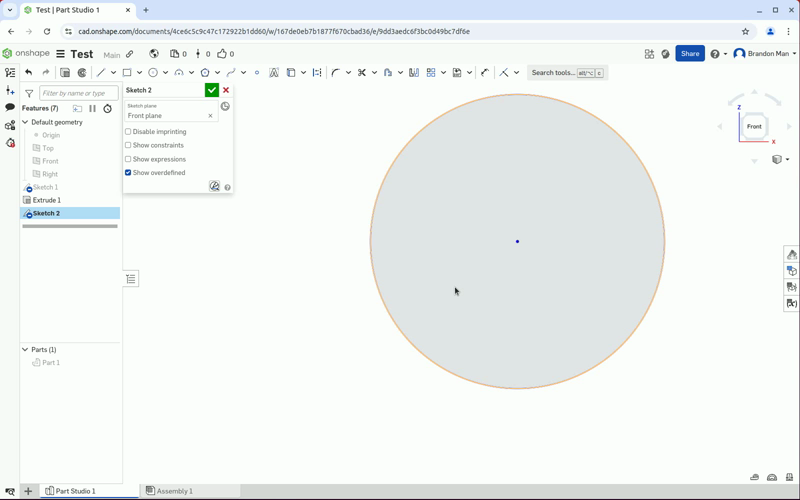
click(455, 286)
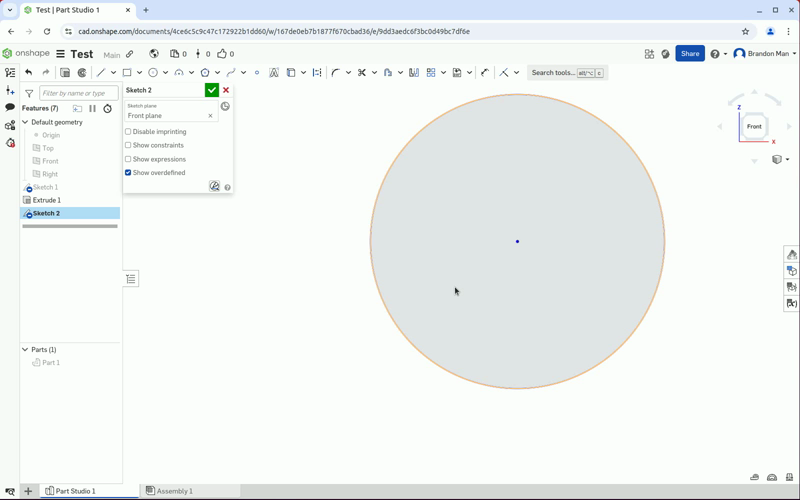
scroll(-6)
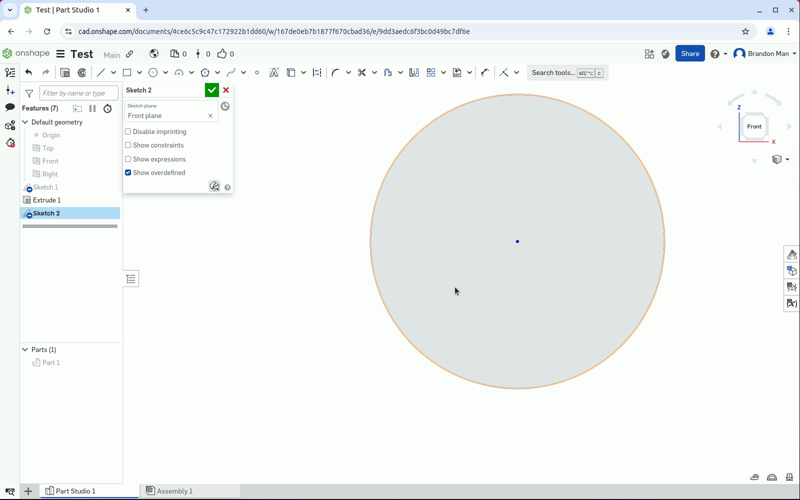
scroll(-6)
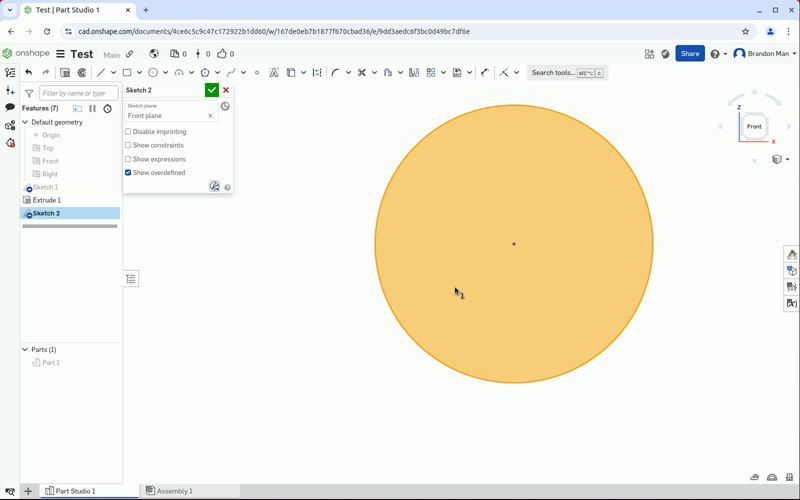
scroll(-6)
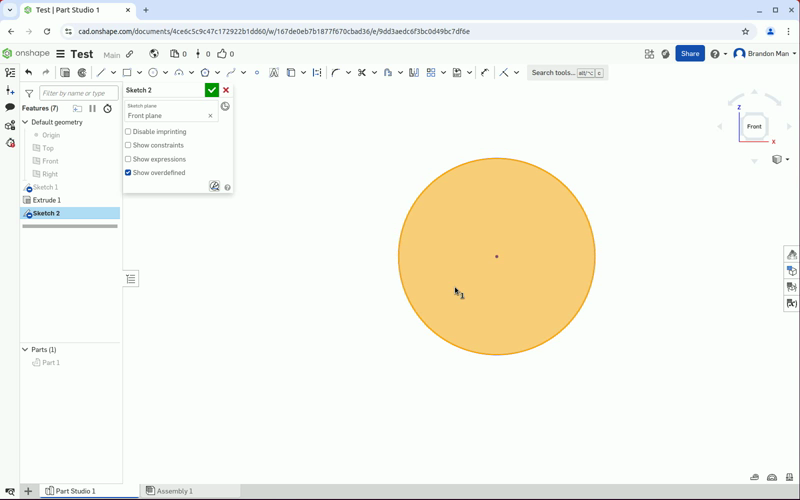
scroll(-6)
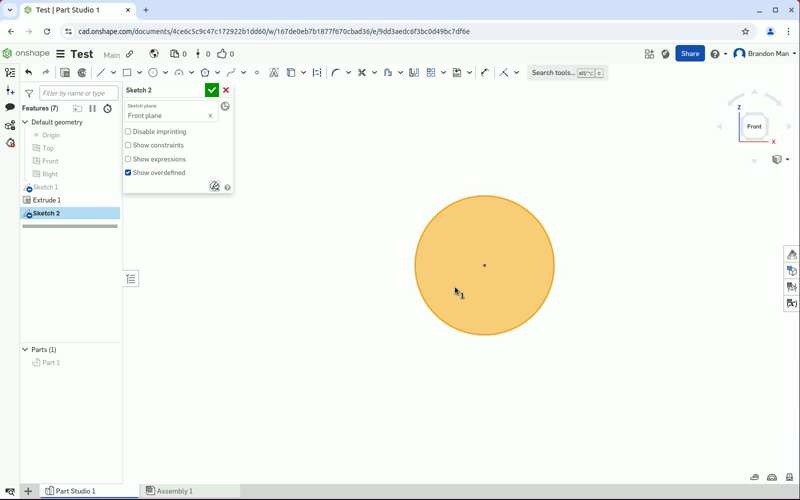
scroll(-6)
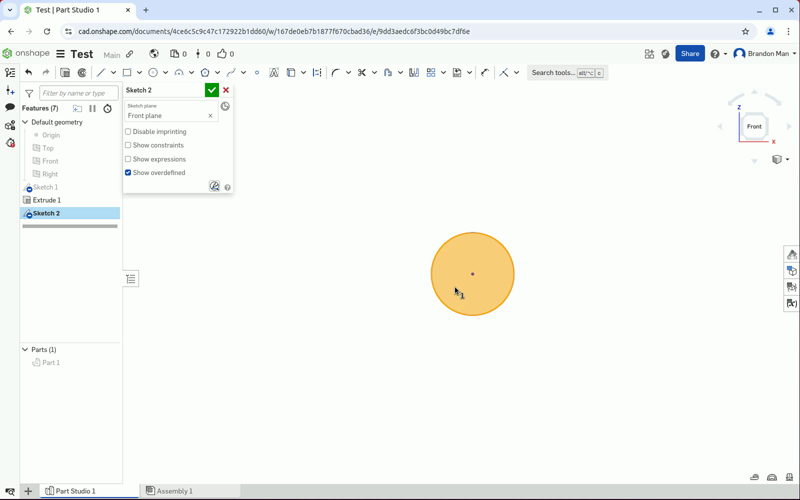
scroll(-6)
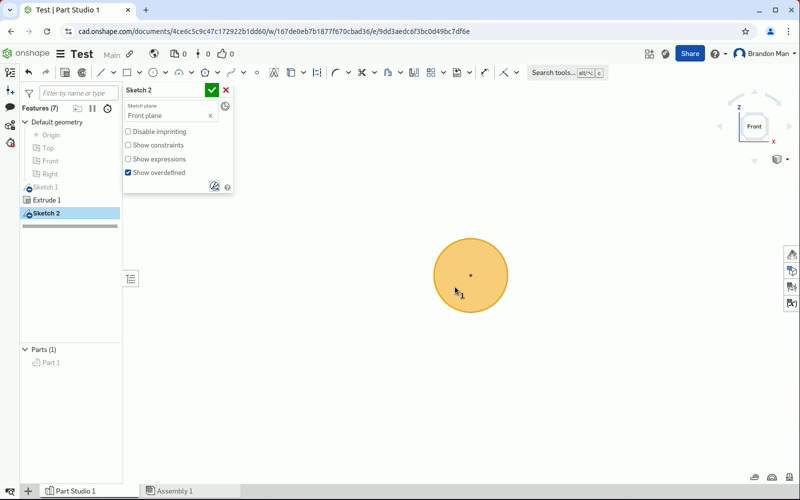
scroll(-6)
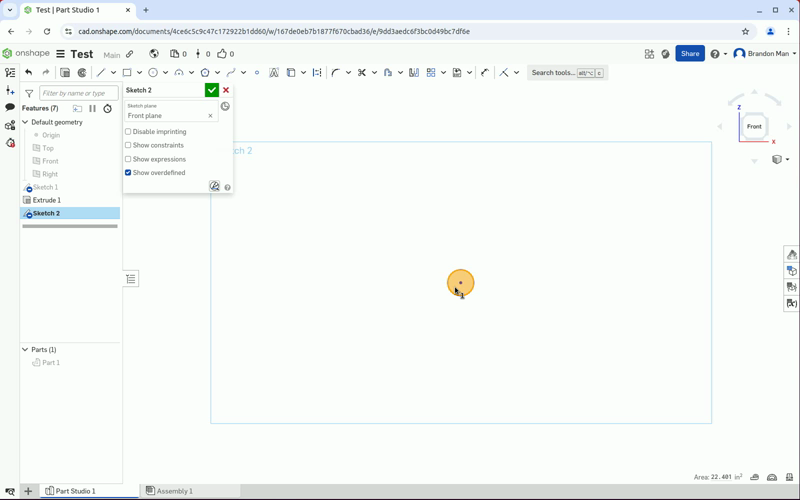
mouse_move(73, 352)
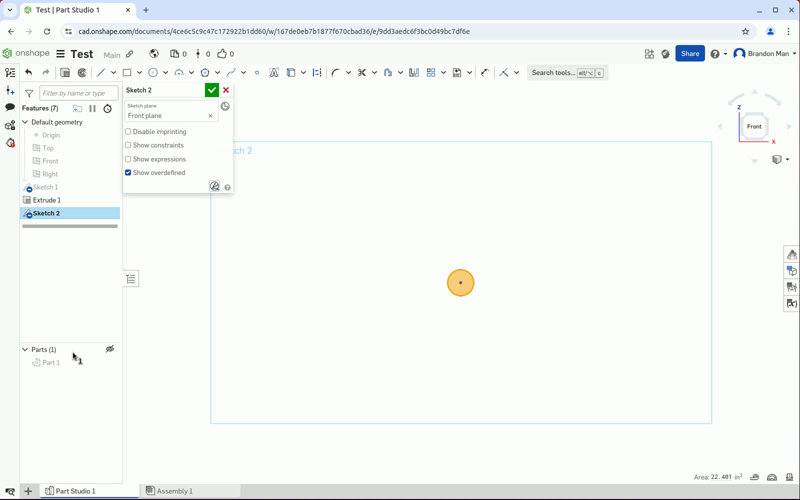
key(shift+y)
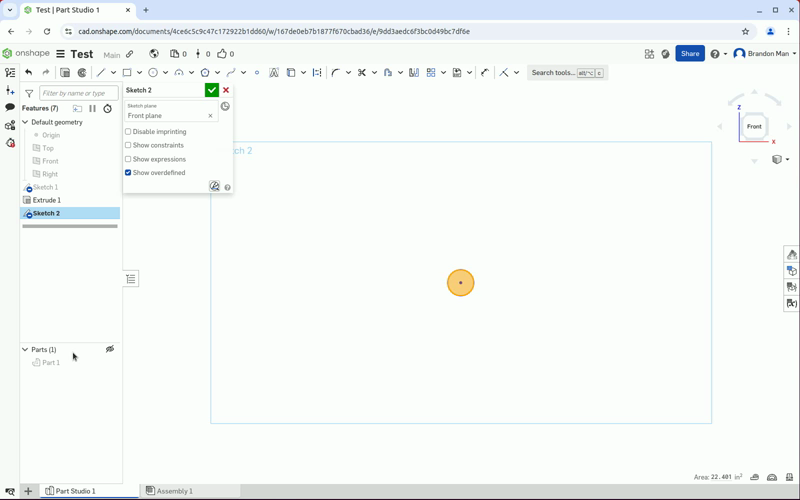
key(shift+e)
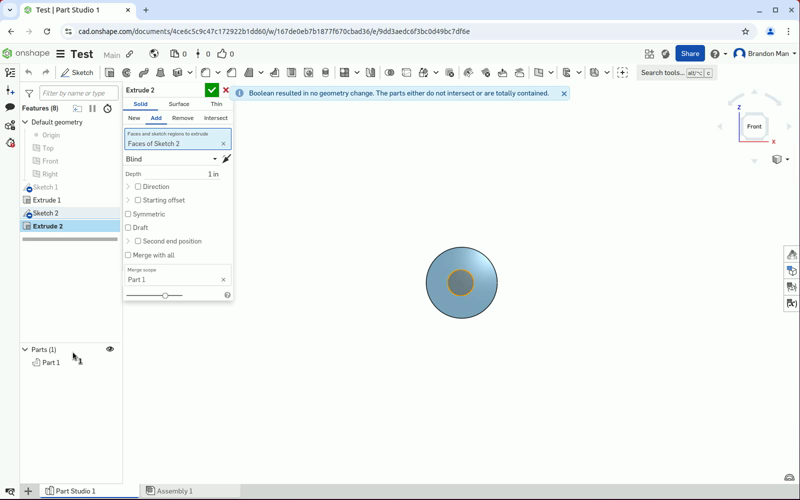
mouse_move(143, 106)
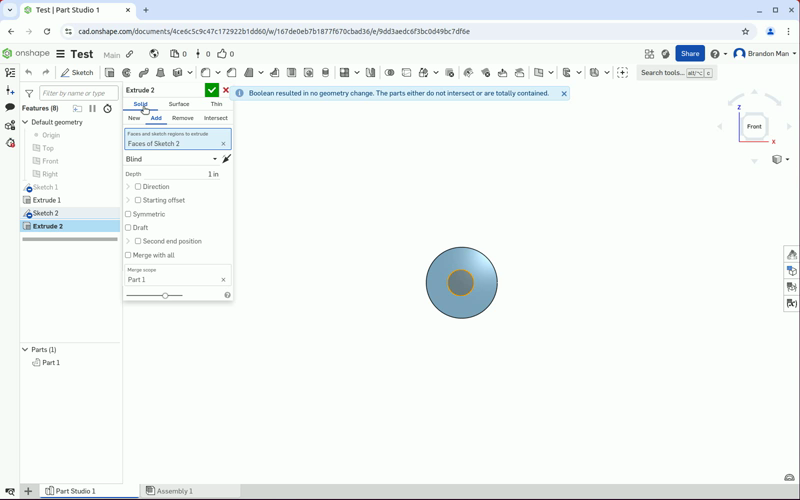
click(143, 106)
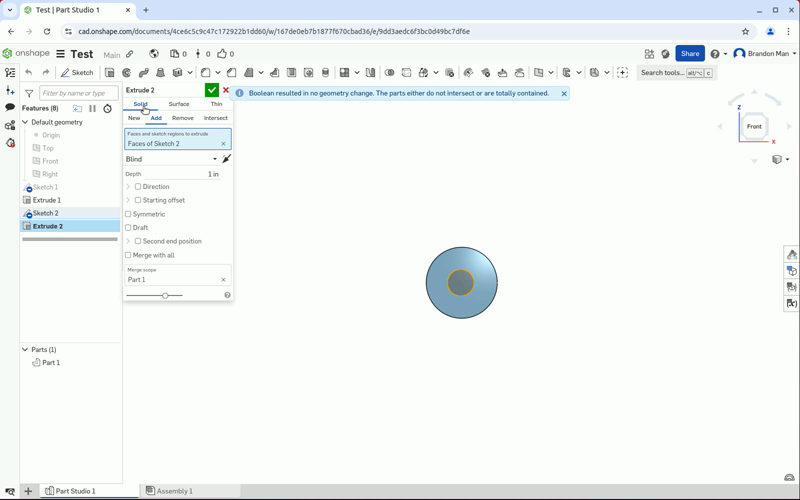
mouse_move(137, 120)
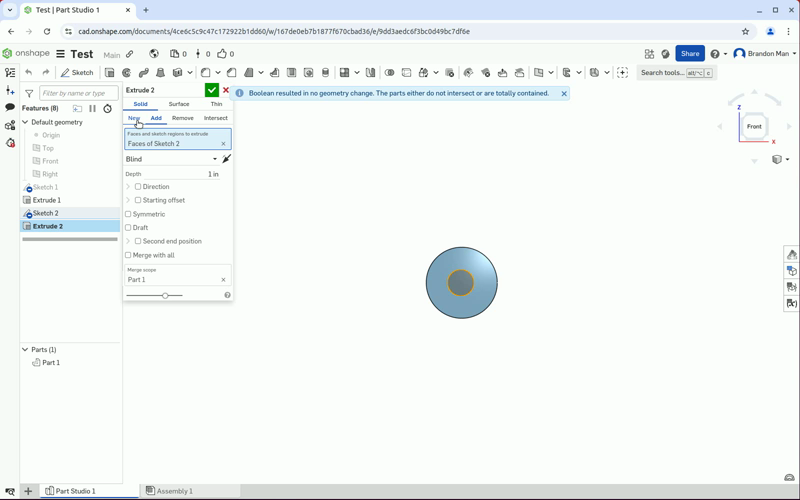
click(137, 120)
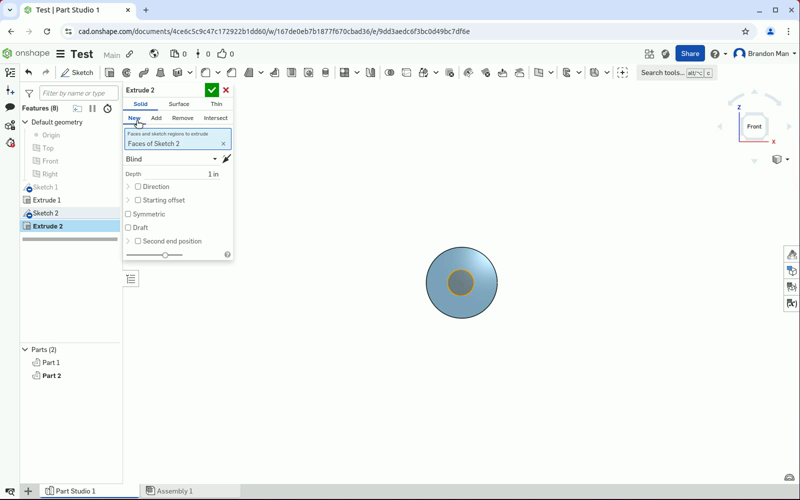
key(tab, 4)
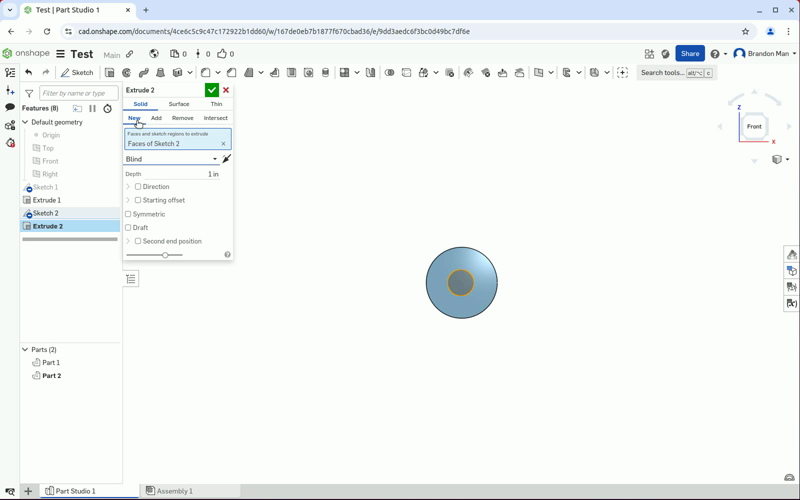
text(4.814)
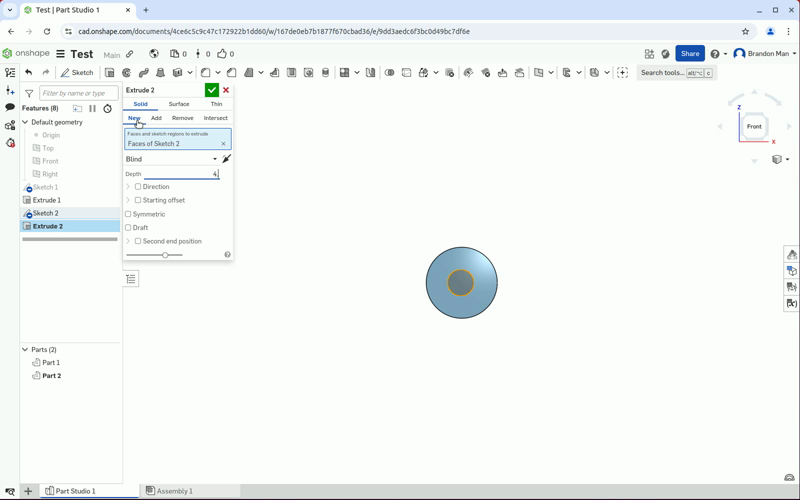
key(tab, 3)
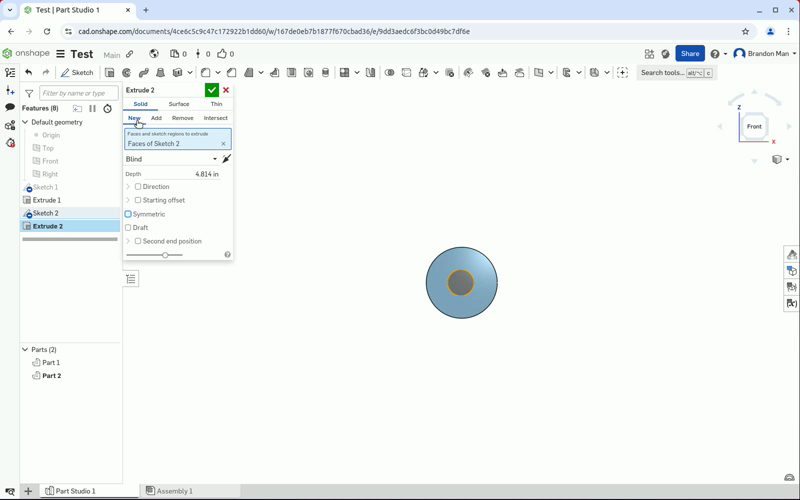
key(space)
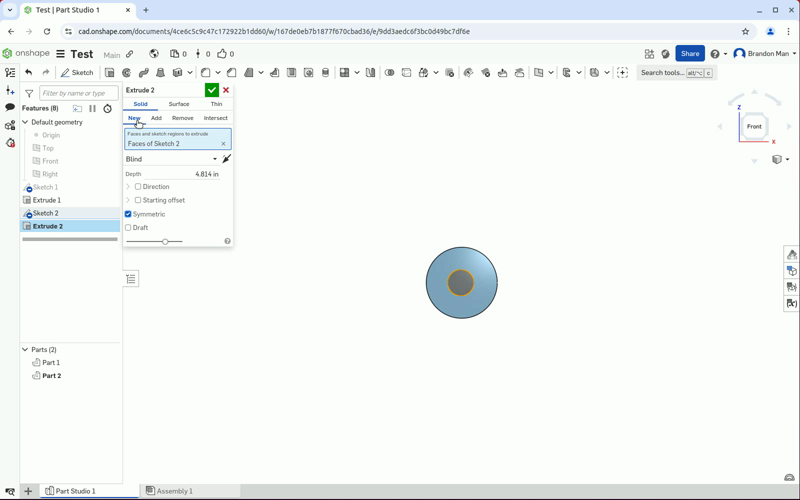
key(enter)
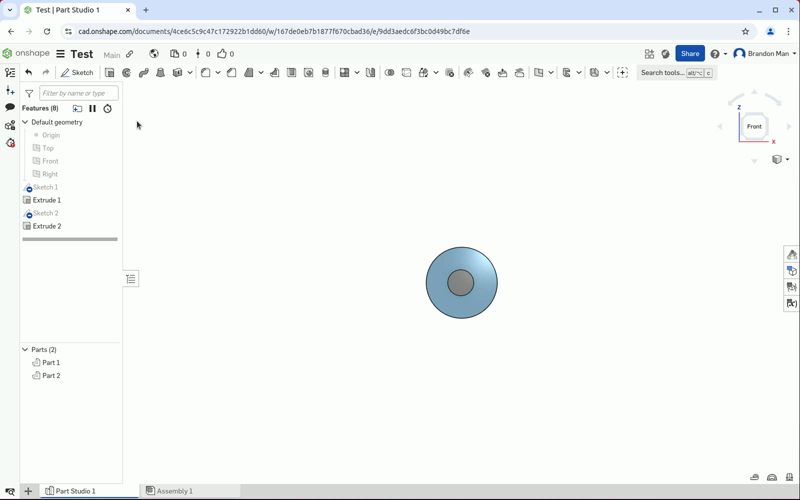
key(shift+h)
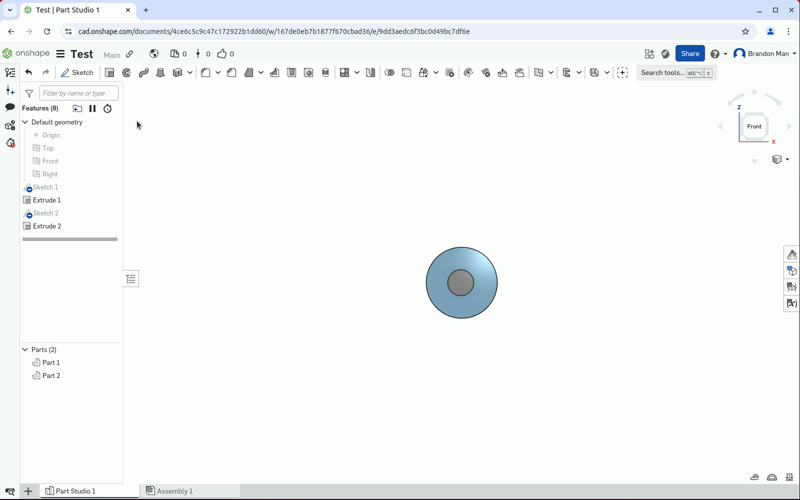
key(shift+h)
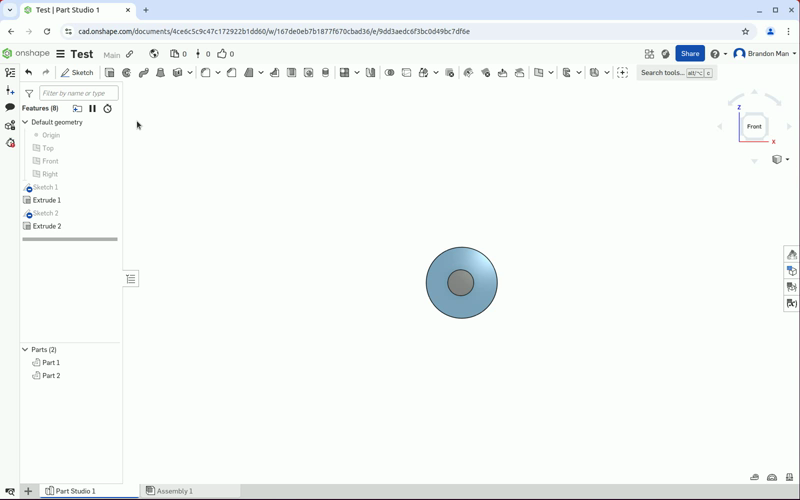
mouse_move(73, 189)
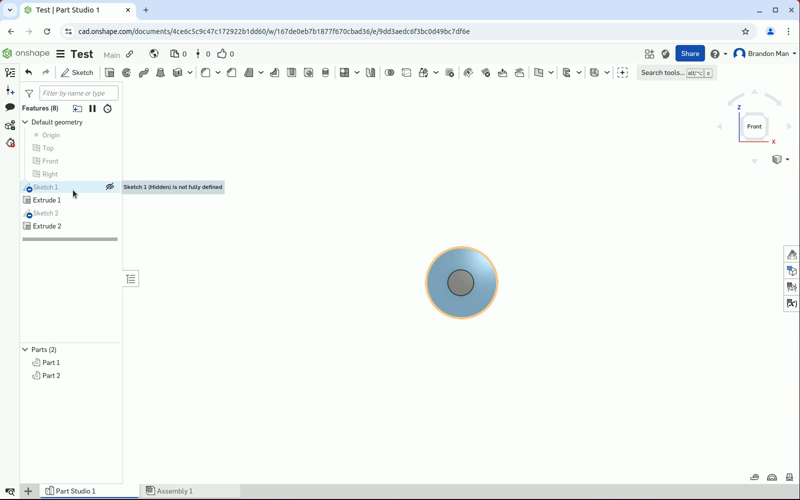
click(73, 189)
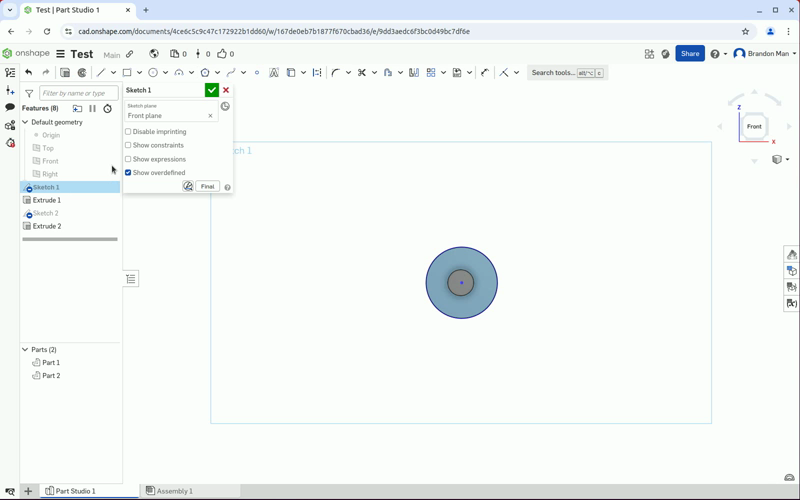
mouse_move(229, 92)
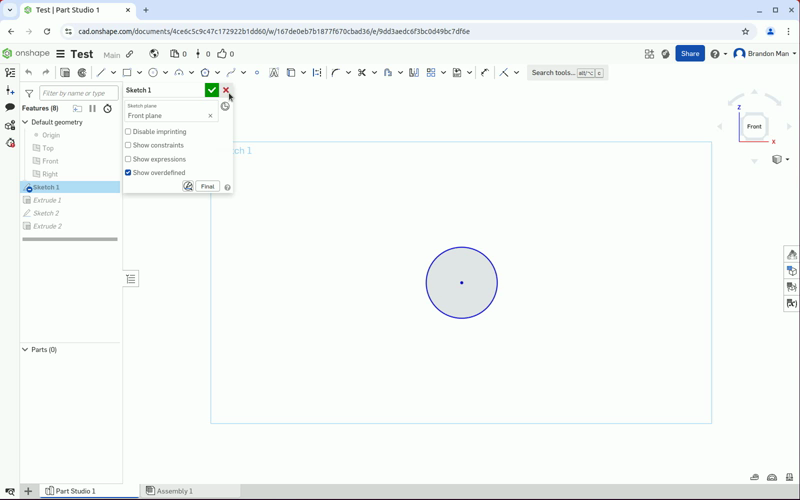
click(229, 92)
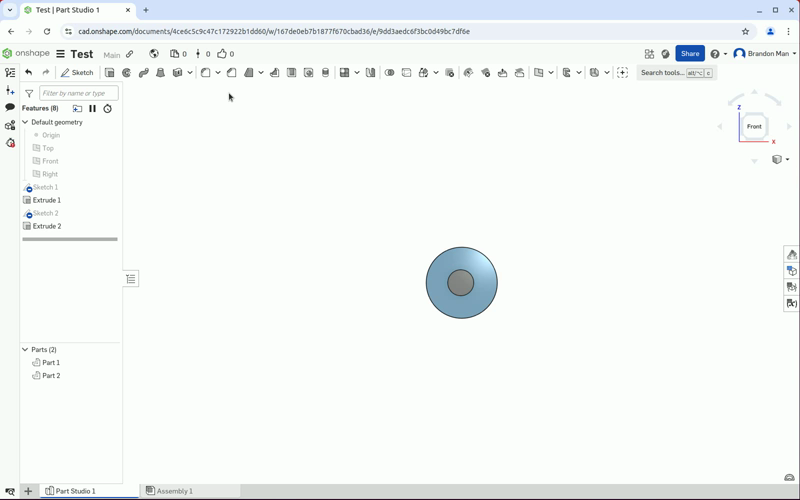
mouse_move(541, 75)
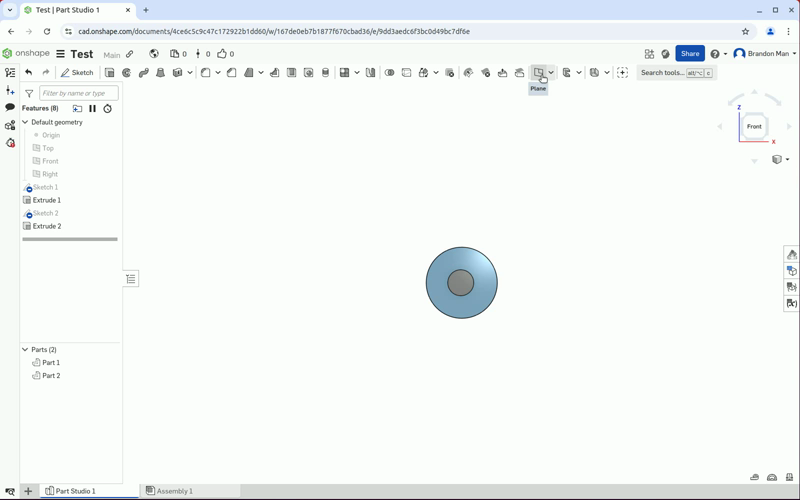
click(541, 75)
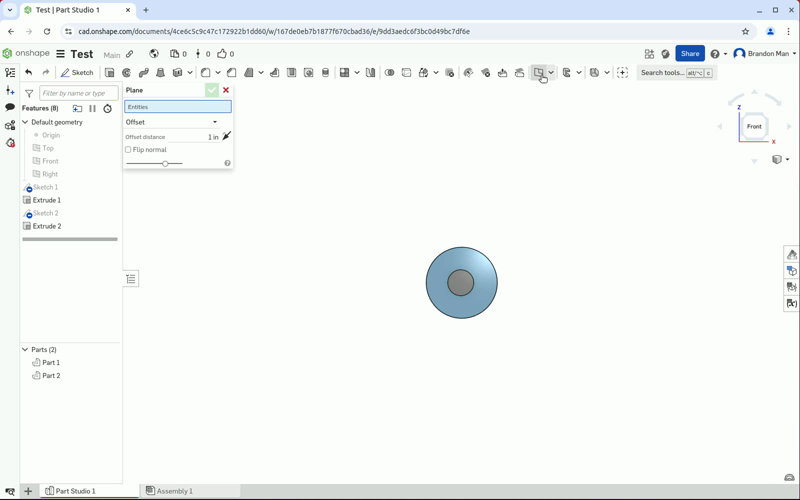
mouse_move(73, 163)
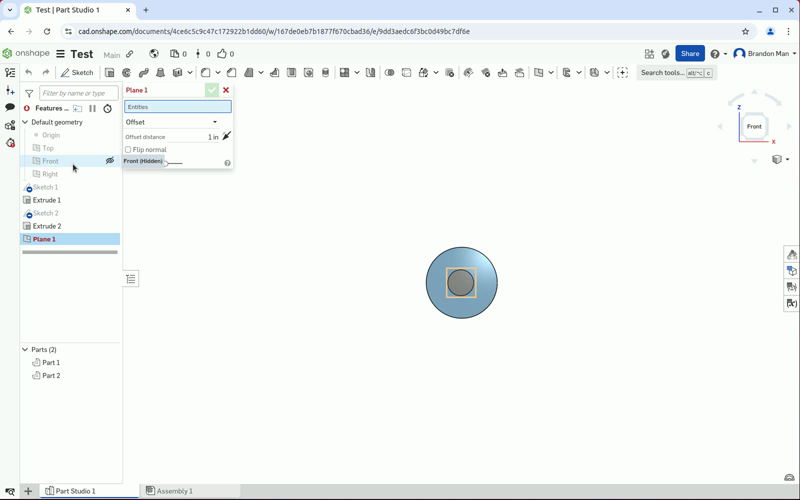
click(73, 163)
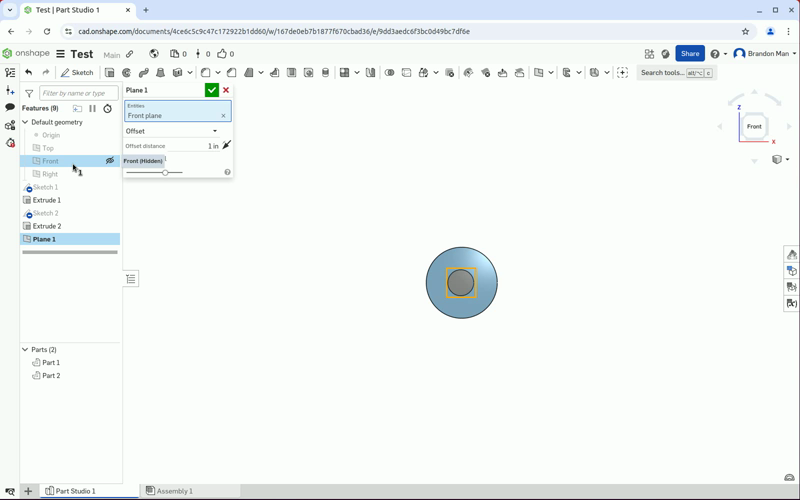
key(tab, 2)
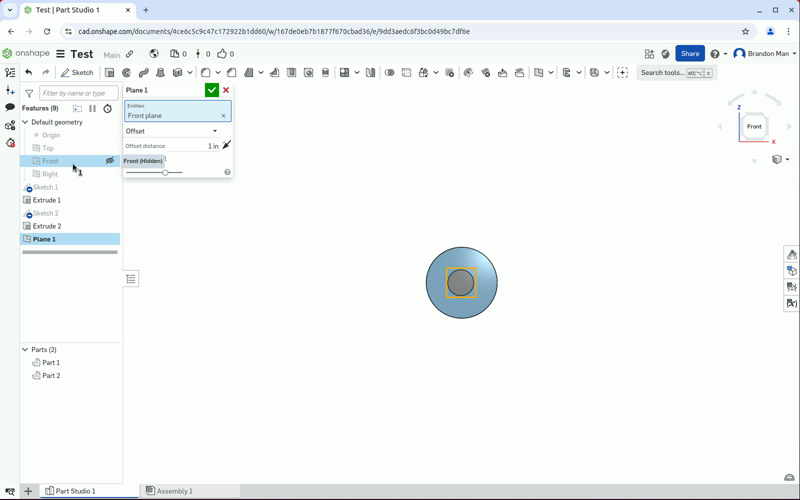
text(2.403)
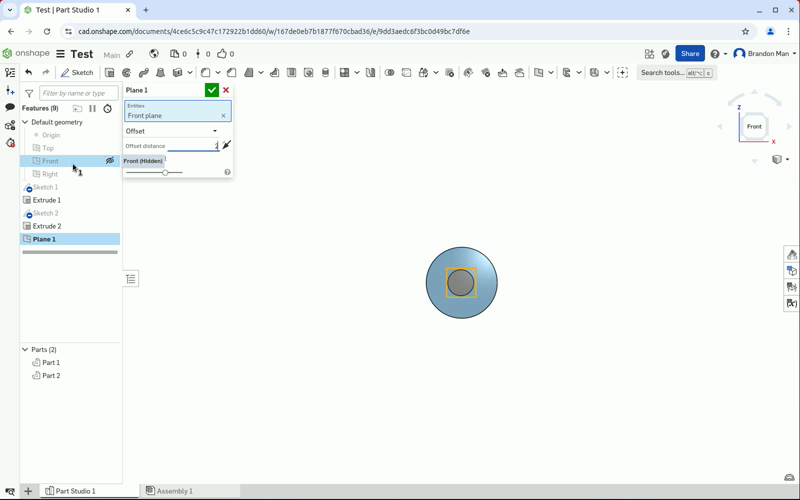
key(enter, 2)
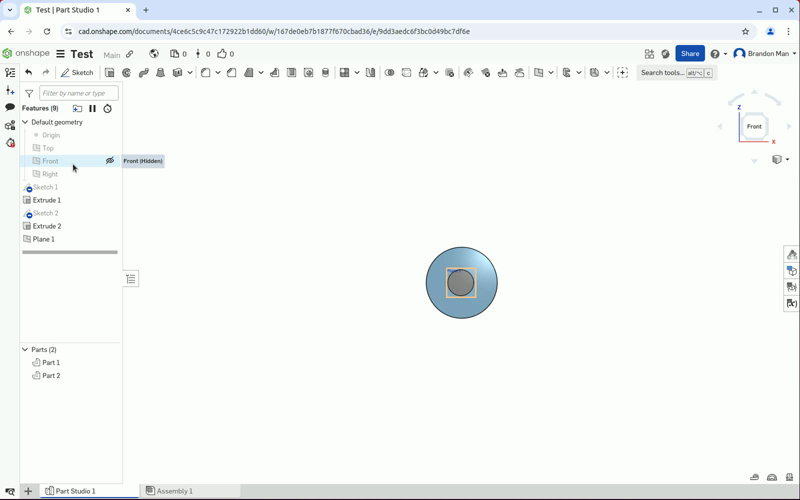
key(shift+s)
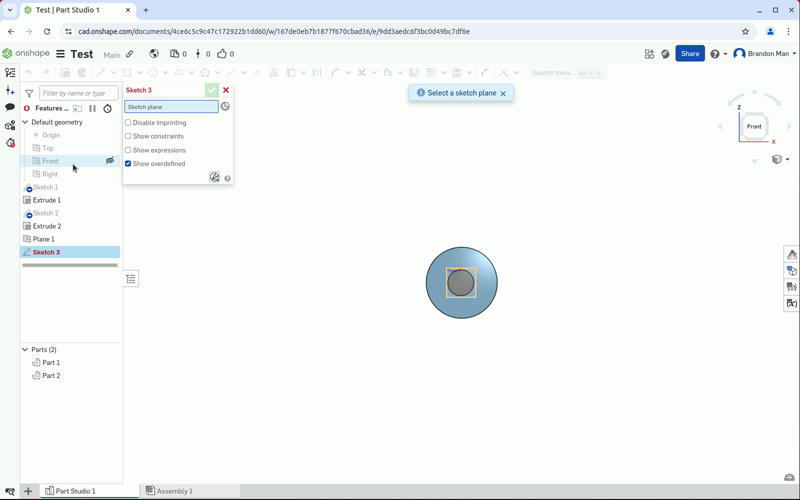
mouse_move(73, 241)
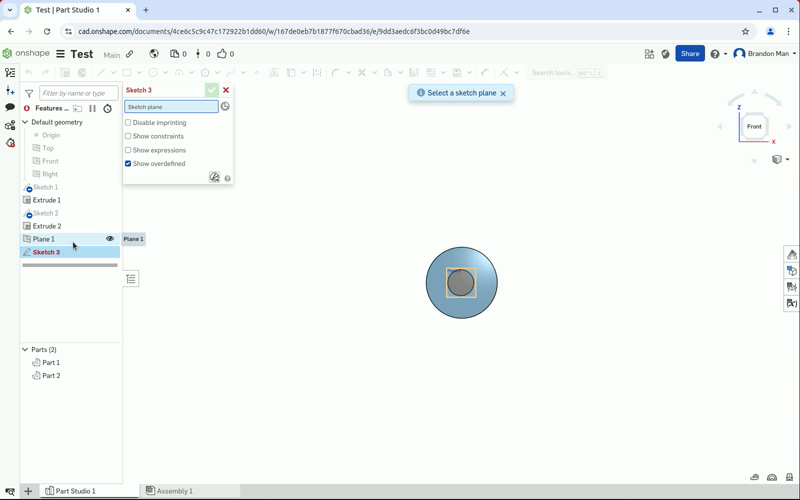
click(73, 241)
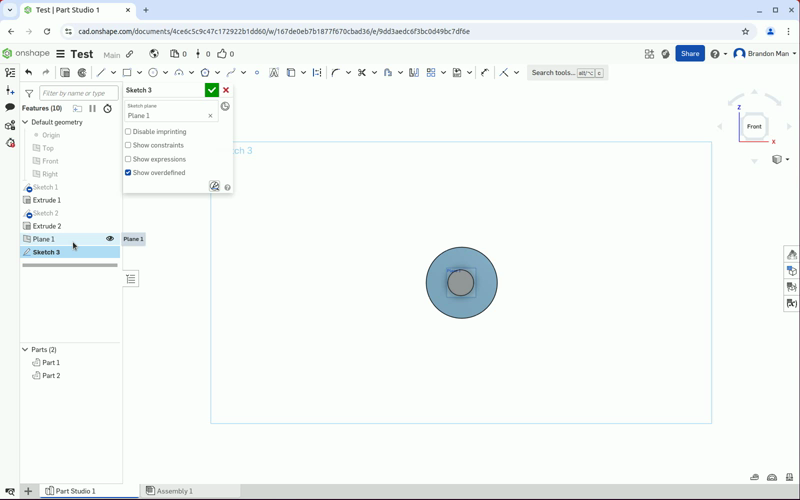
mouse_move(73, 352)
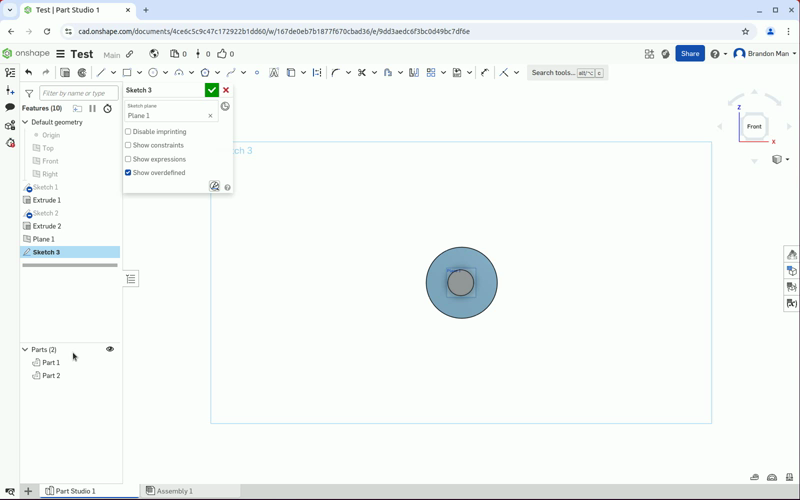
key(y)
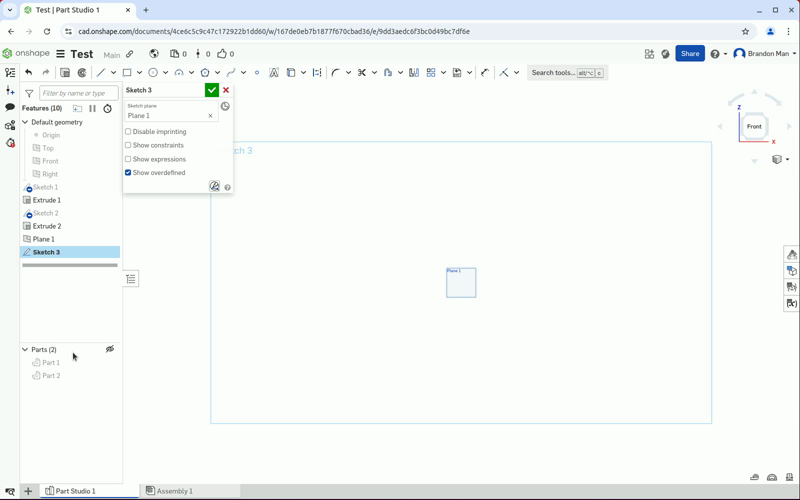
key(c)
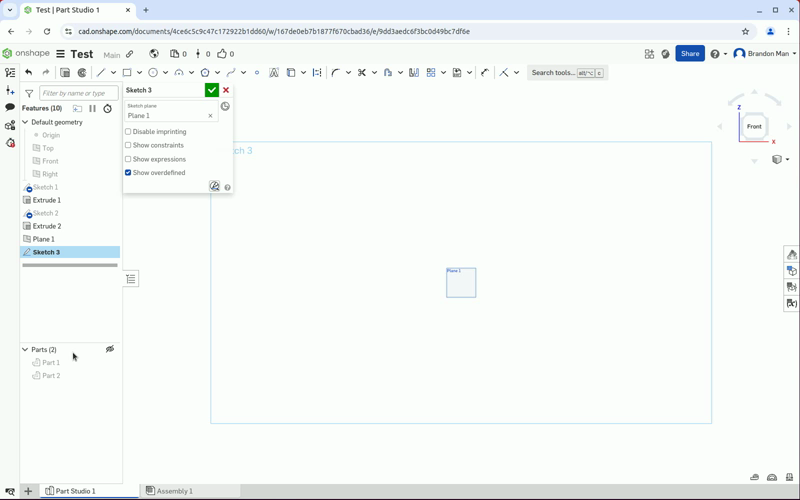
key_down(shift)
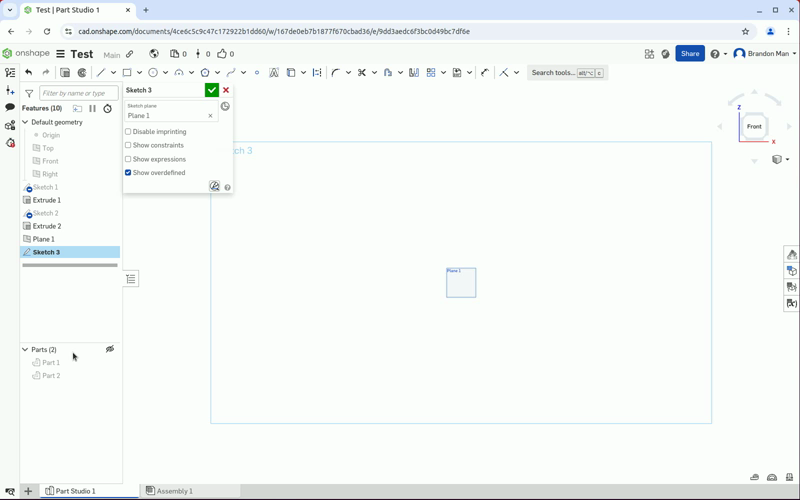
mouse_move(461, 282)
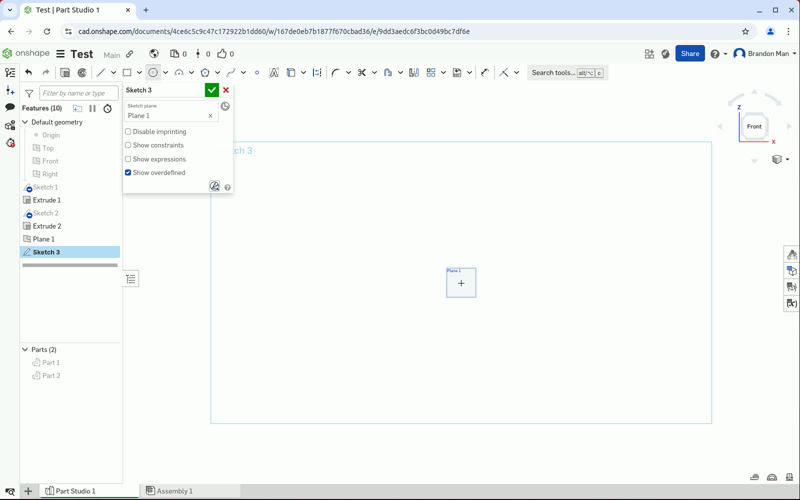
click(461, 282)
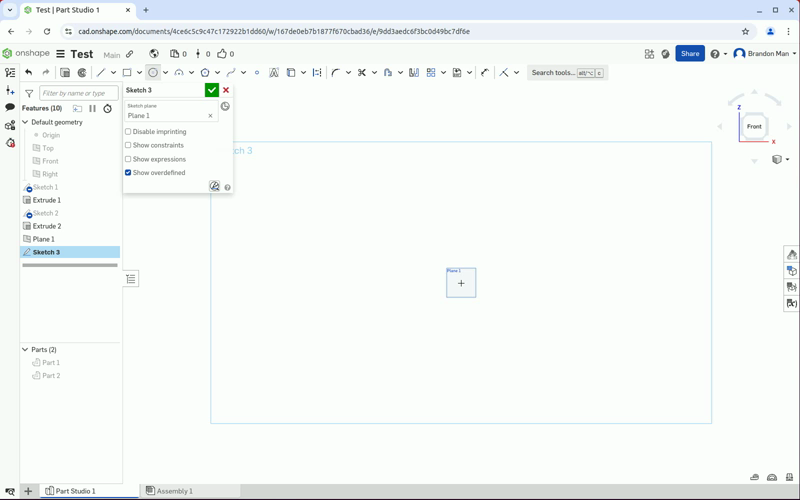
key_up(shift)
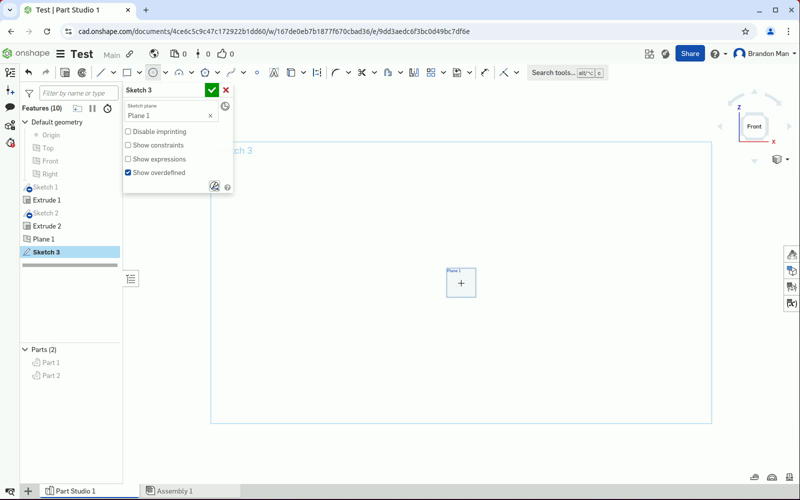
mouse_move(467, 282)
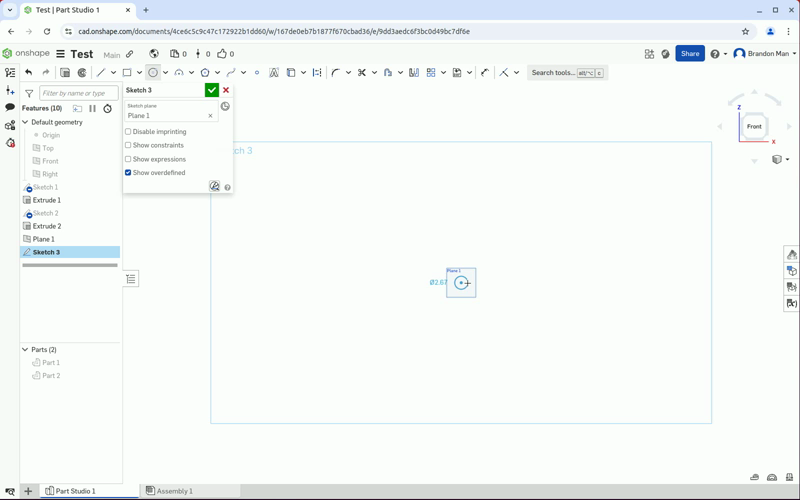
click(467, 282)
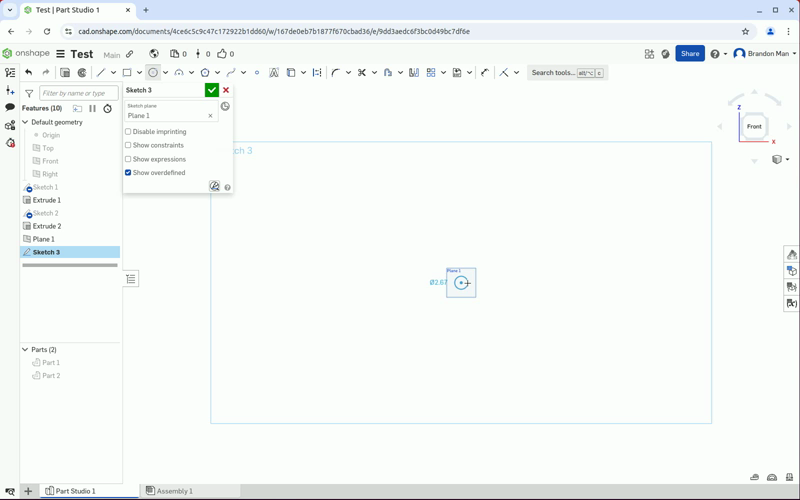
key(esc)
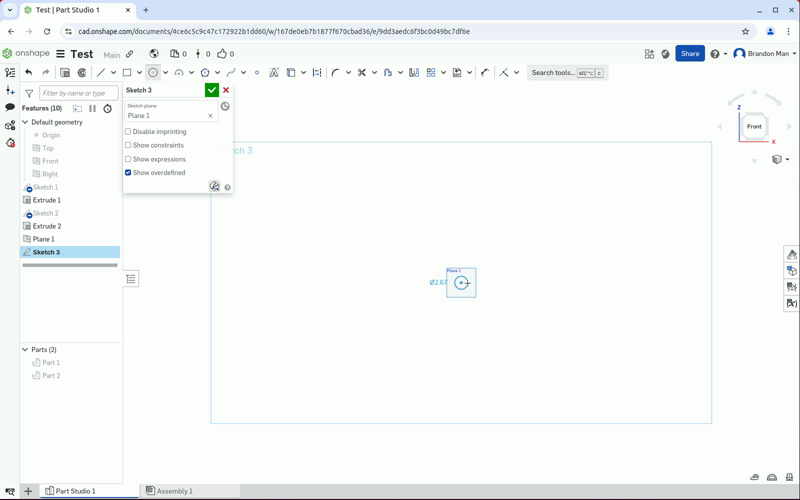
mouse_move(465, 284)
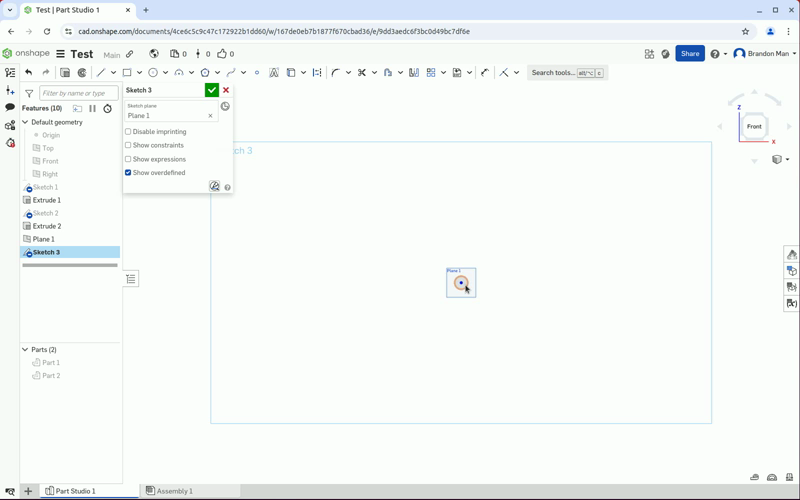
scroll(6)
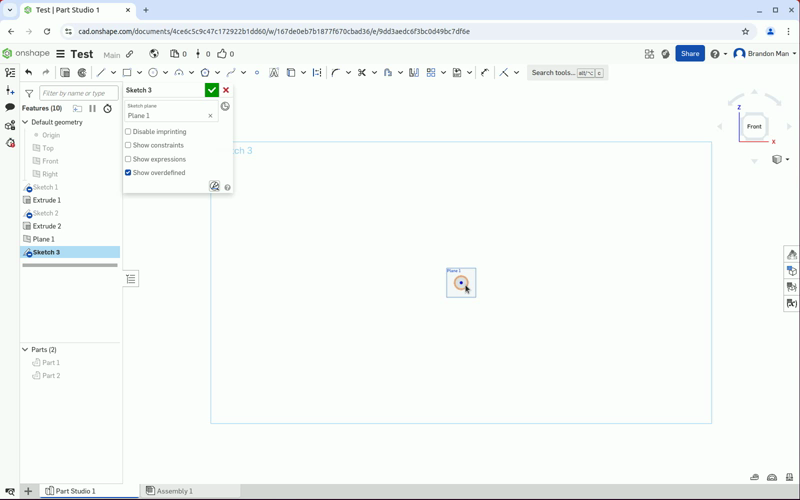
scroll(6)
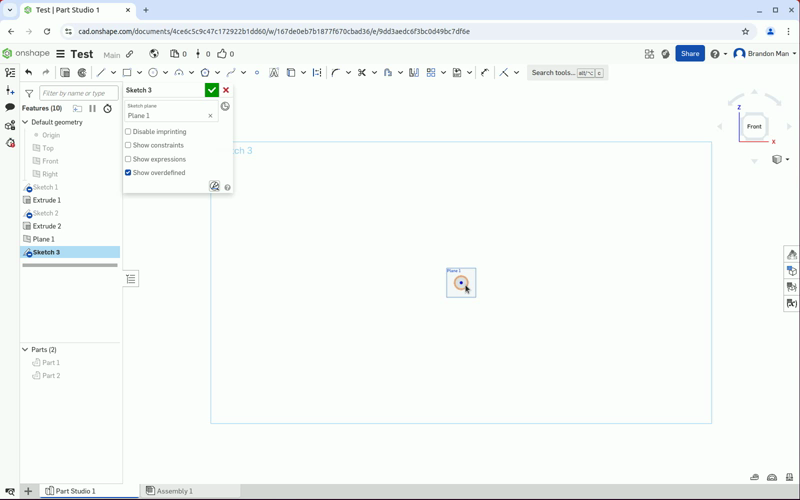
scroll(6)
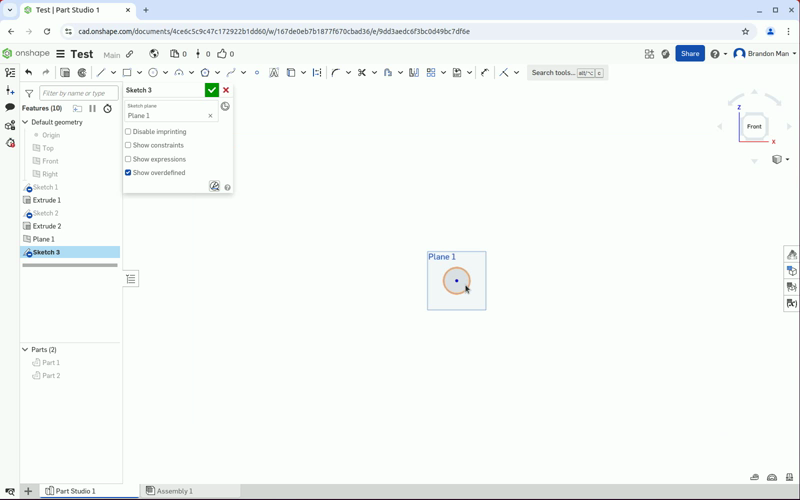
scroll(6)
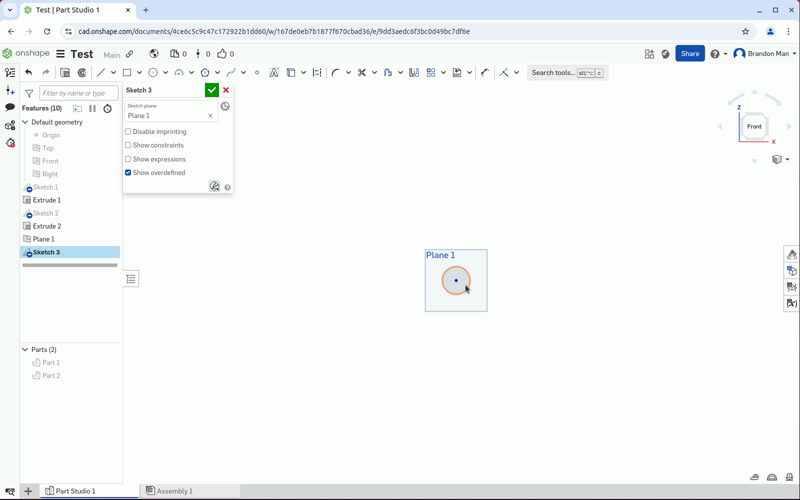
scroll(6)
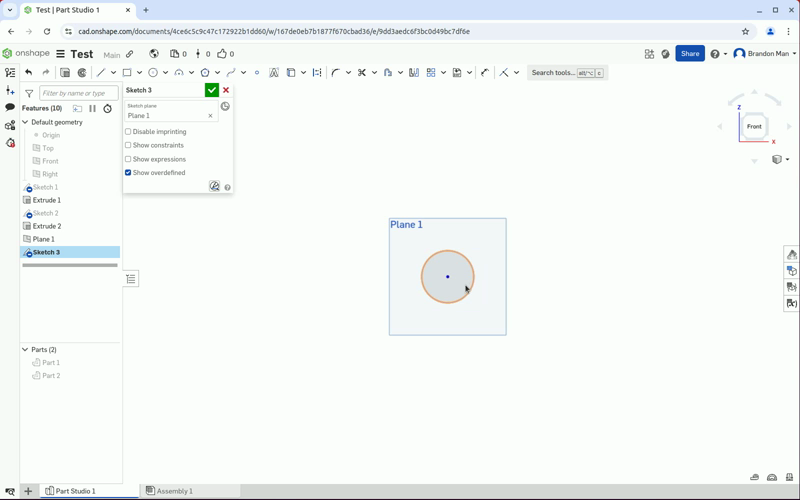
scroll(6)
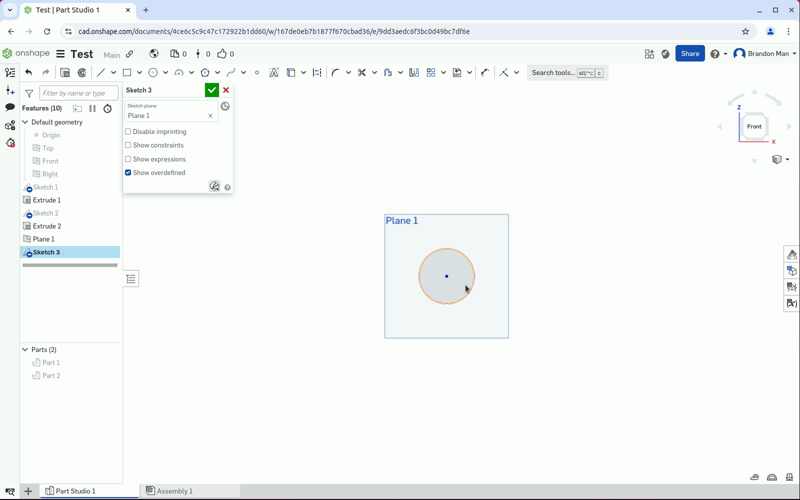
scroll(6)
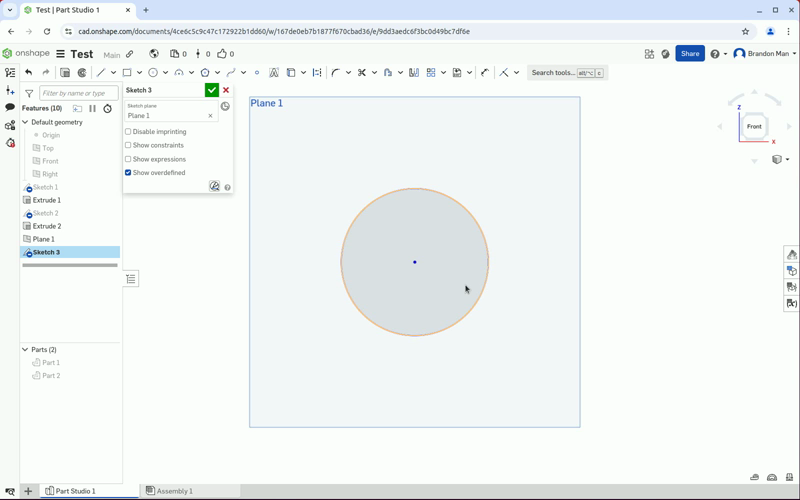
click(465, 284)
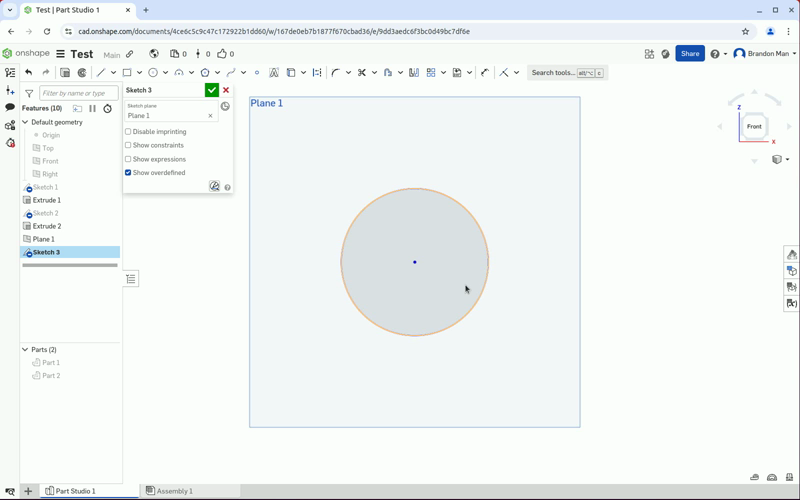
scroll(-6)
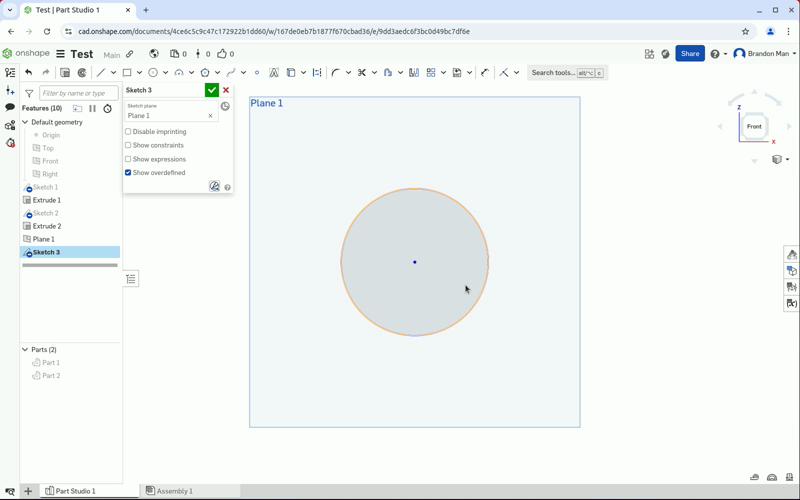
scroll(-6)
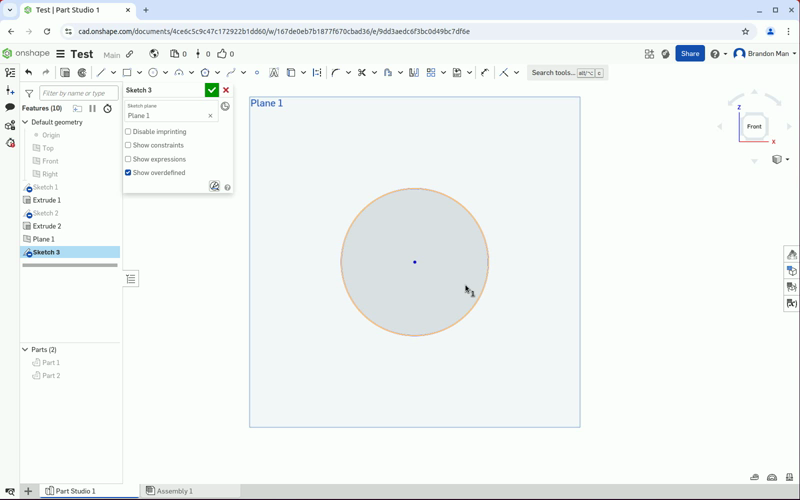
scroll(-6)
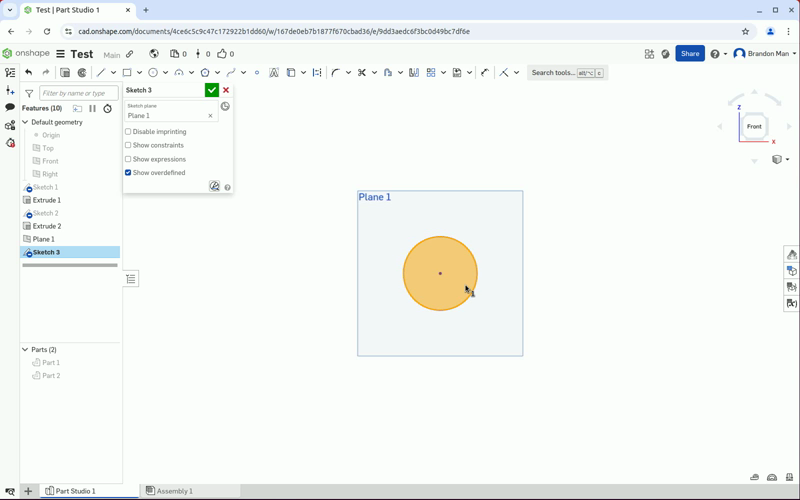
scroll(-6)
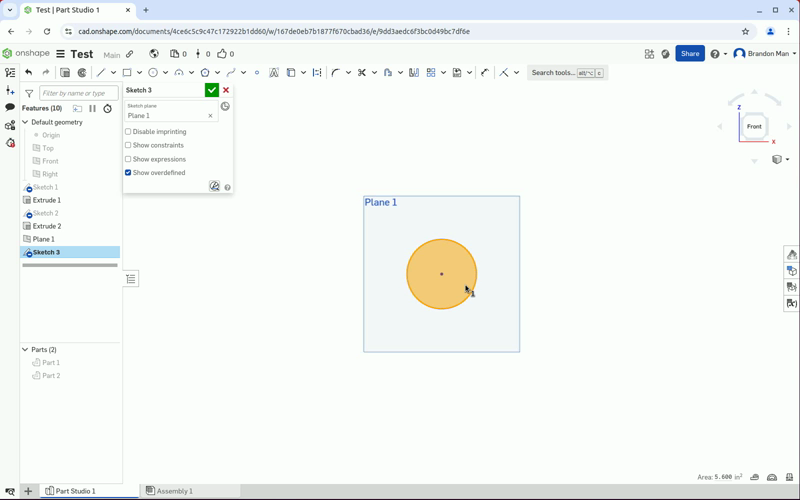
scroll(-6)
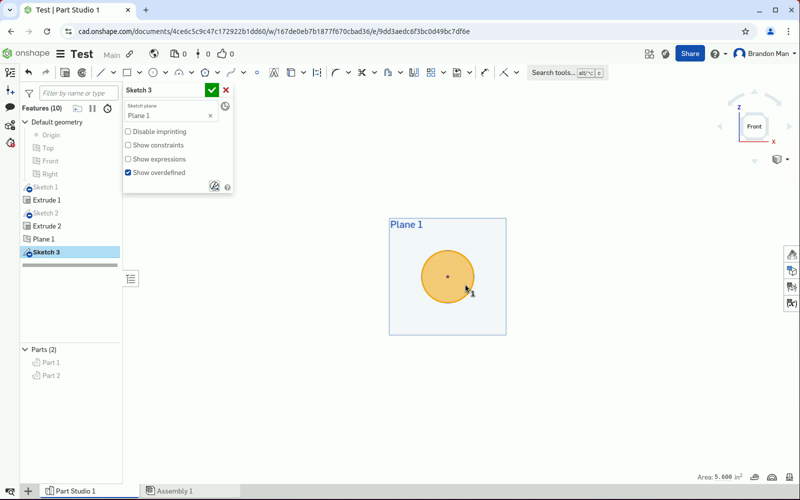
scroll(-6)
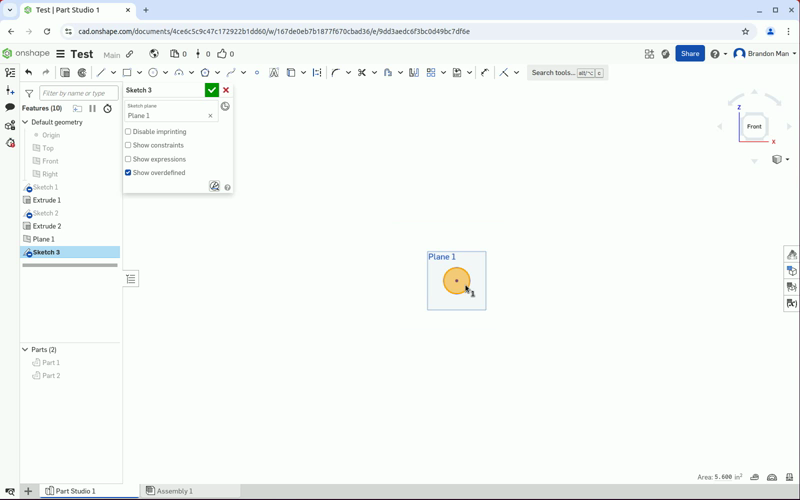
scroll(-6)
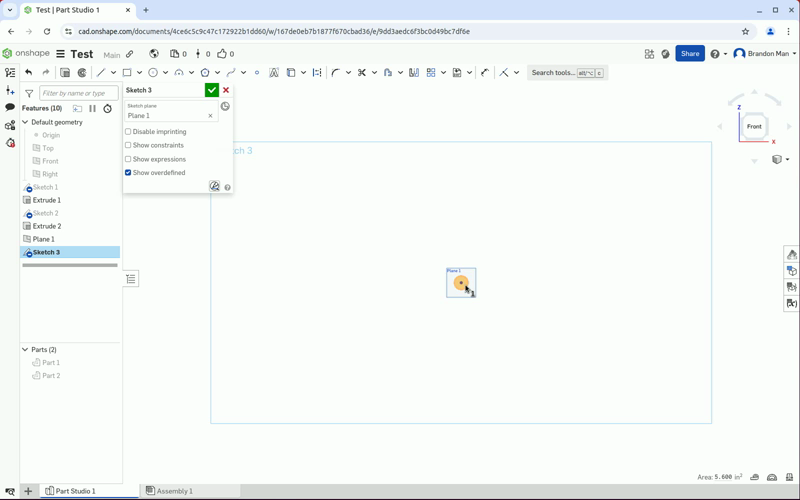
mouse_move(73, 352)
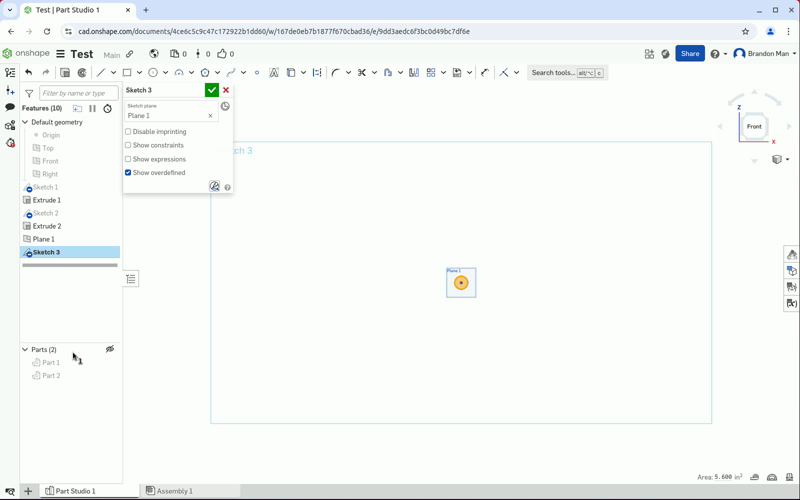
key(shift+y)
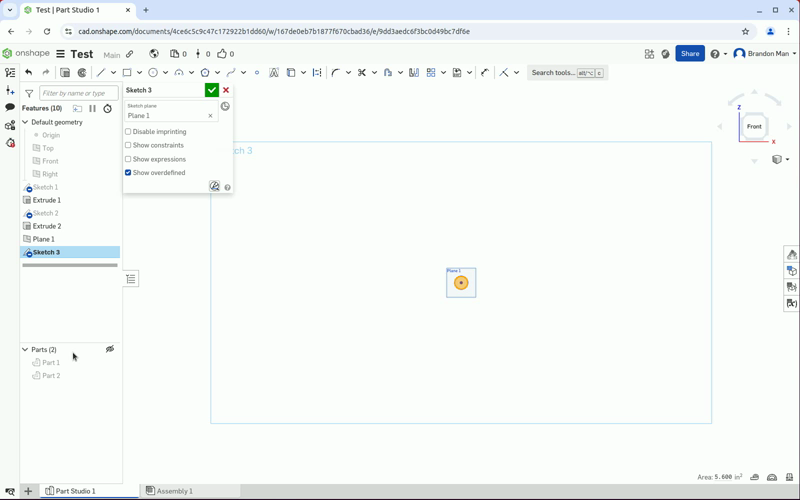
key(shift+e)
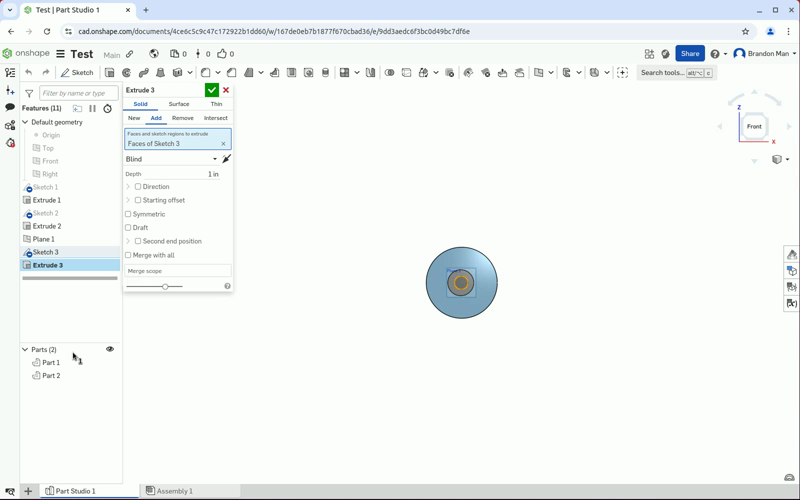
mouse_move(143, 106)
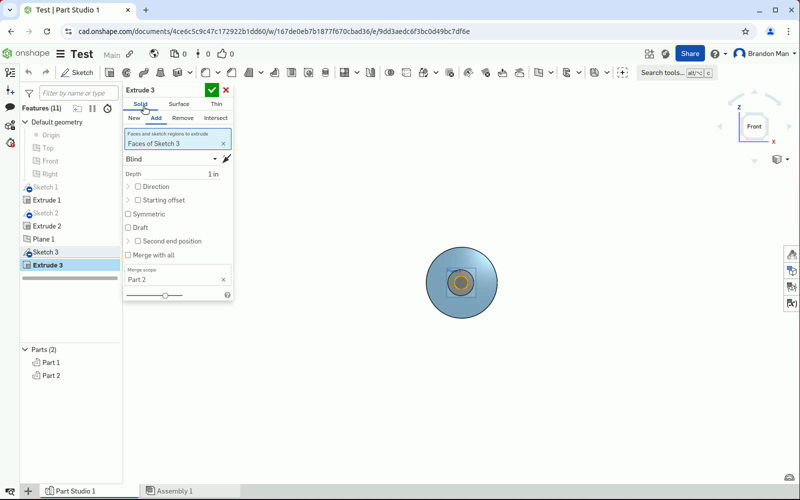
click(143, 106)
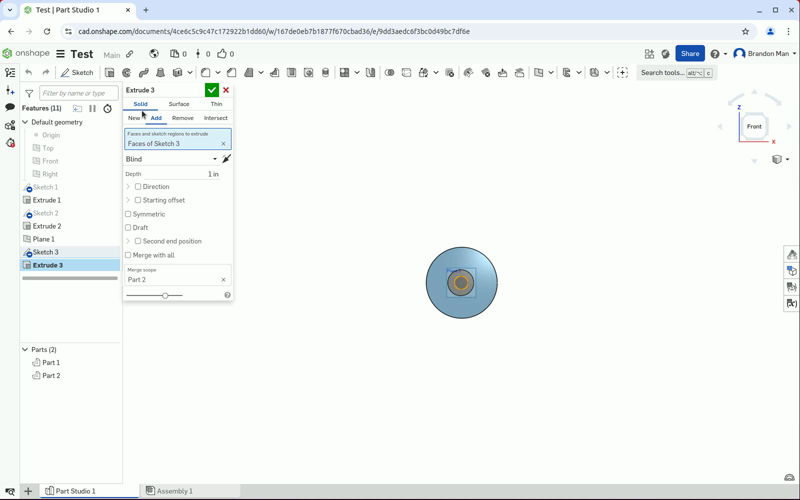
mouse_move(137, 120)
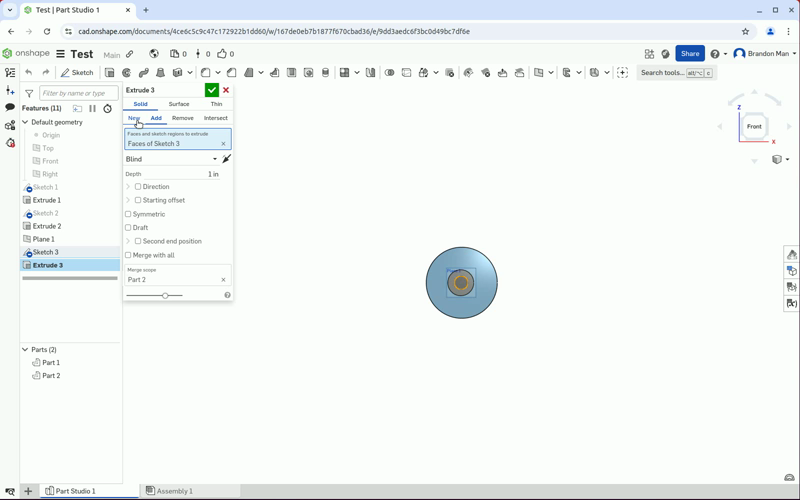
click(137, 120)
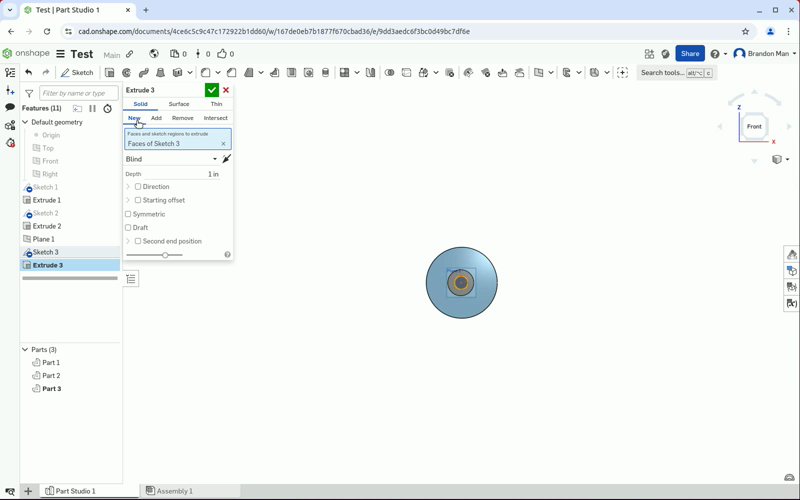
key(tab, 4)
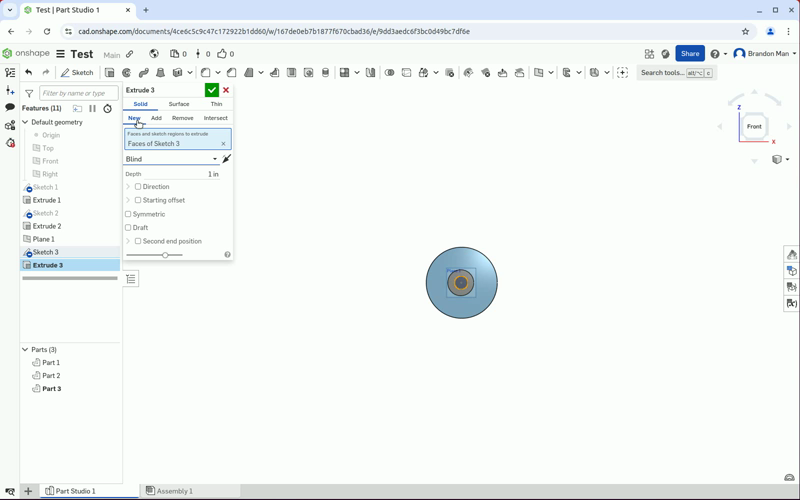
text(5.296)
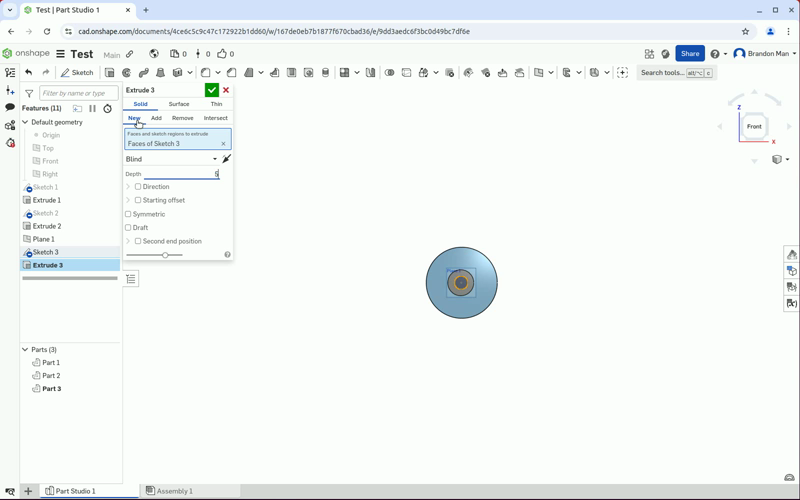
key(tab, 3)
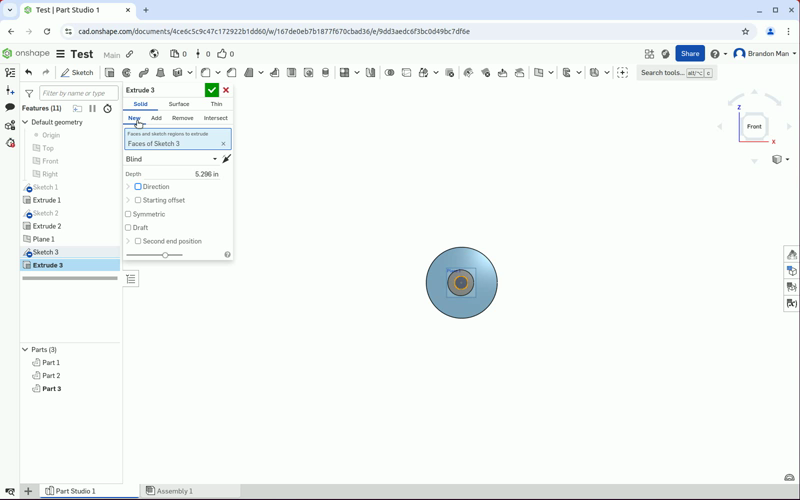
key(tab, 2)
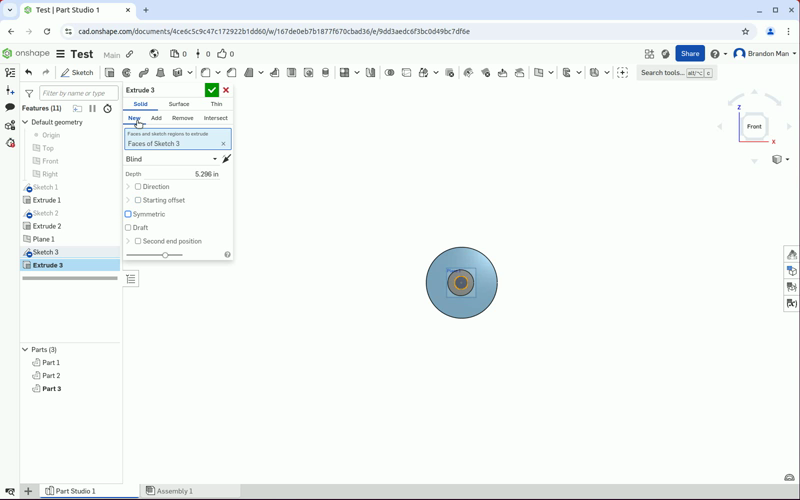
key(space)
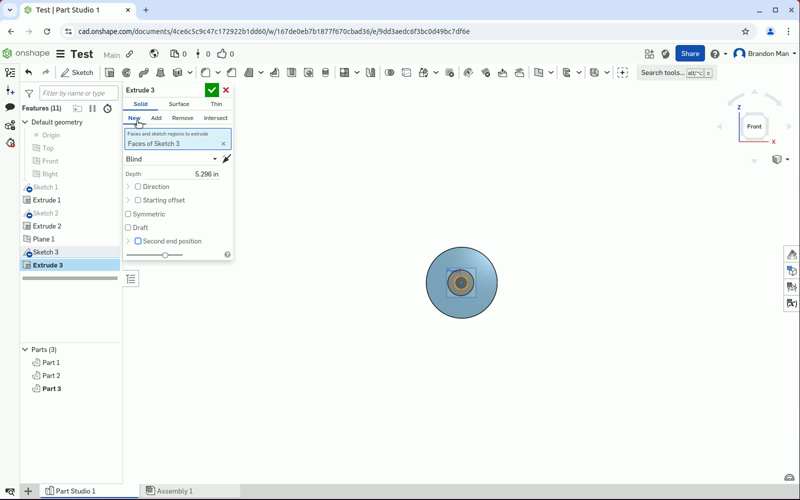
key(tab, 3)
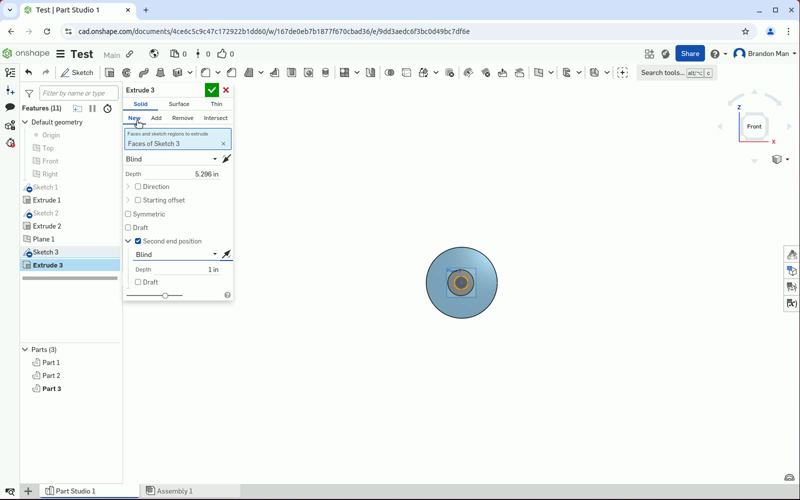
text(8.184)
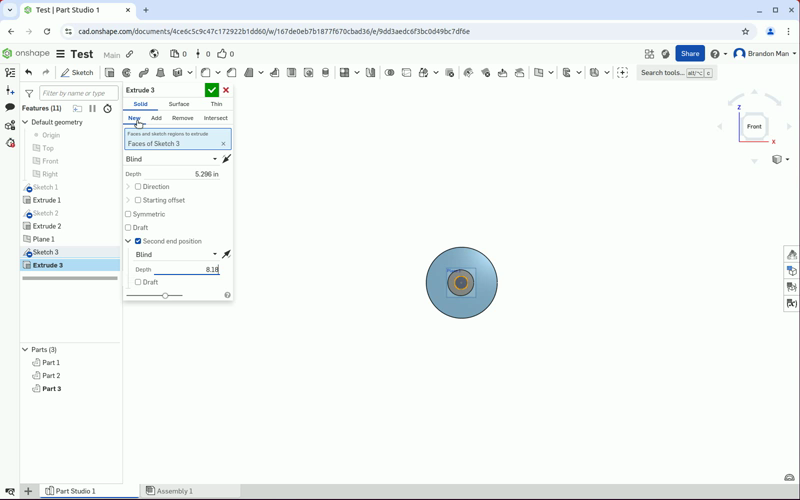
key(enter)
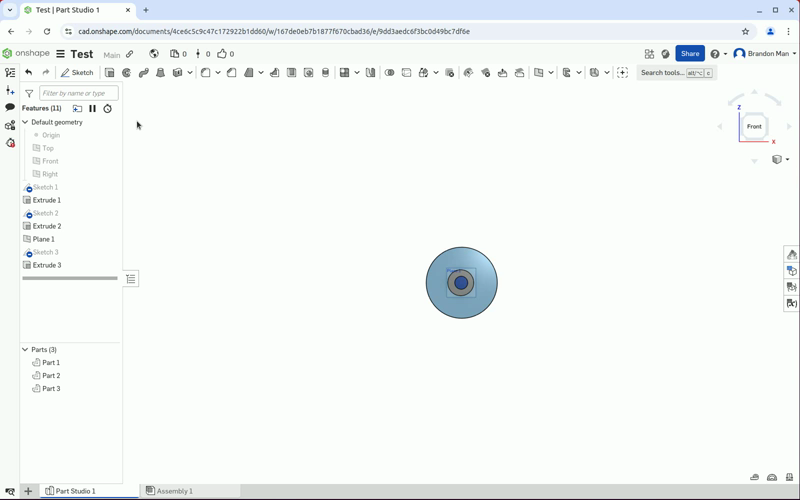
key(shift+h)
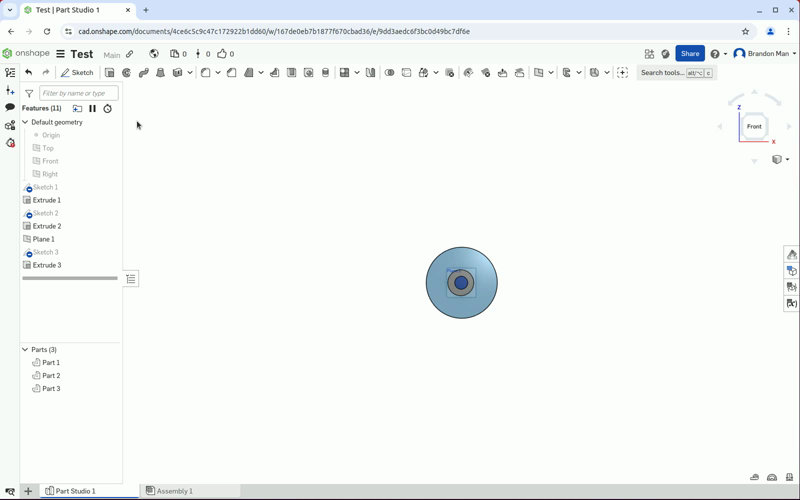
key(shift+h)
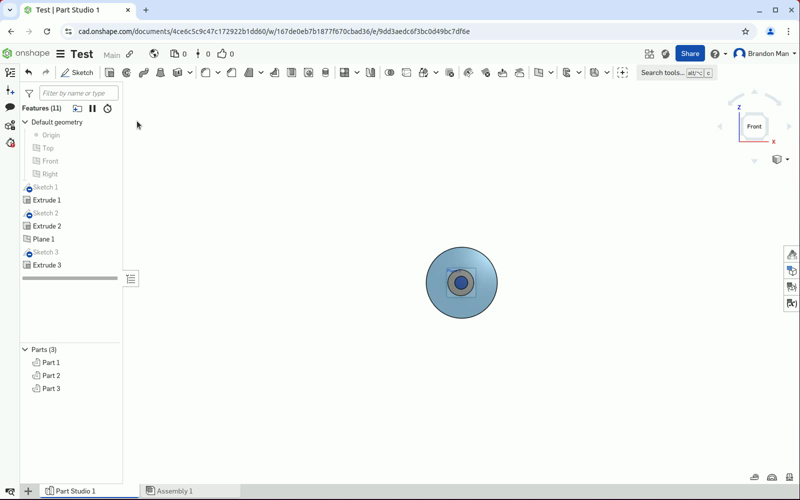
mouse_move(73, 189)
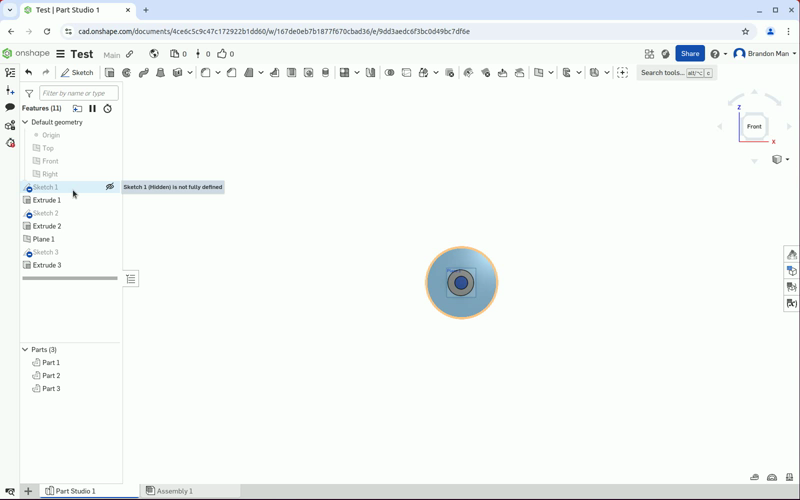
click(73, 189)
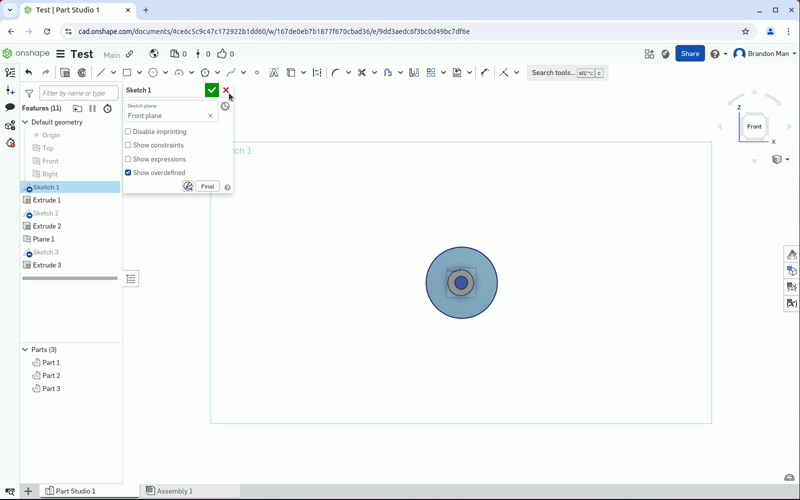
mouse_move(229, 92)
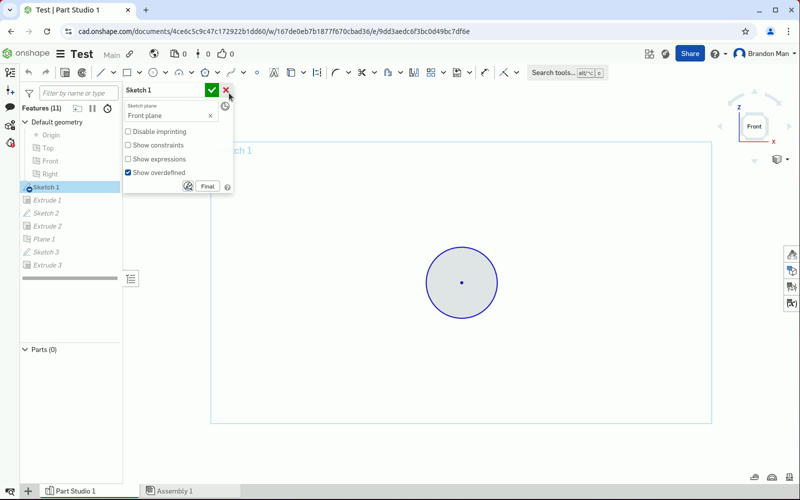
click(229, 92)
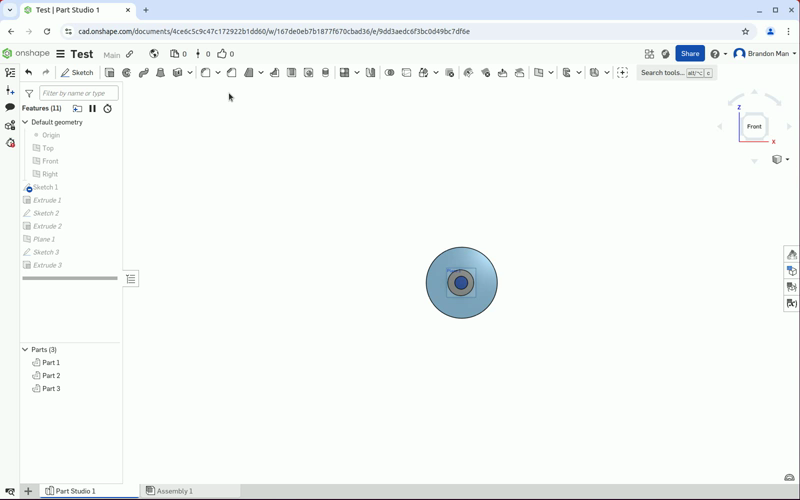
mouse_move(541, 75)
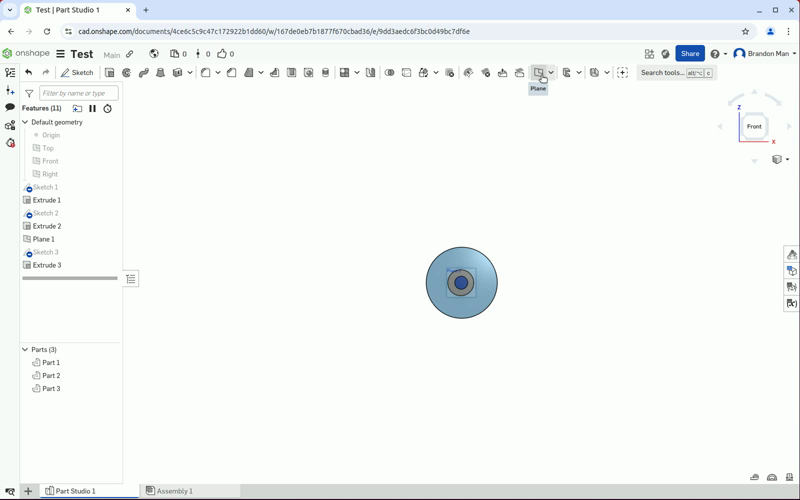
click(541, 75)
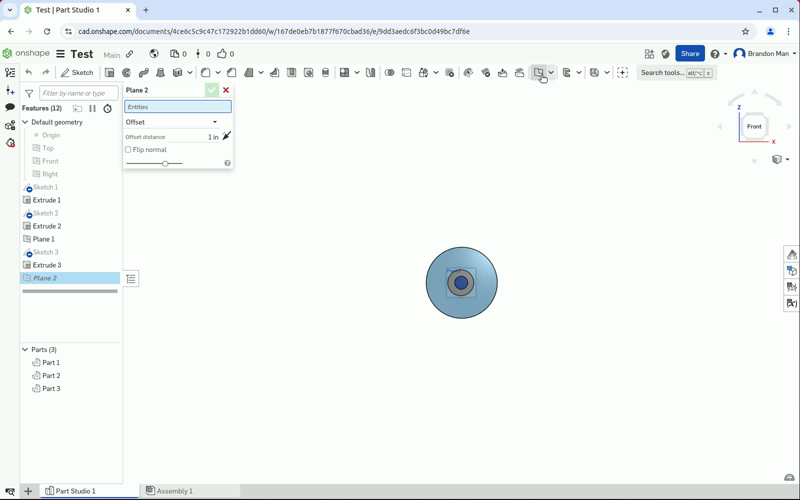
mouse_move(73, 163)
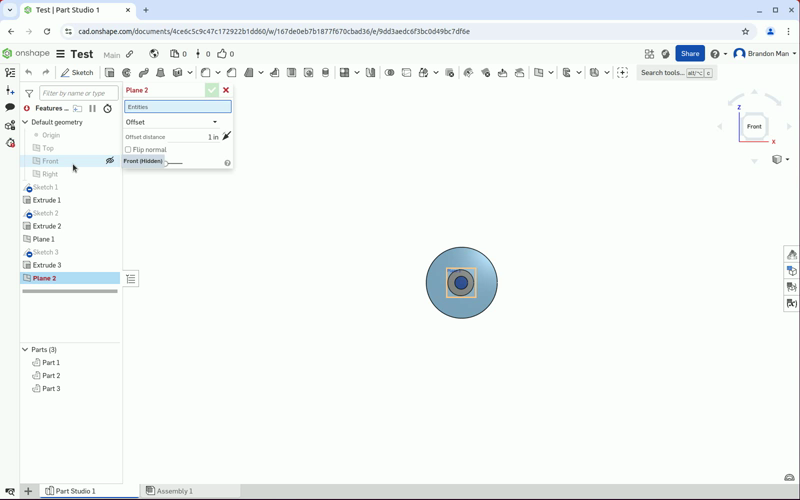
click(73, 163)
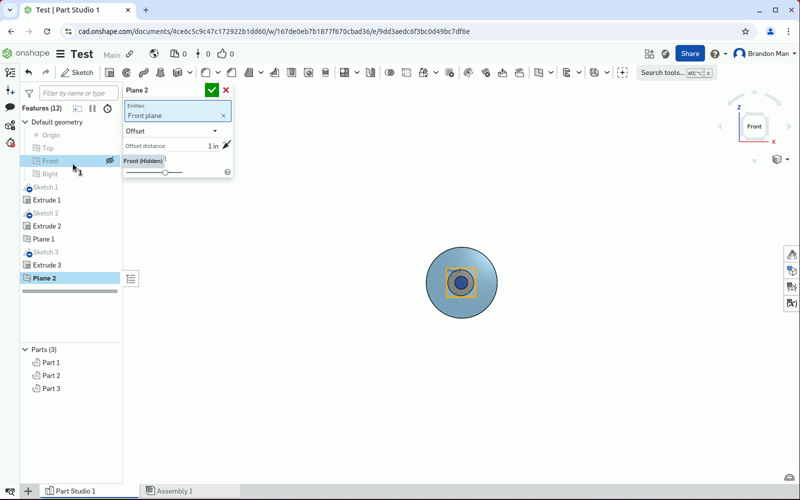
key(tab, 2)
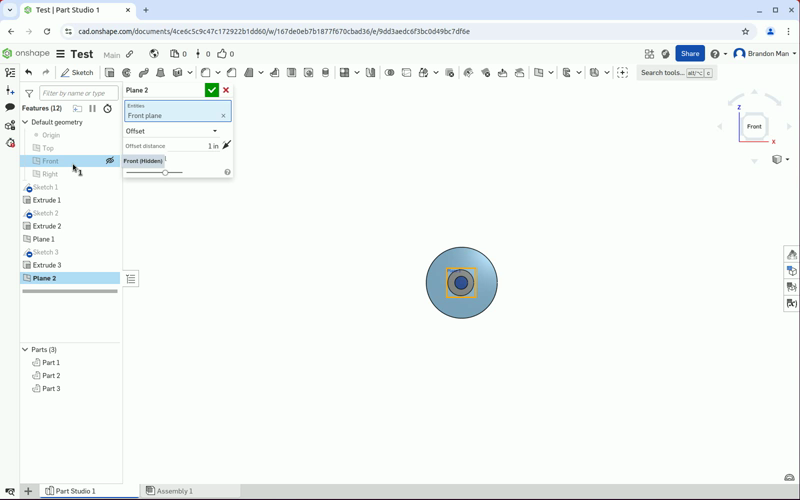
text(7.703)
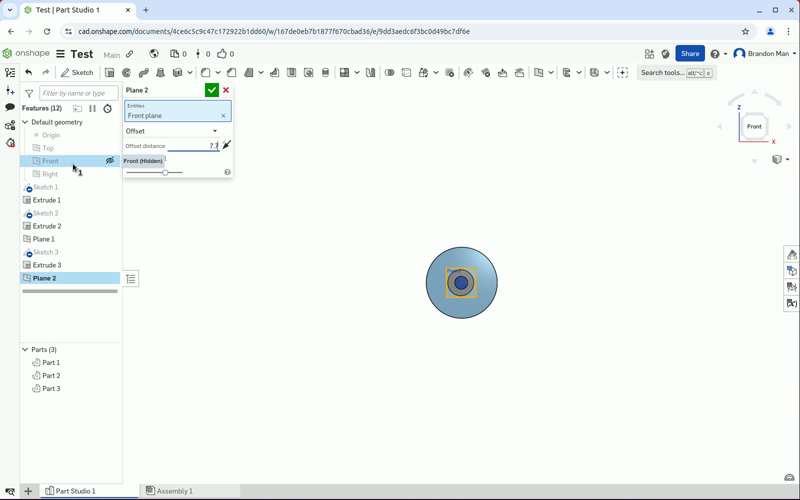
key(enter, 2)
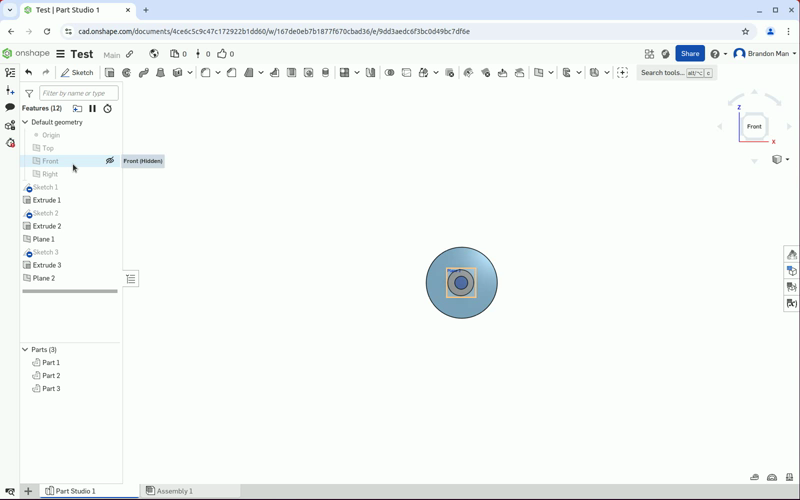
key(shift+s)
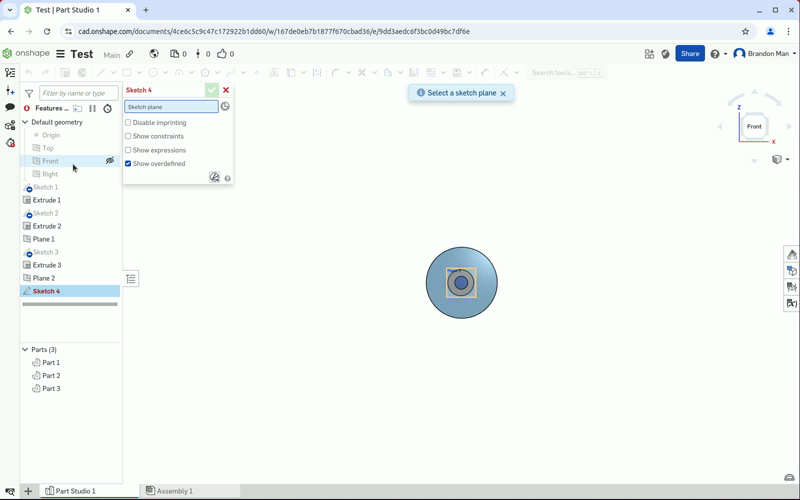
mouse_move(73, 280)
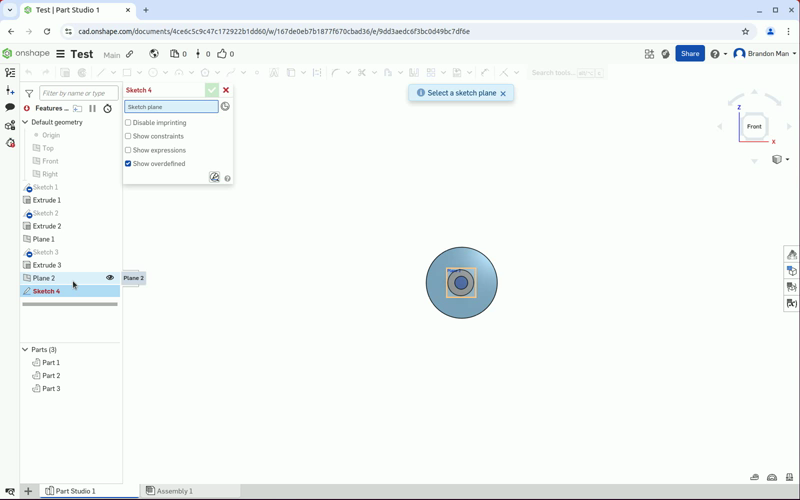
click(73, 280)
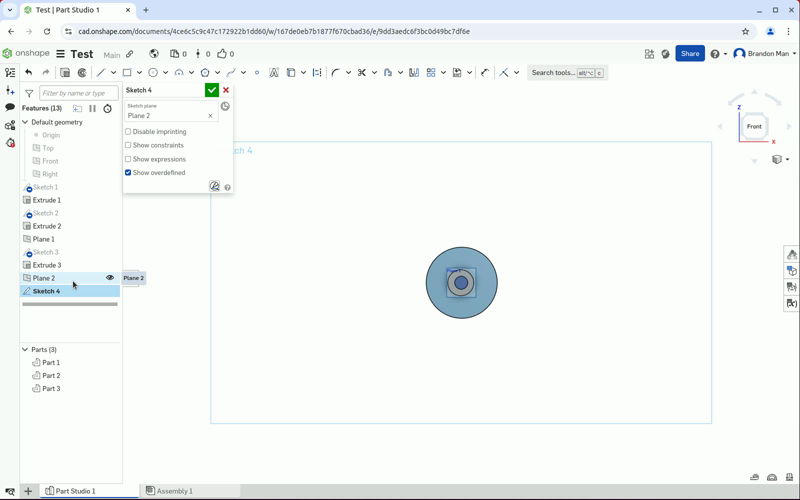
mouse_move(73, 352)
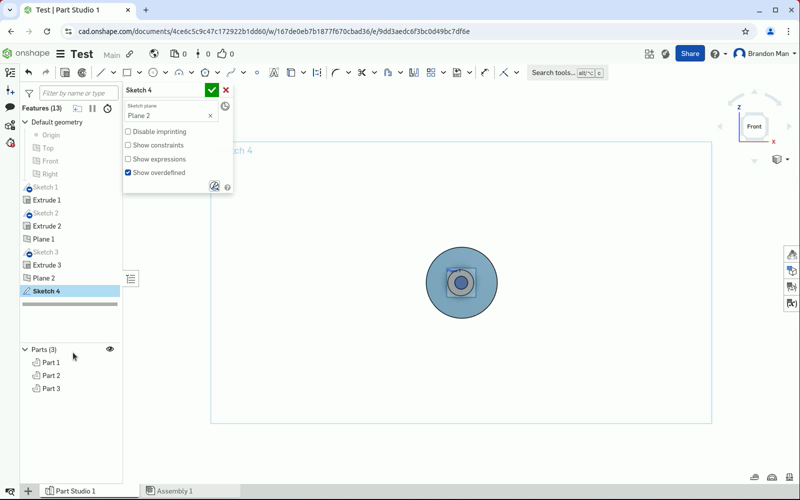
key(y)
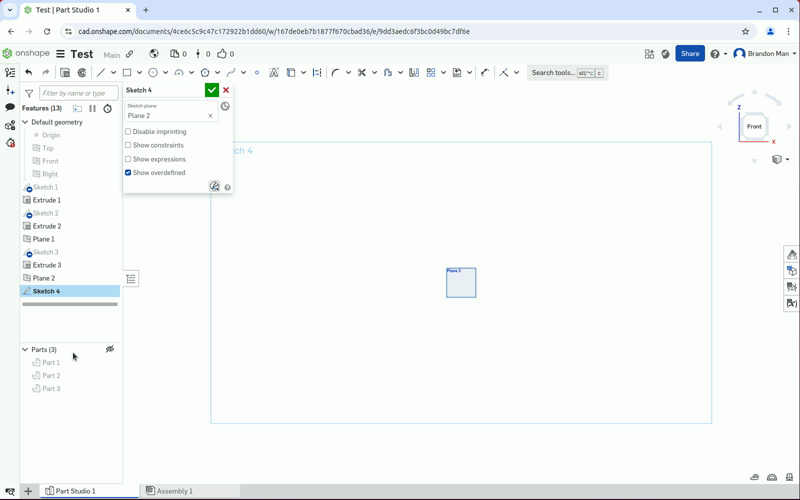
key(c)
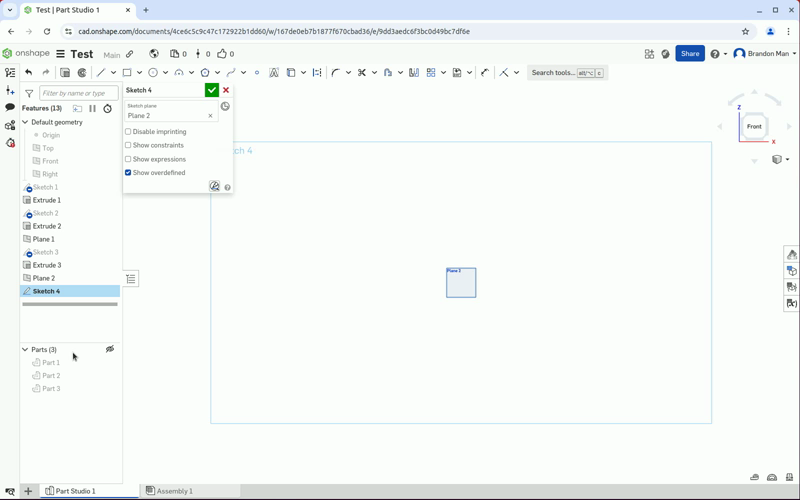
key_down(shift)
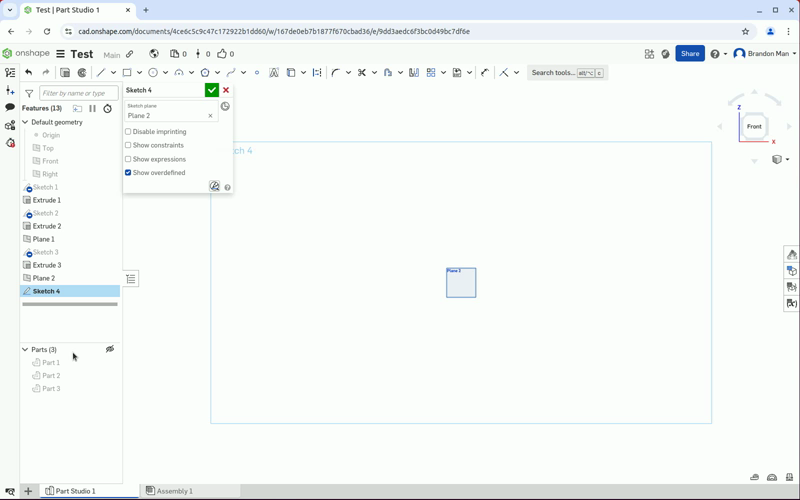
mouse_move(461, 282)
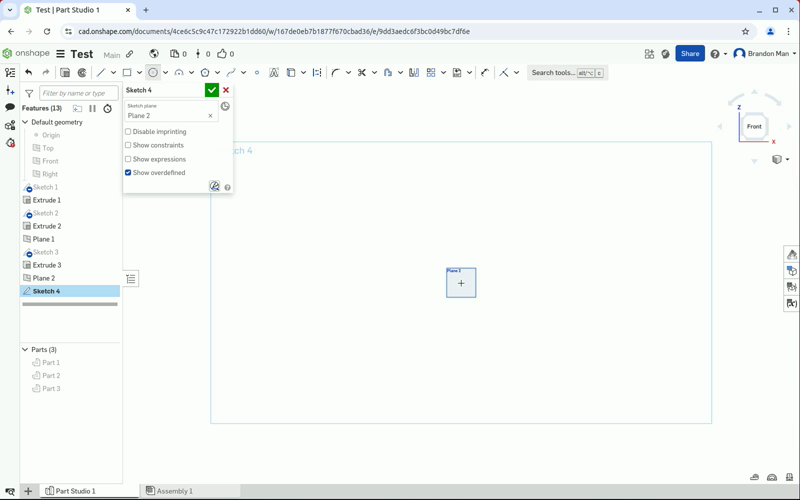
click(461, 282)
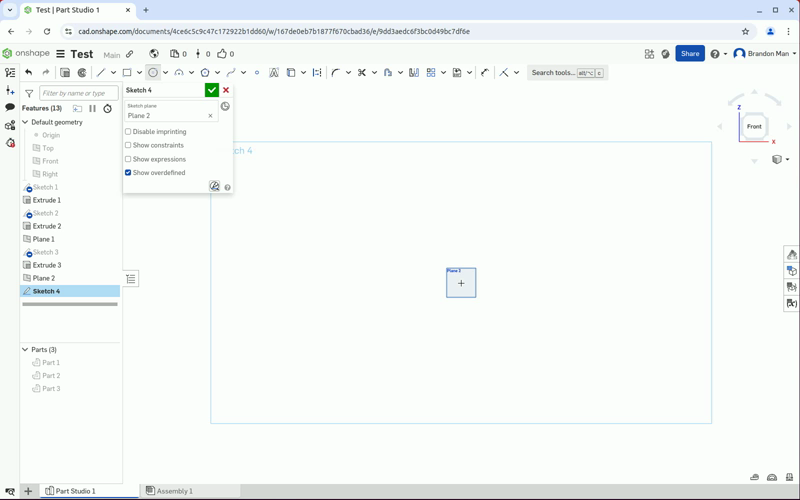
key_up(shift)
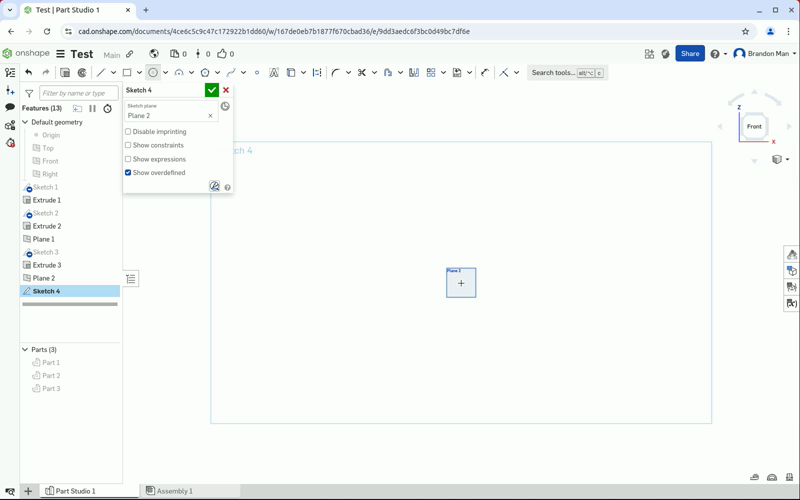
mouse_move(466, 282)
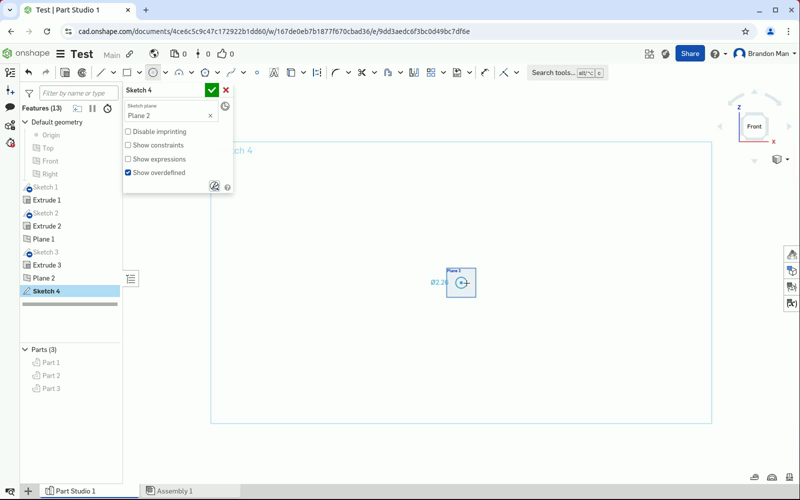
click(466, 282)
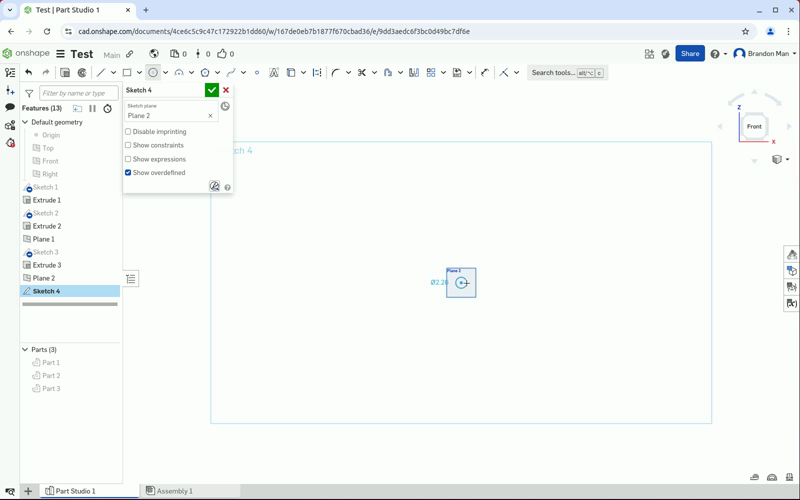
key(esc)
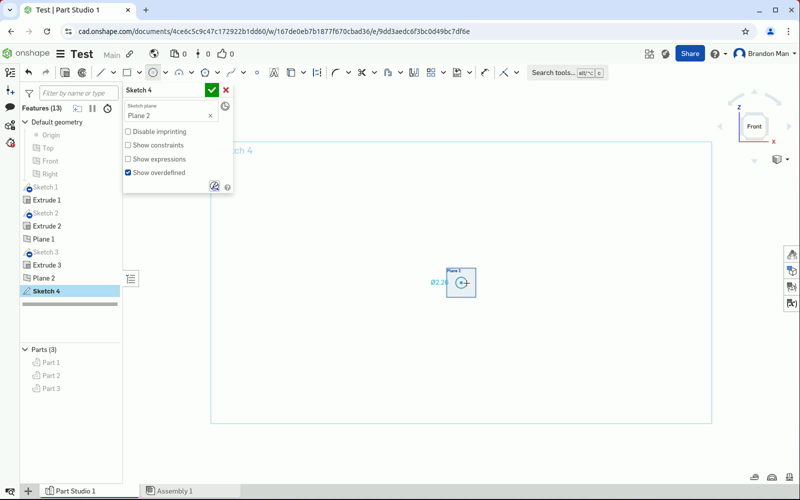
mouse_move(461, 288)
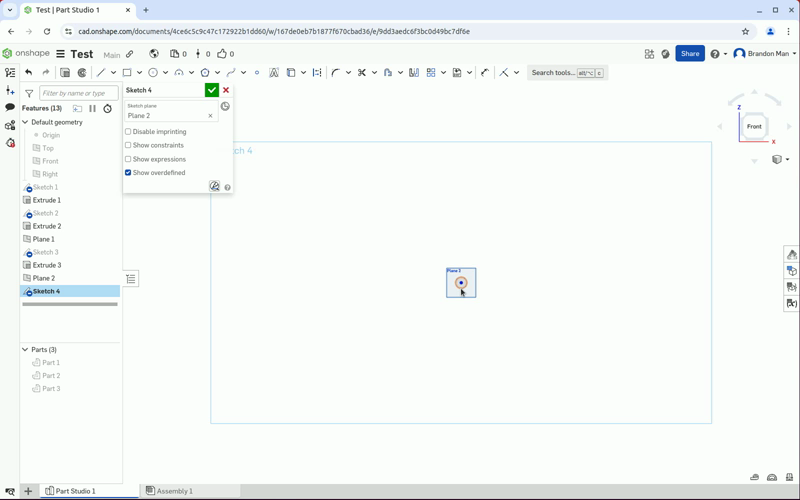
scroll(6)
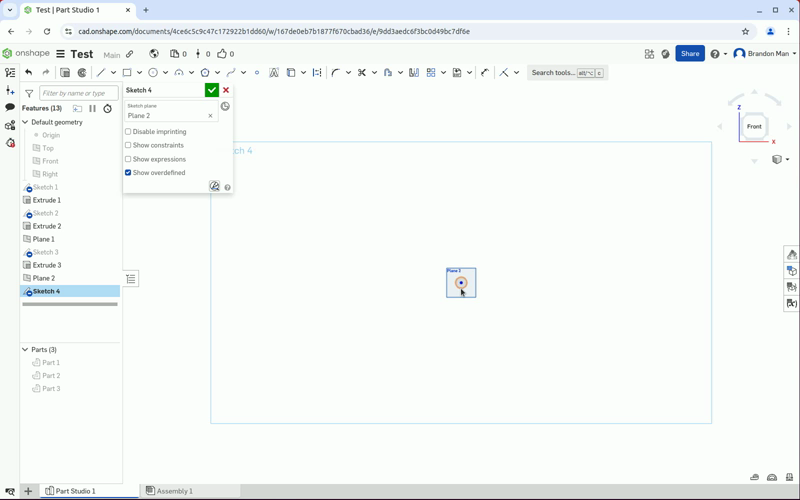
scroll(6)
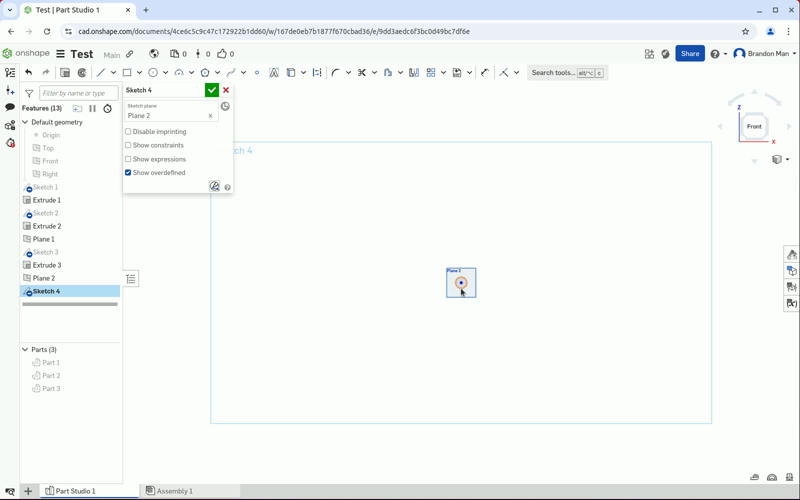
scroll(6)
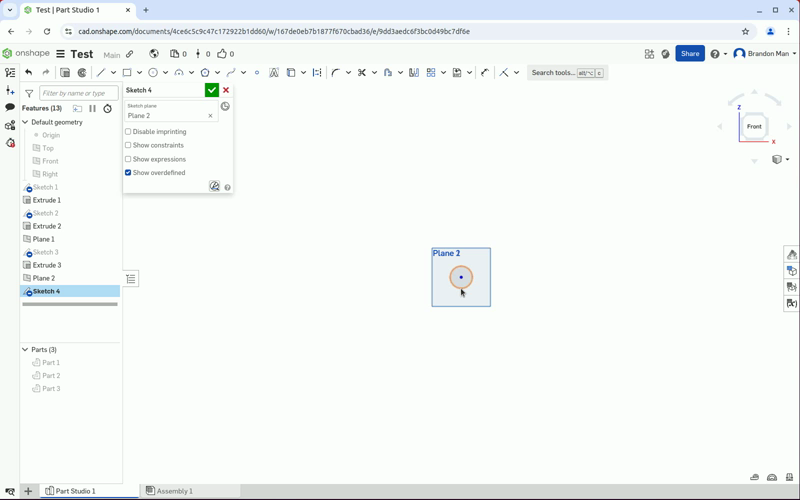
scroll(6)
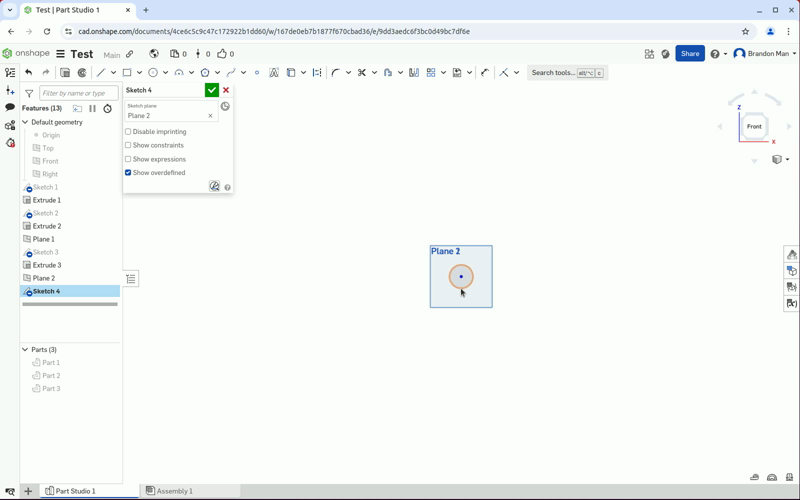
scroll(6)
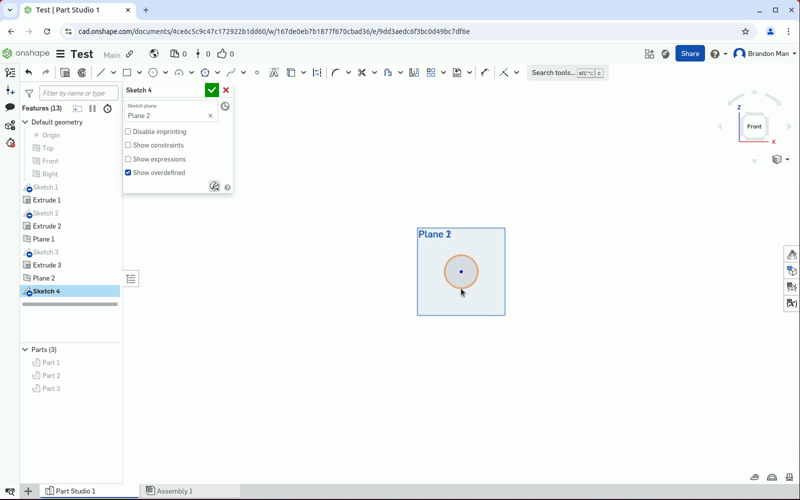
scroll(6)
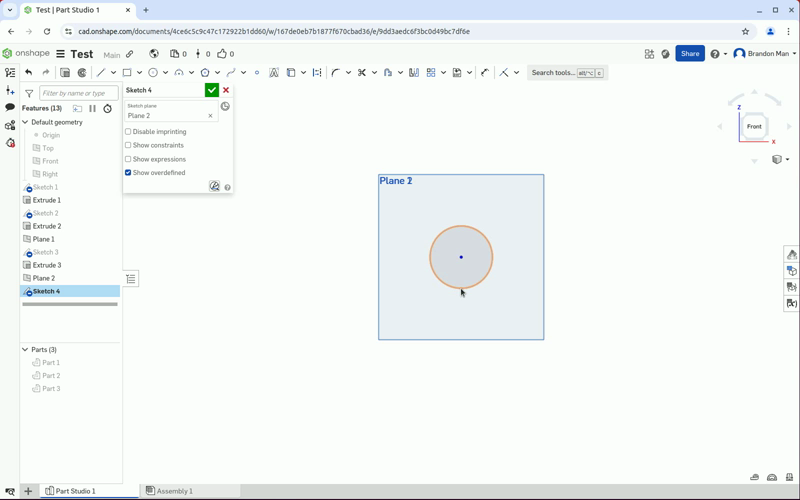
scroll(6)
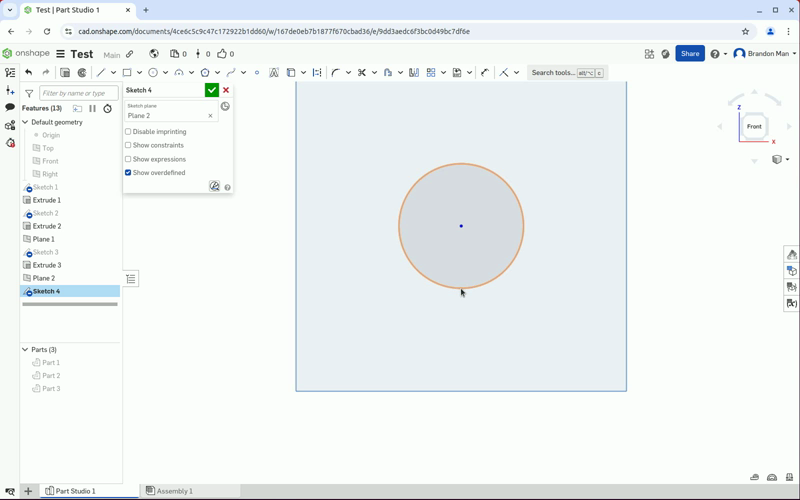
click(461, 288)
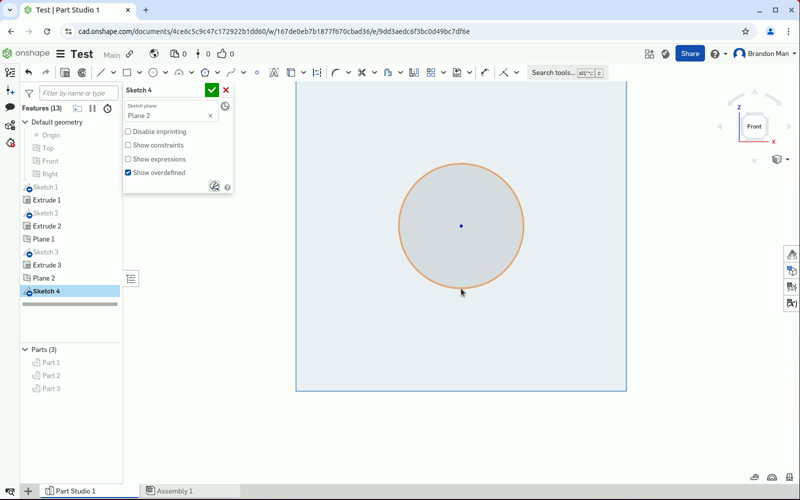
scroll(-6)
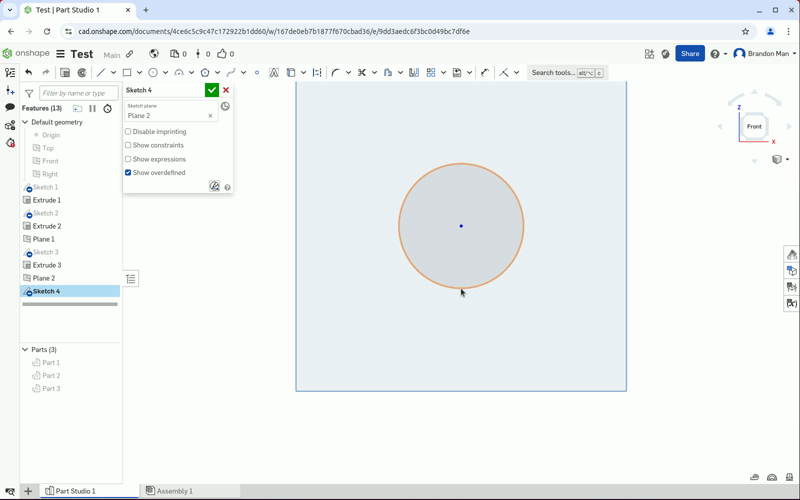
scroll(-6)
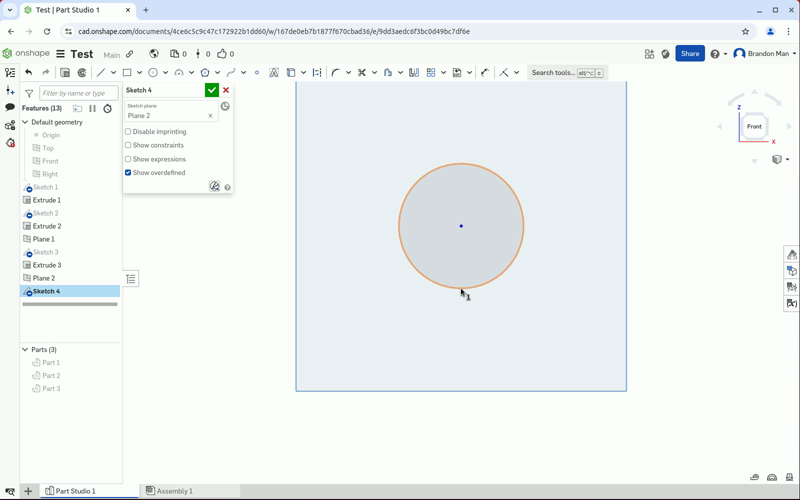
scroll(-6)
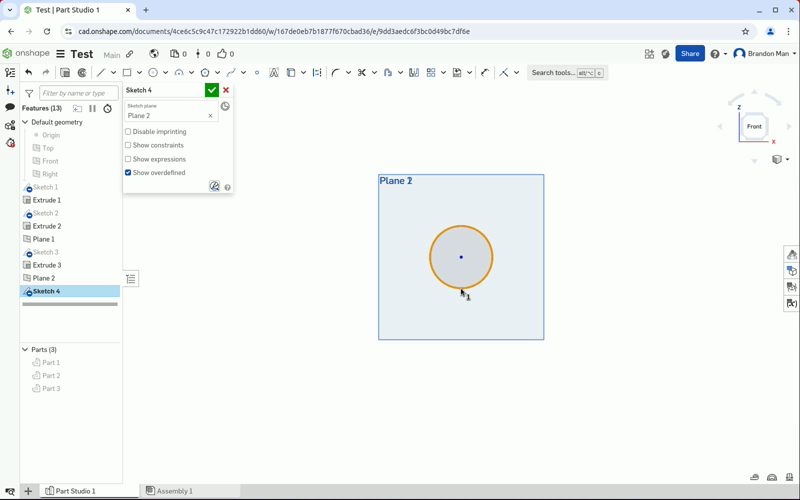
scroll(-6)
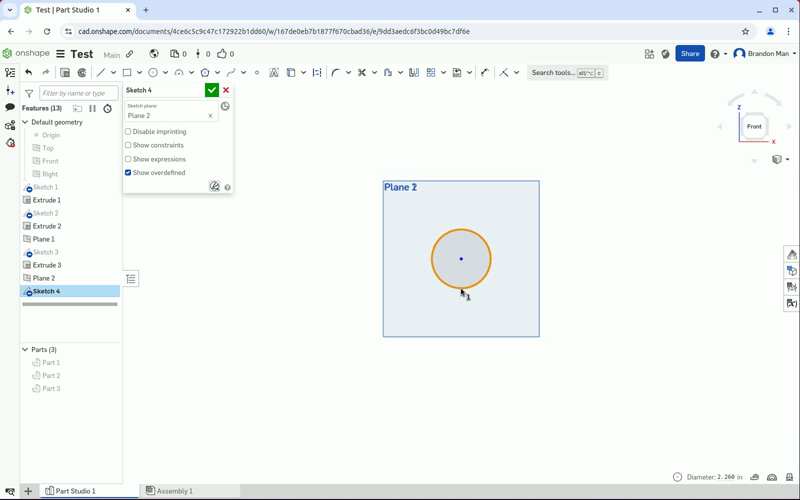
scroll(-6)
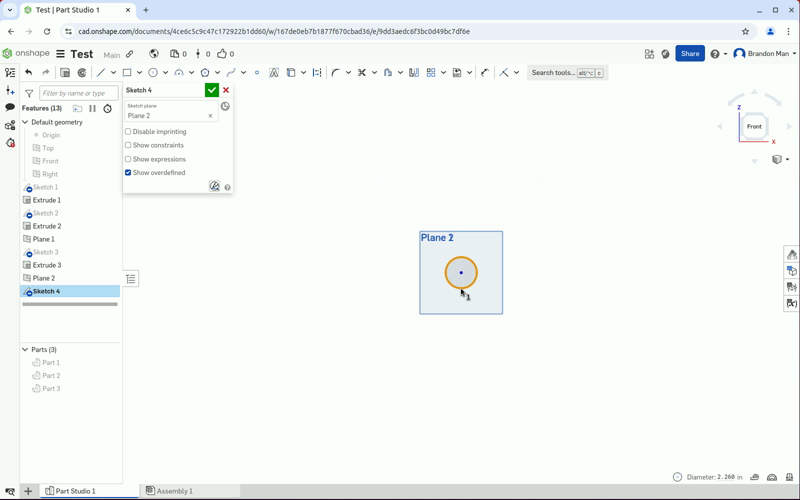
scroll(-6)
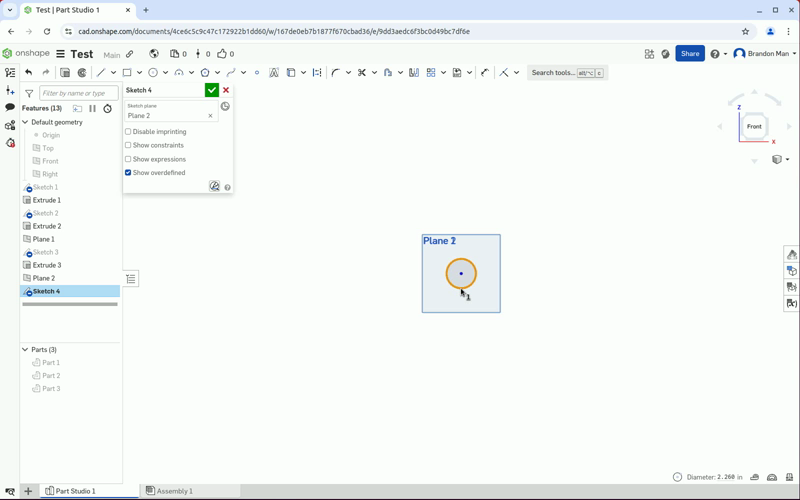
scroll(-6)
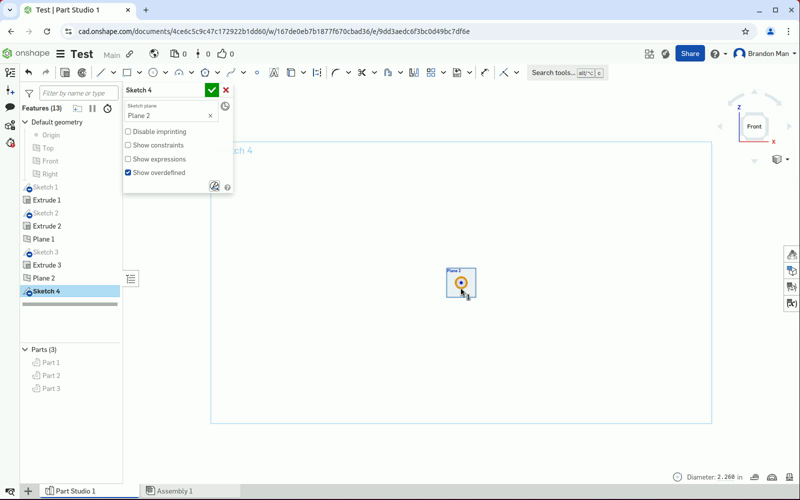
mouse_move(73, 352)
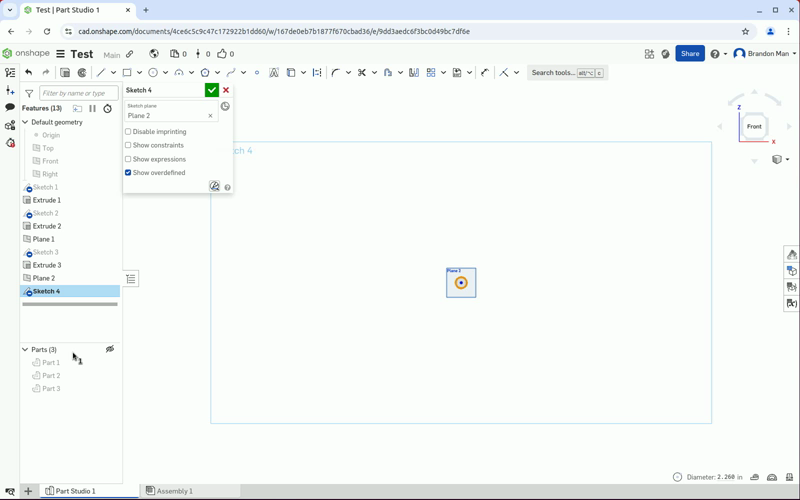
key(shift+y)
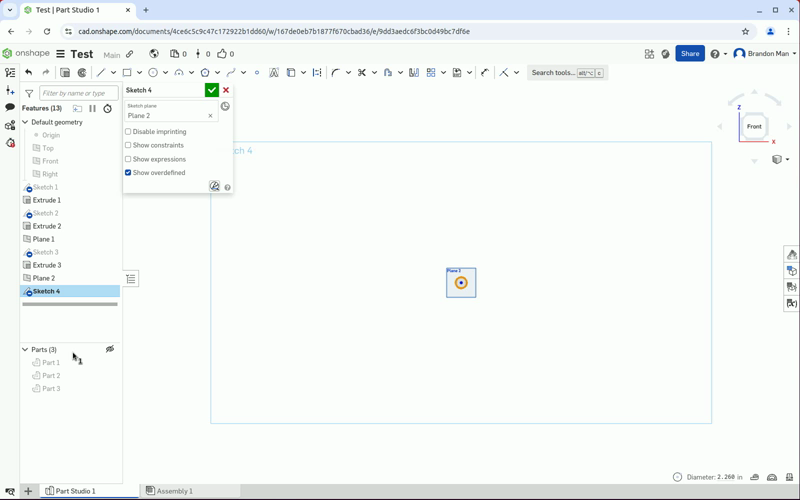
key(shift+e)
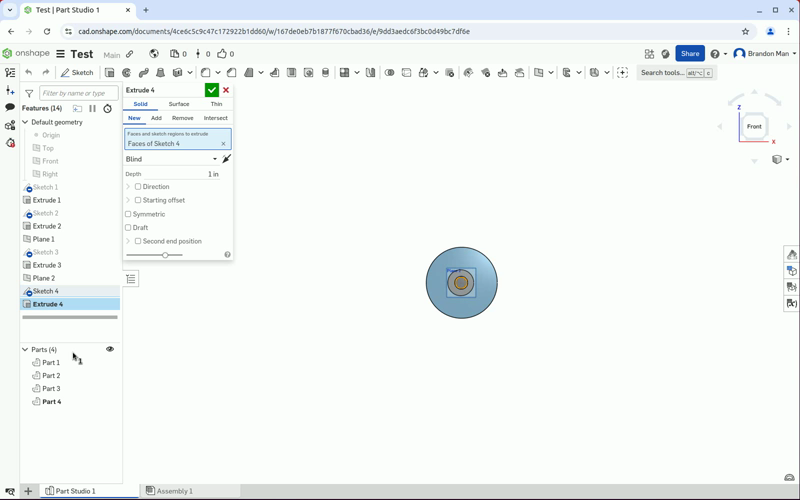
mouse_move(143, 106)
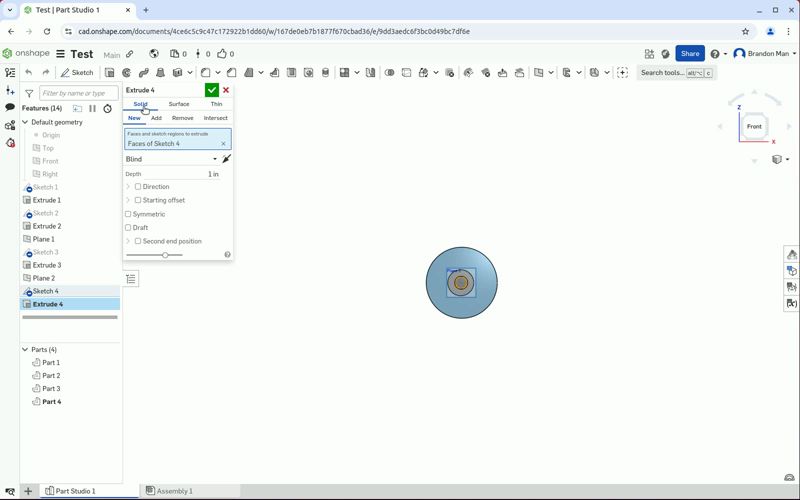
click(143, 106)
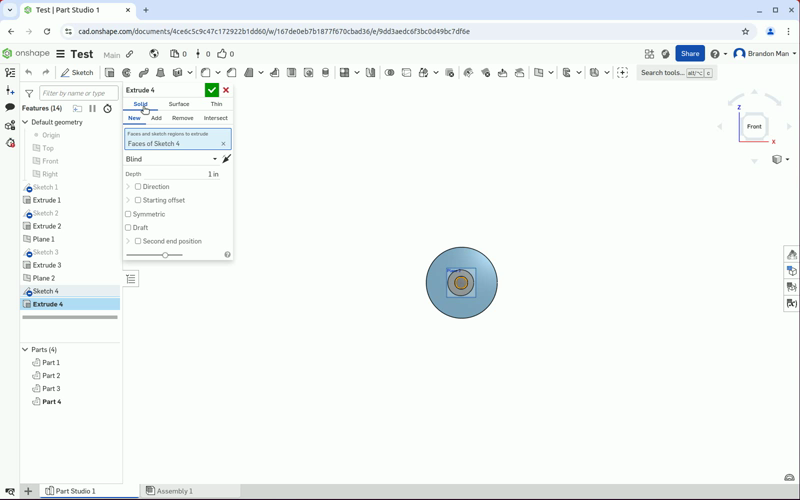
mouse_move(137, 120)
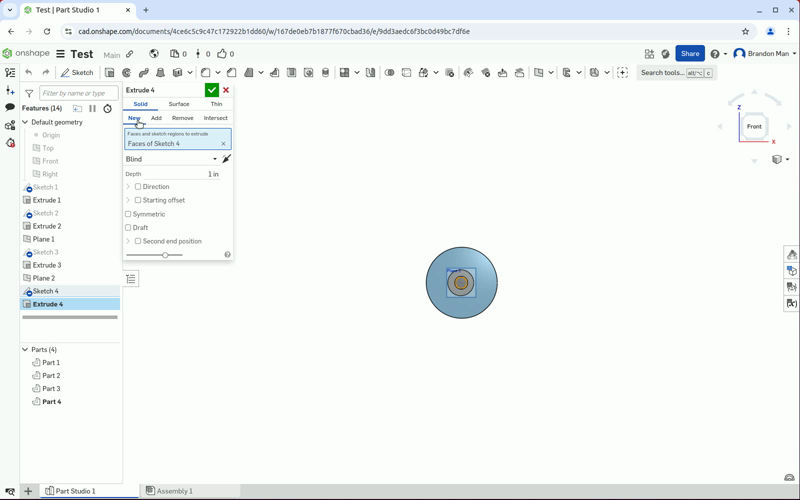
click(137, 120)
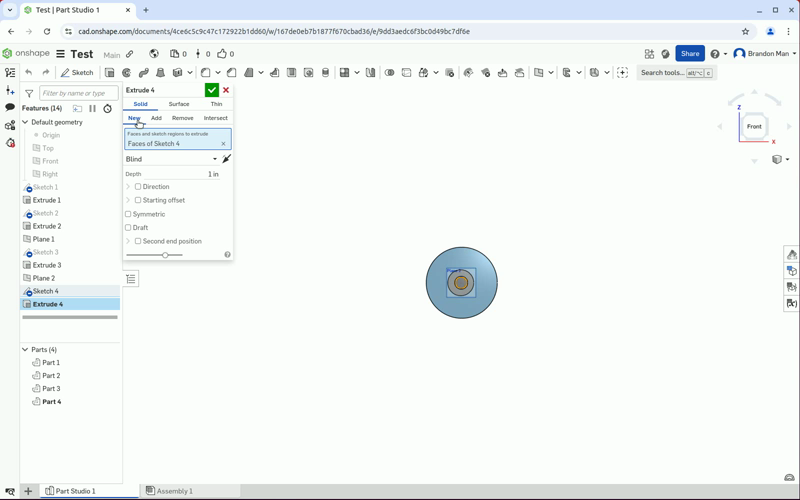
key(tab, 4)
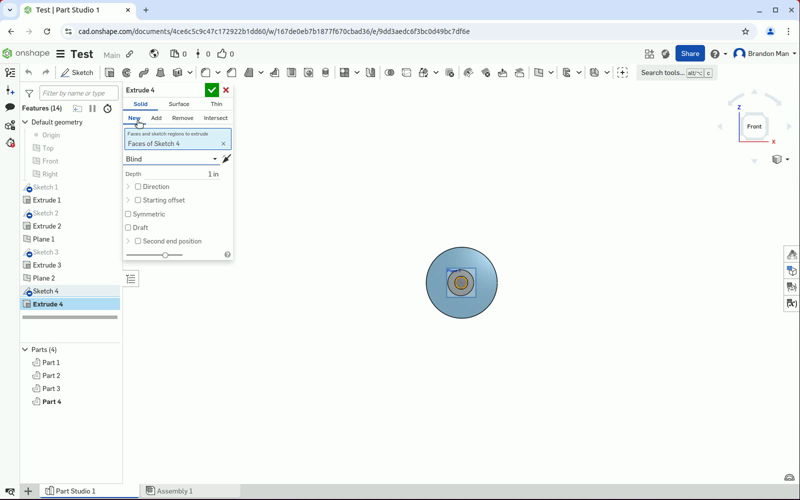
text(3.851)
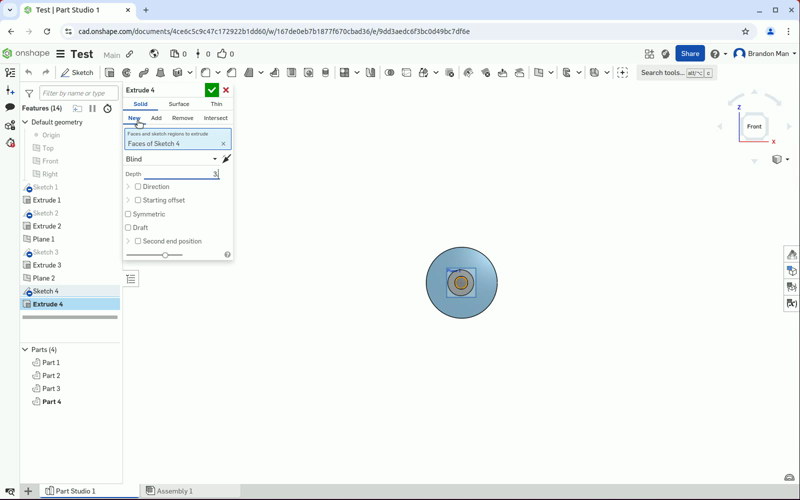
key(enter)
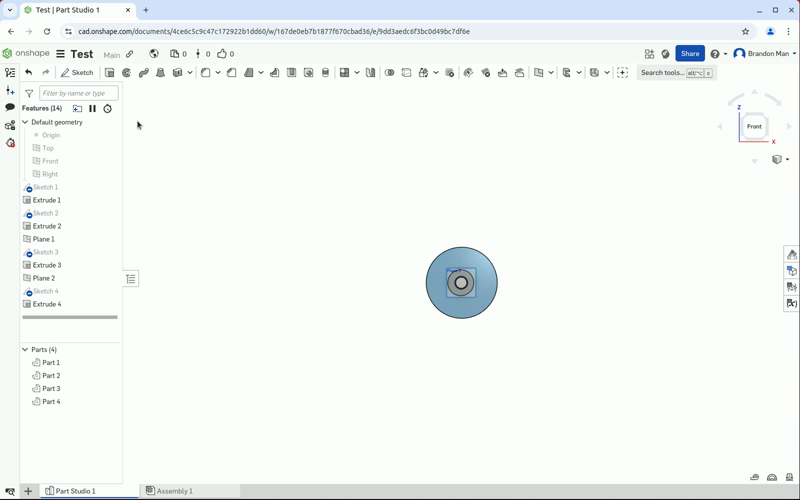
key(shift+h)
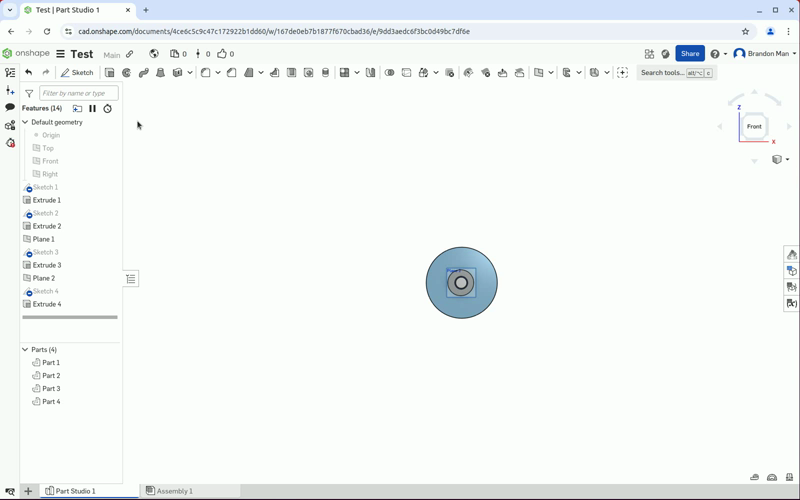
key(shift+h)
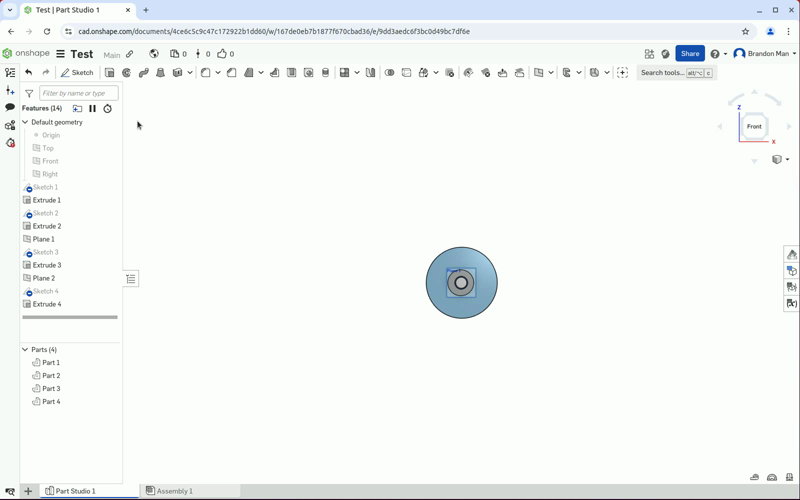
mouse_move(73, 189)
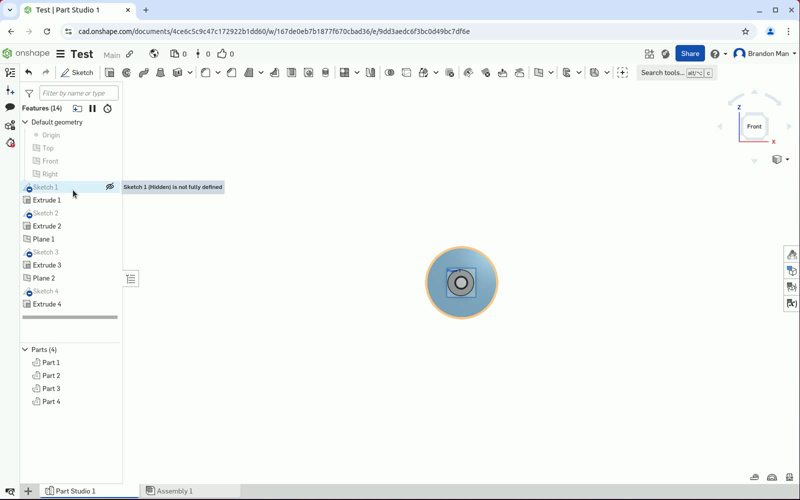
click(73, 189)
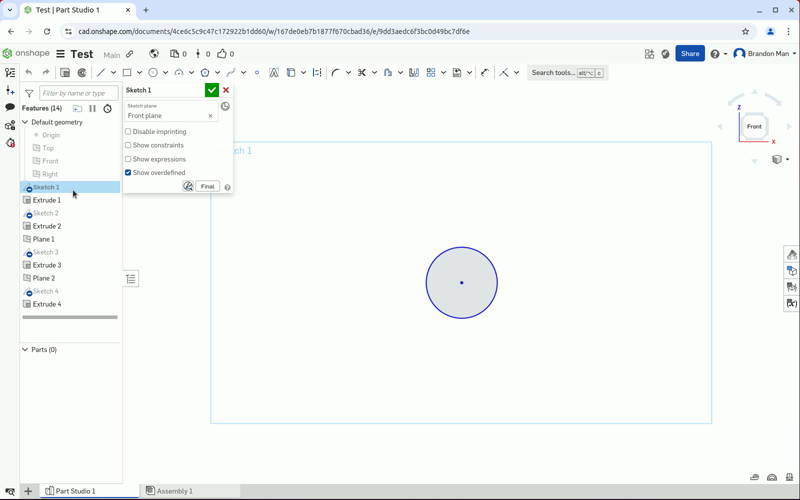
mouse_move(229, 92)
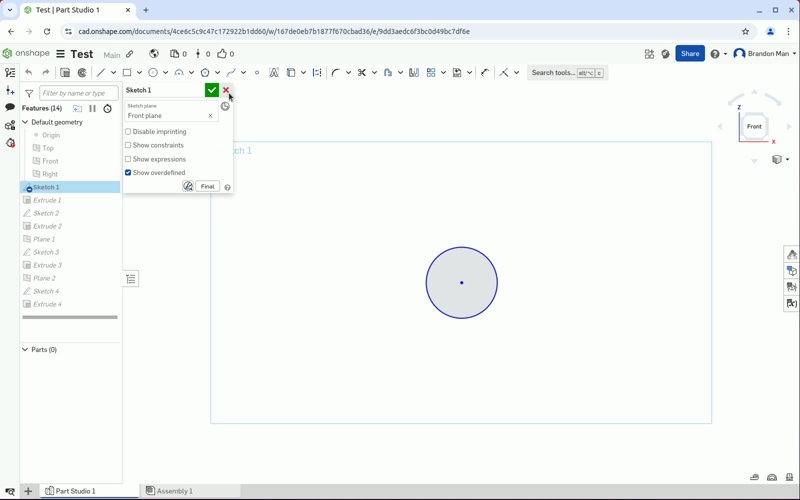
click(229, 92)
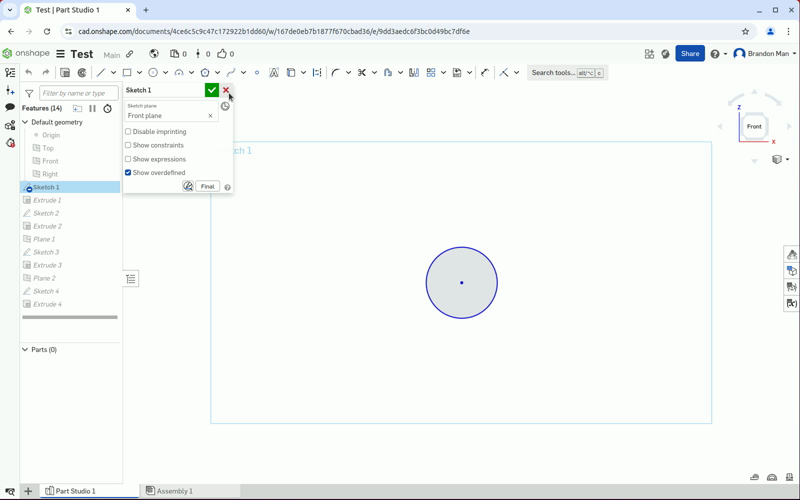
key(shift+s)
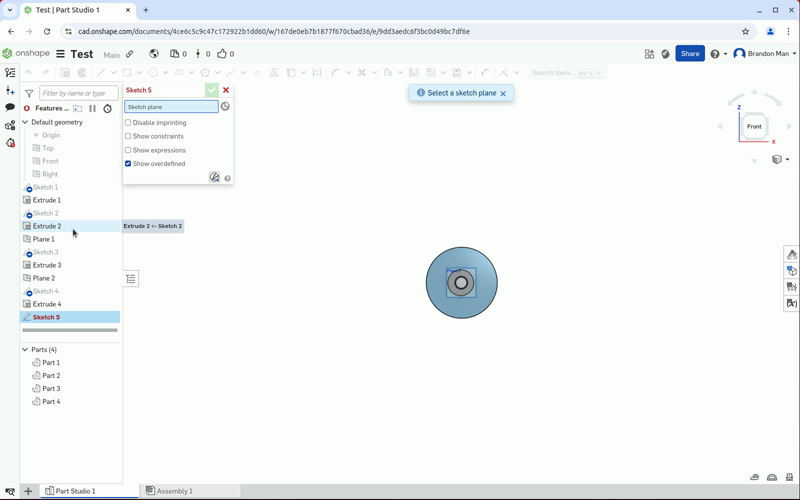
scroll(3)
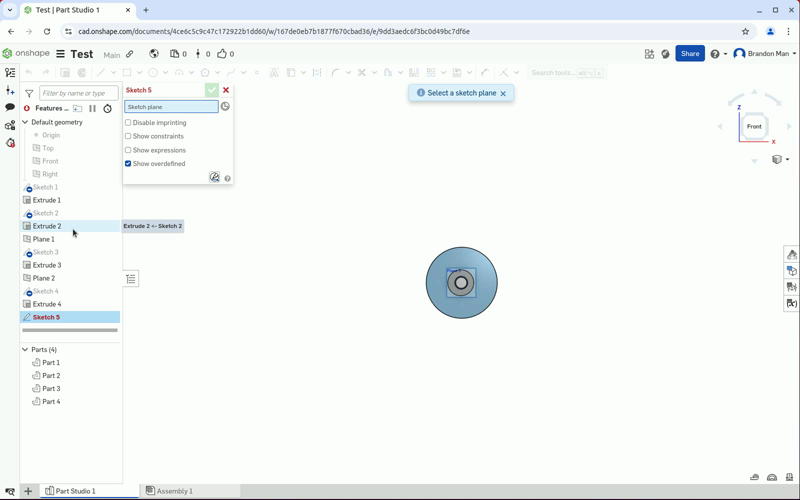
mouse_move(73, 163)
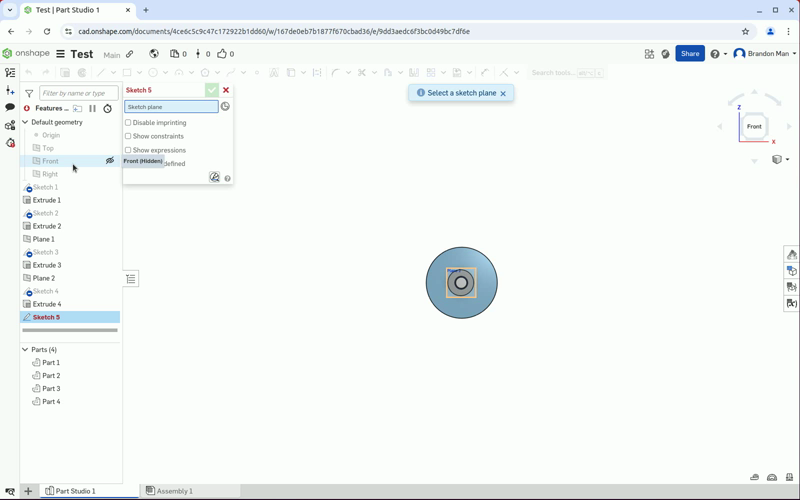
click(73, 163)
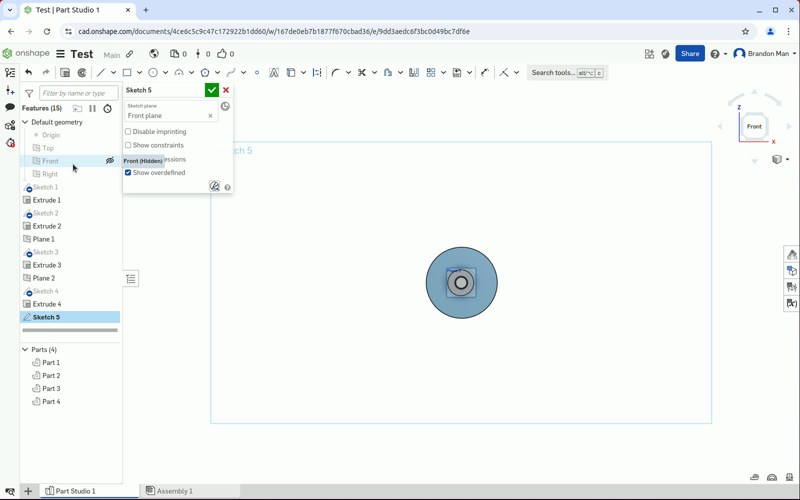
mouse_move(73, 352)
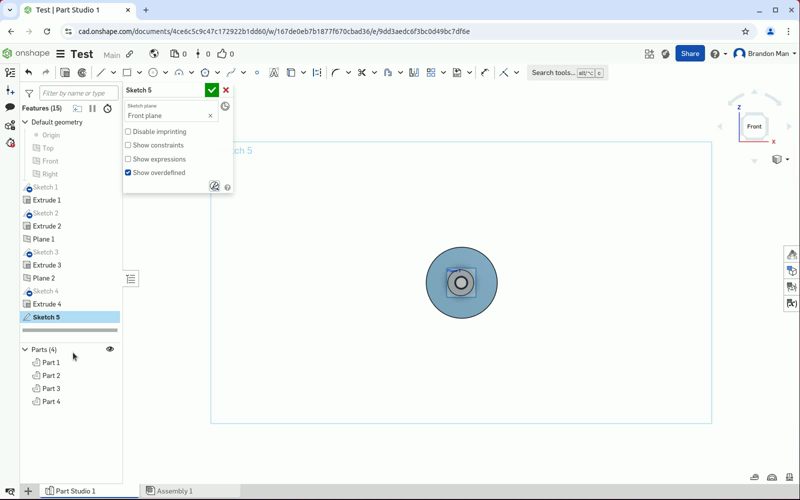
key(y)
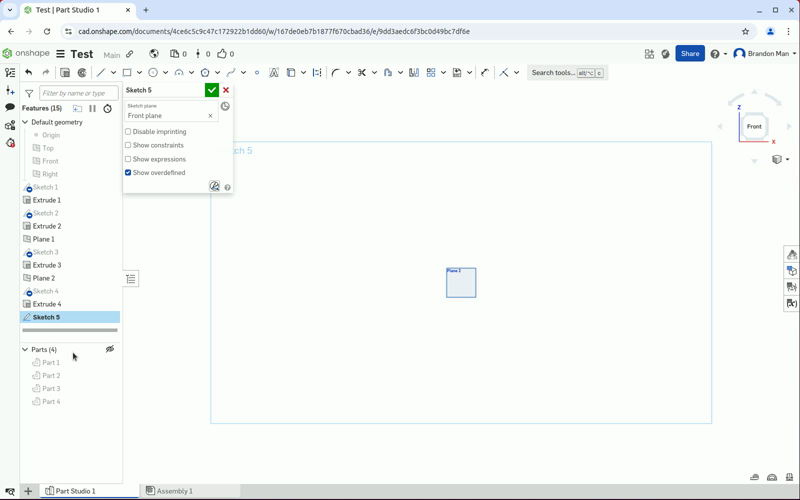
key(c)
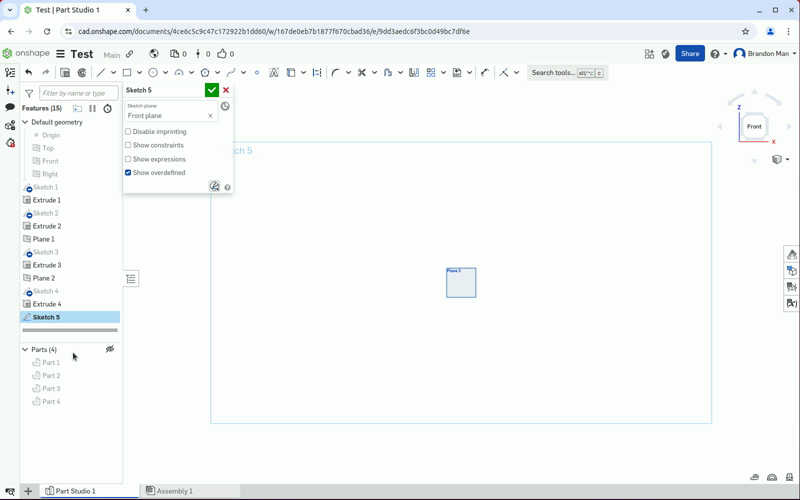
key_down(shift)
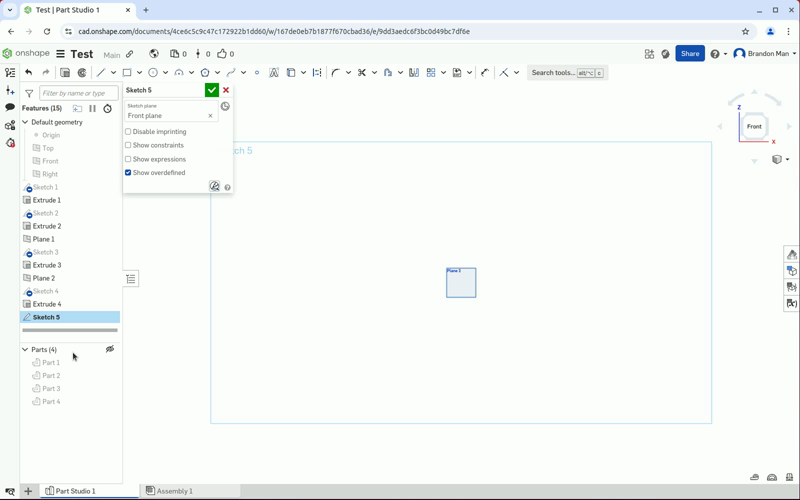
mouse_move(565, 212)
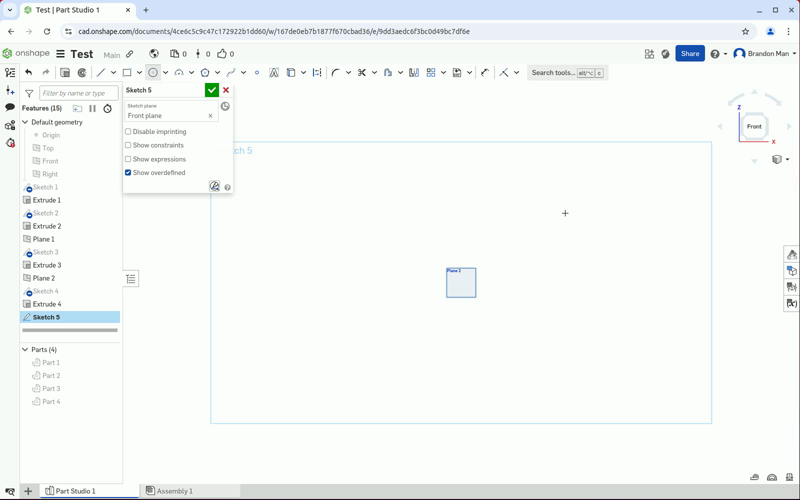
click(565, 212)
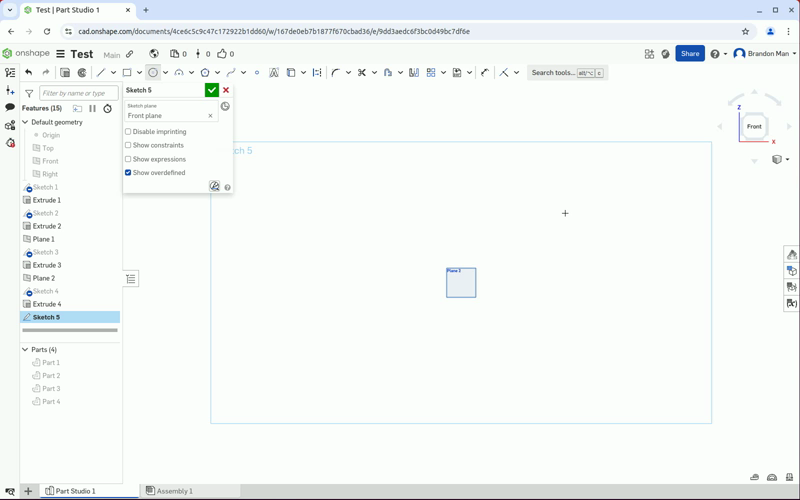
key_up(shift)
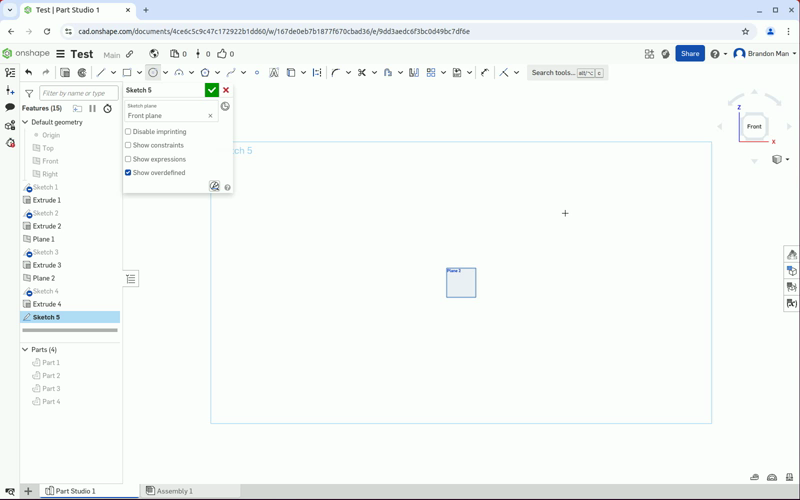
mouse_move(574, 212)
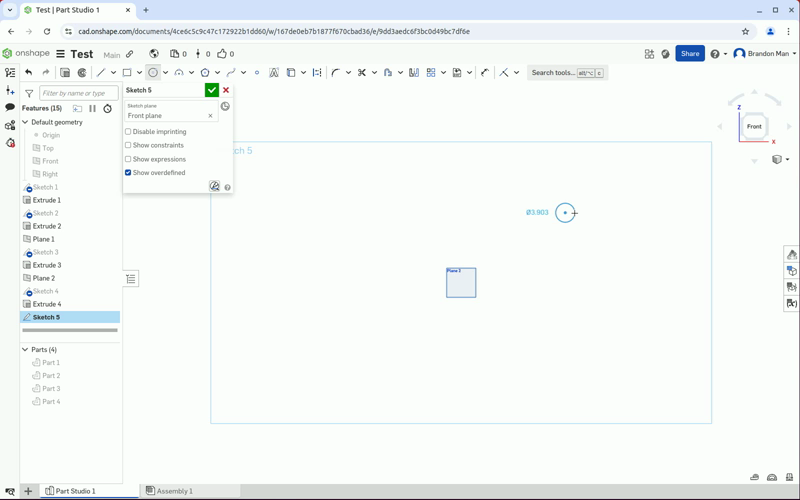
click(574, 212)
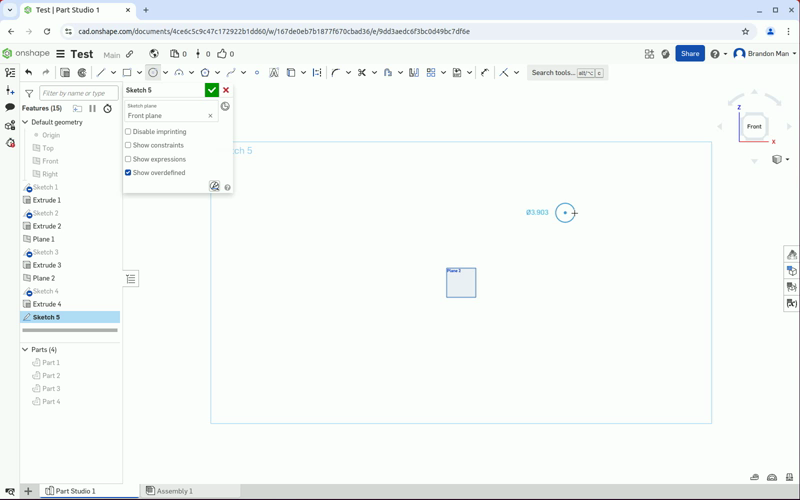
key(esc)
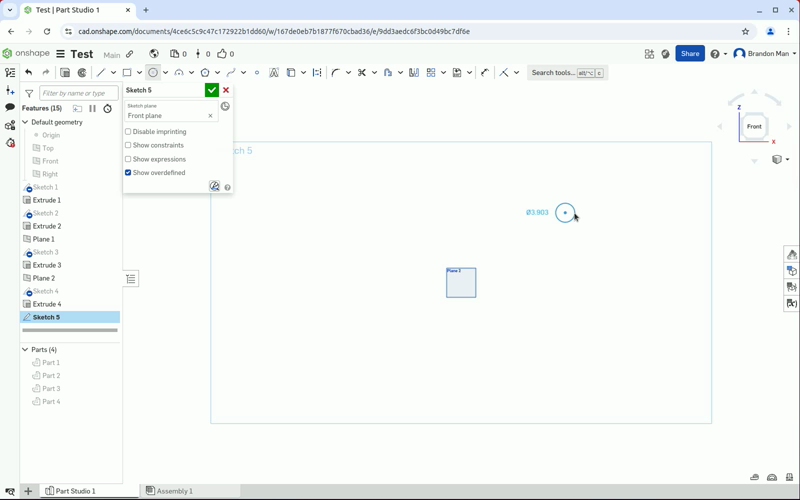
key(c)
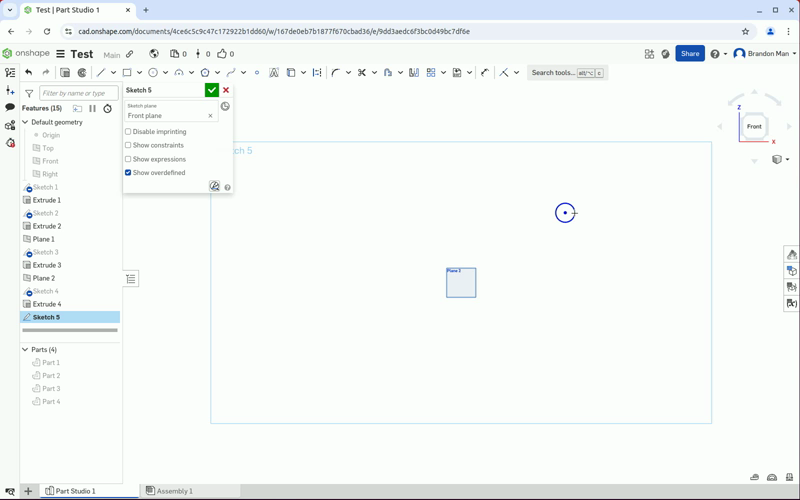
key_down(shift)
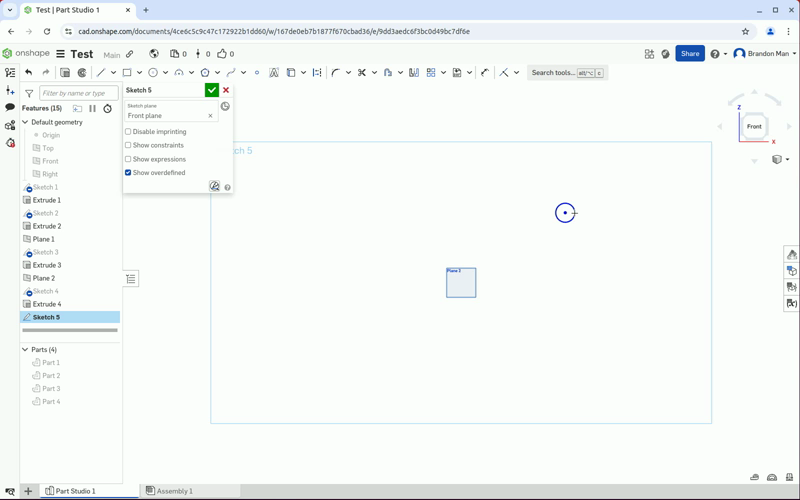
mouse_move(565, 212)
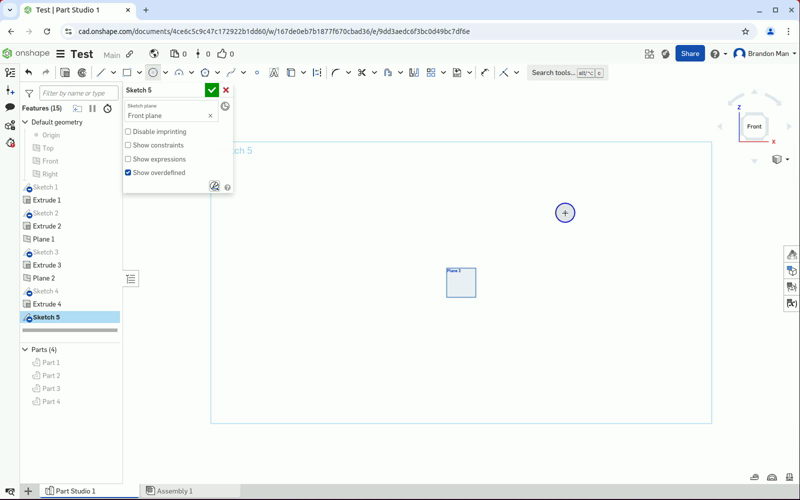
click(565, 212)
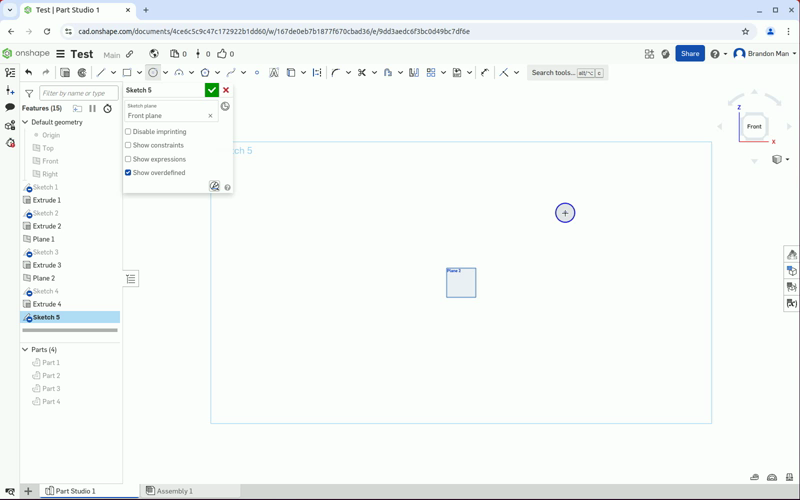
key_up(shift)
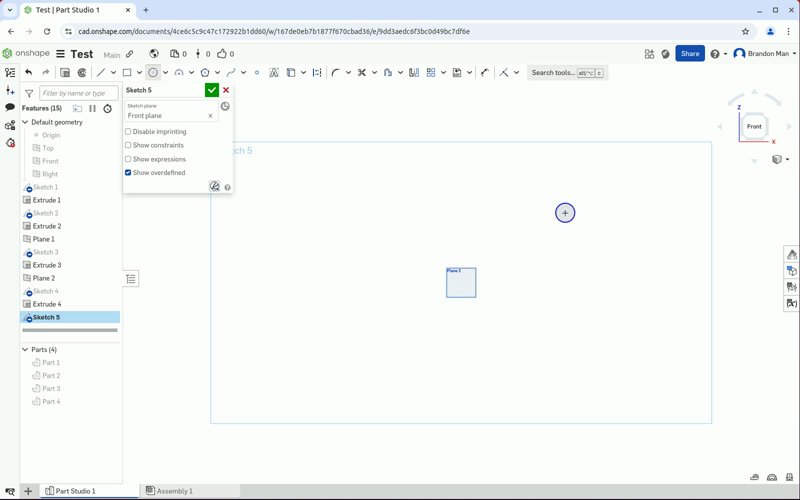
mouse_move(572, 212)
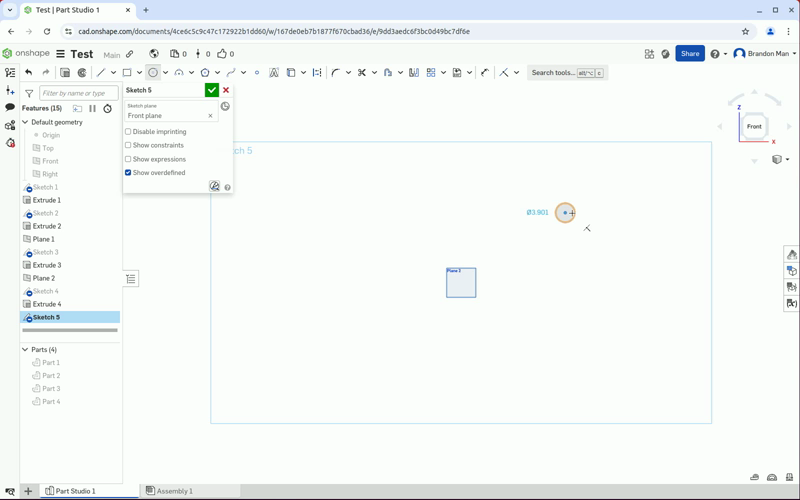
scroll(6)
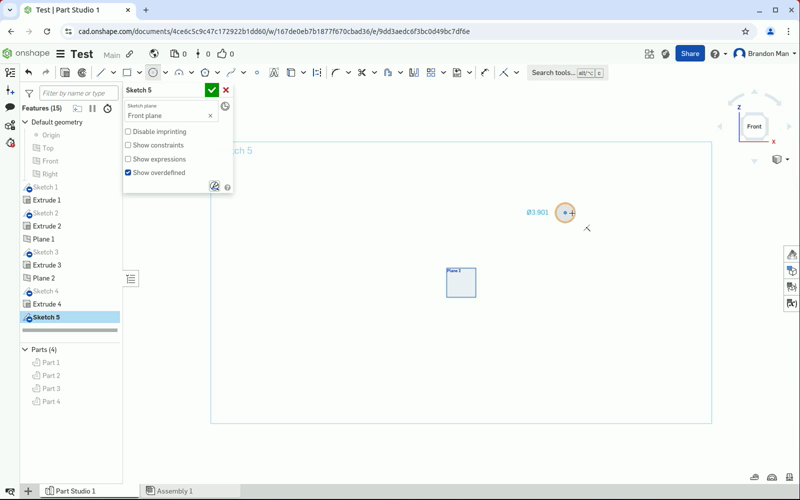
scroll(6)
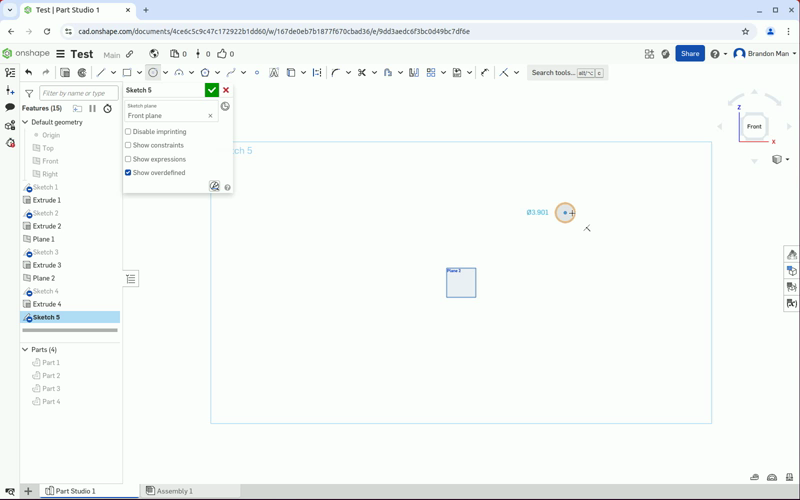
scroll(6)
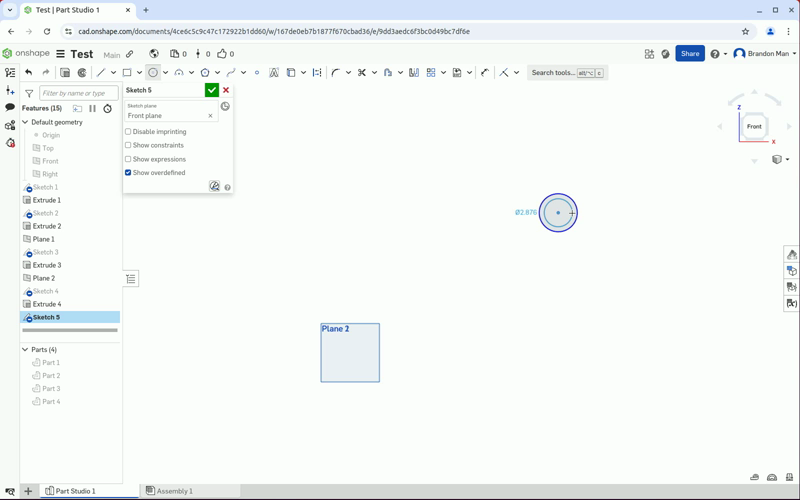
scroll(6)
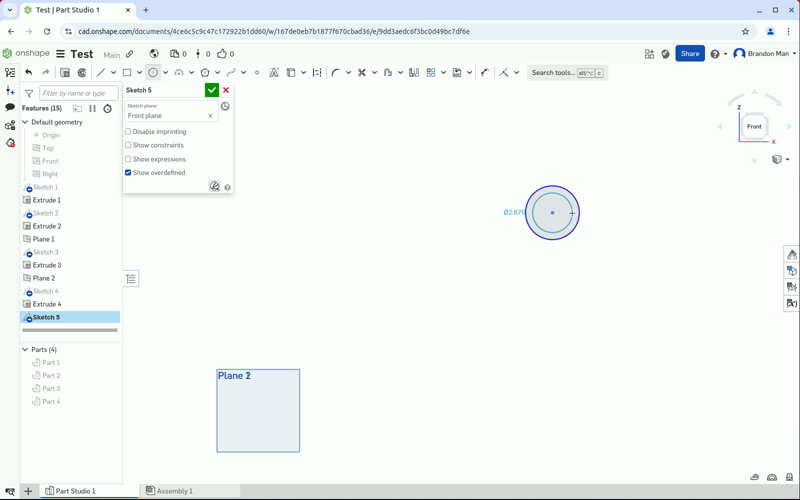
scroll(6)
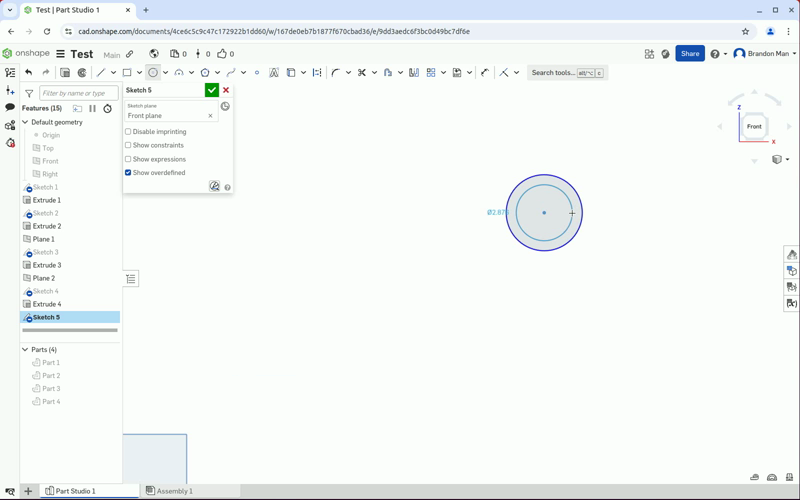
scroll(6)
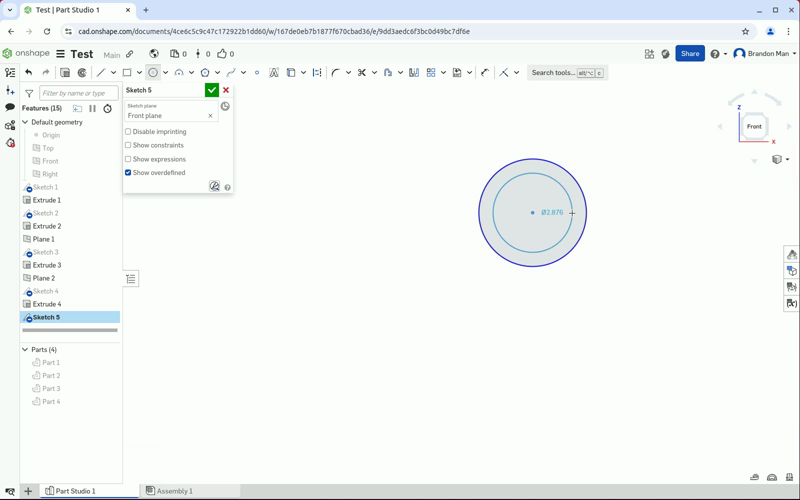
scroll(6)
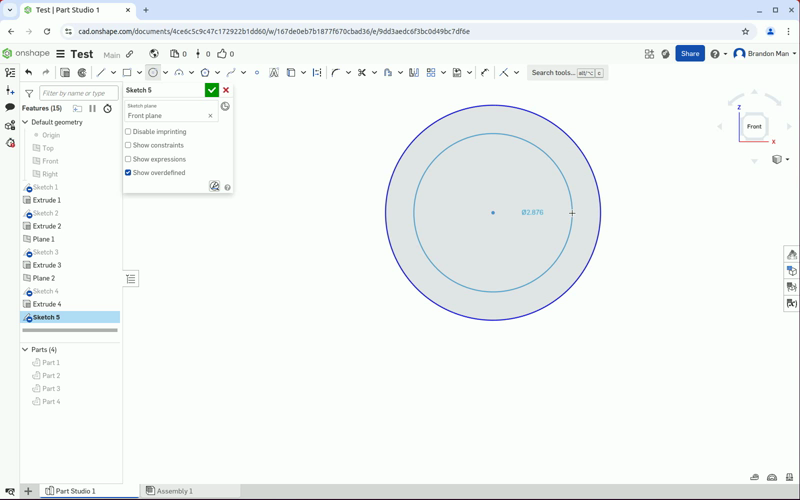
click(572, 212)
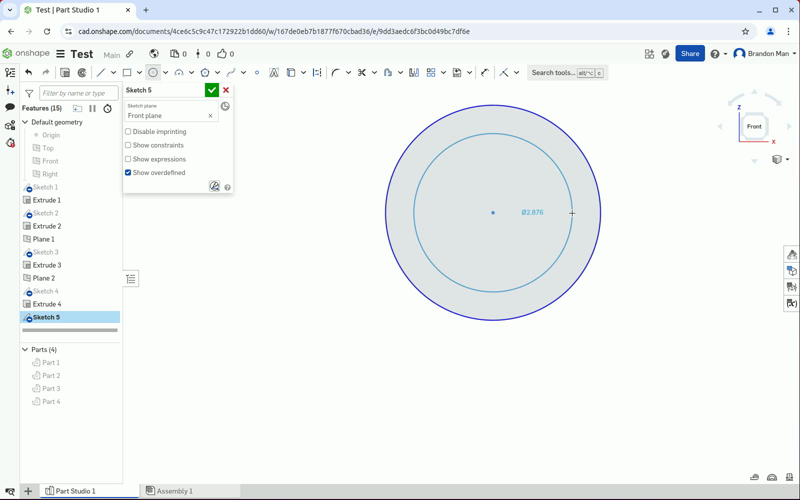
scroll(-6)
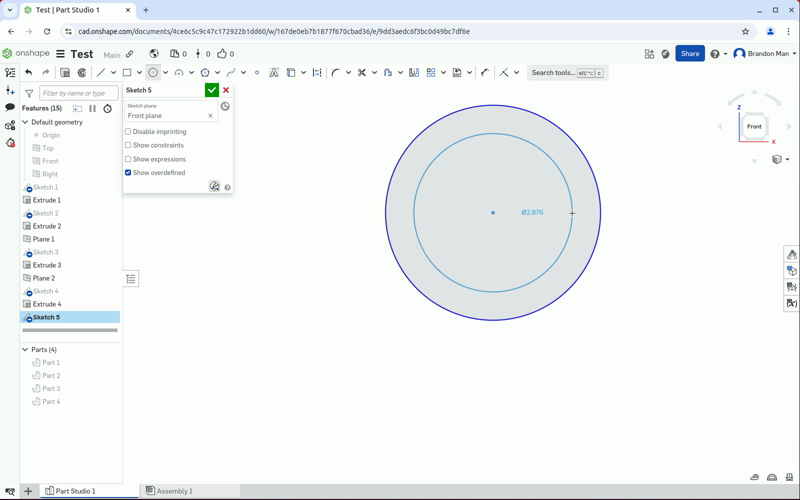
scroll(-6)
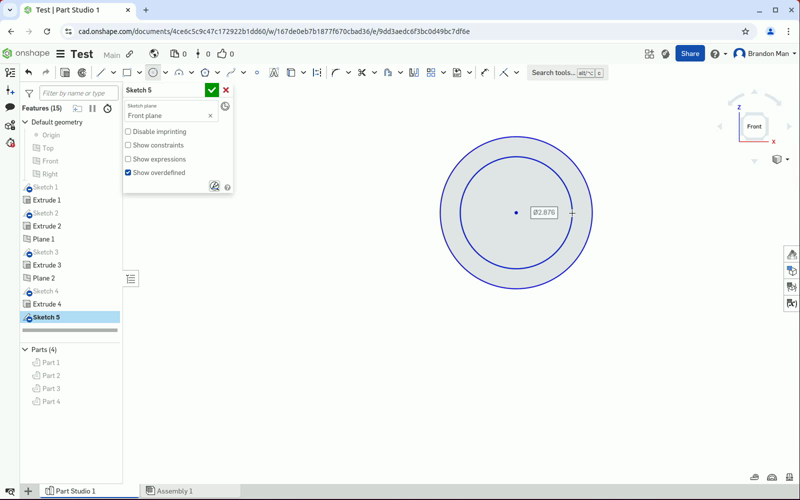
scroll(-6)
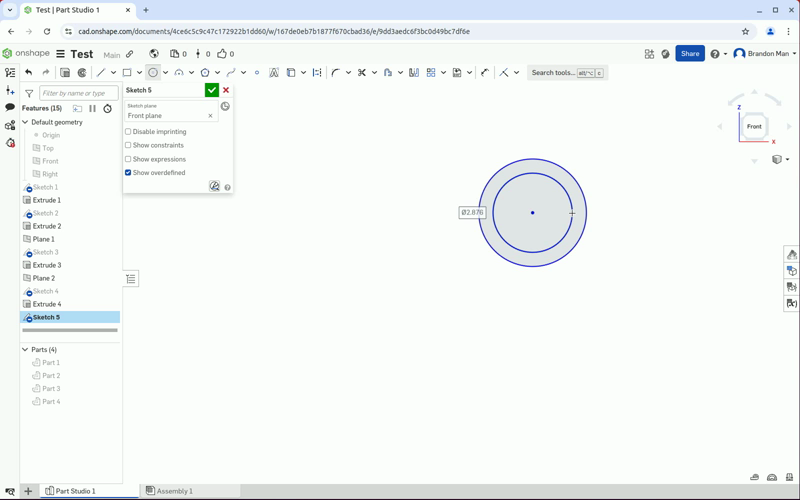
scroll(-6)
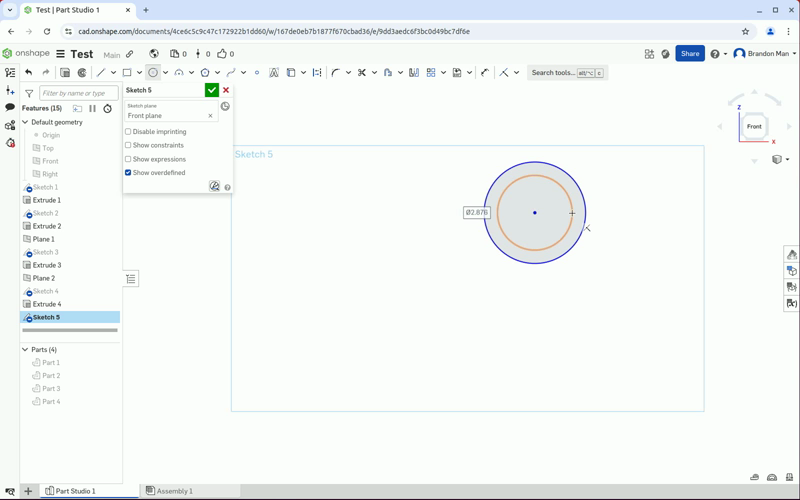
scroll(-6)
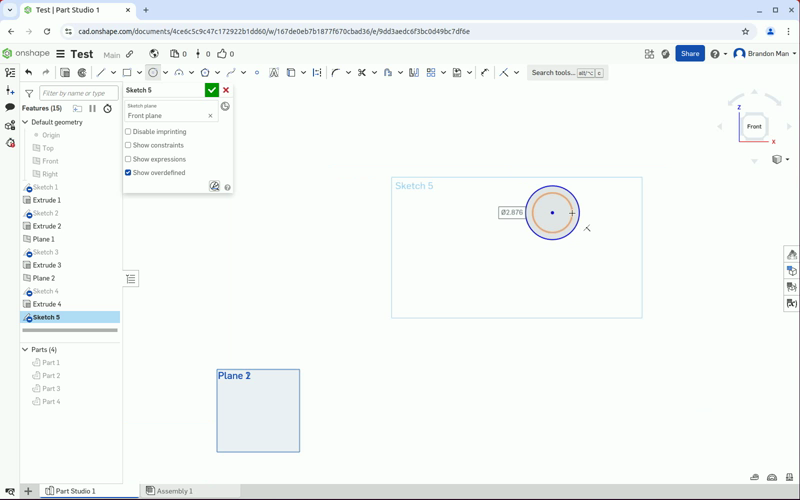
scroll(-6)
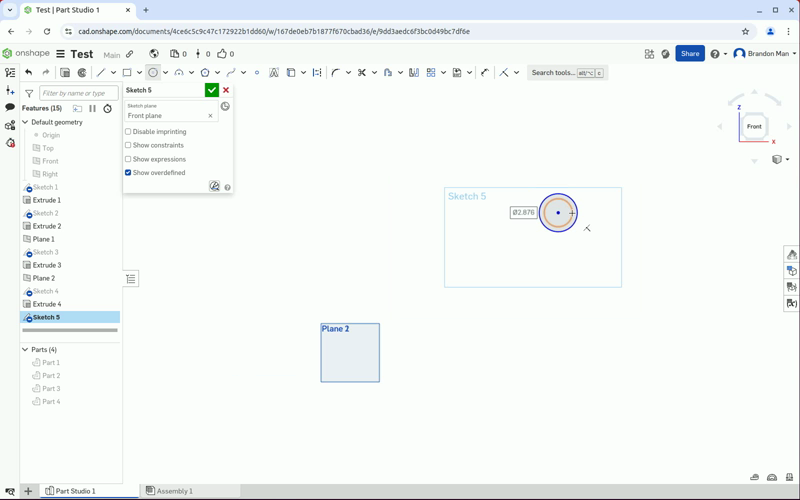
scroll(-6)
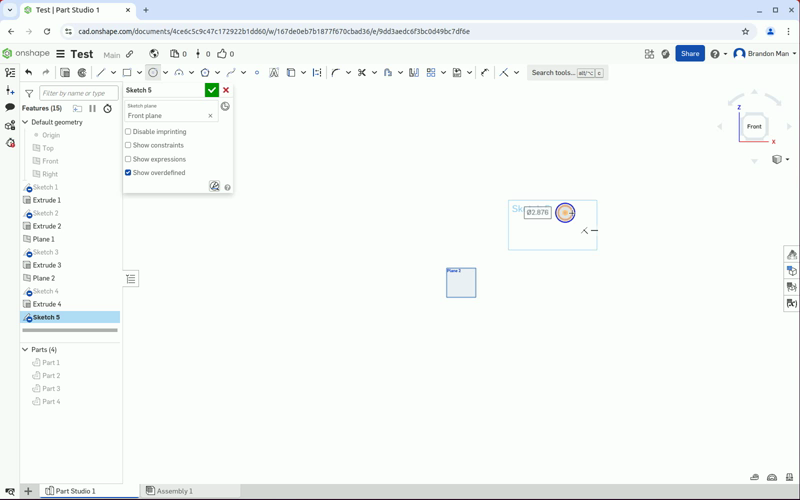
key(esc)
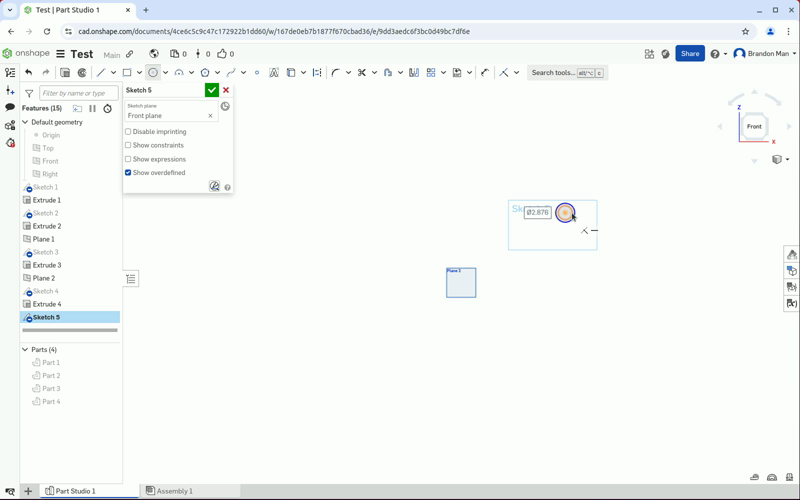
mouse_move(557, 215)
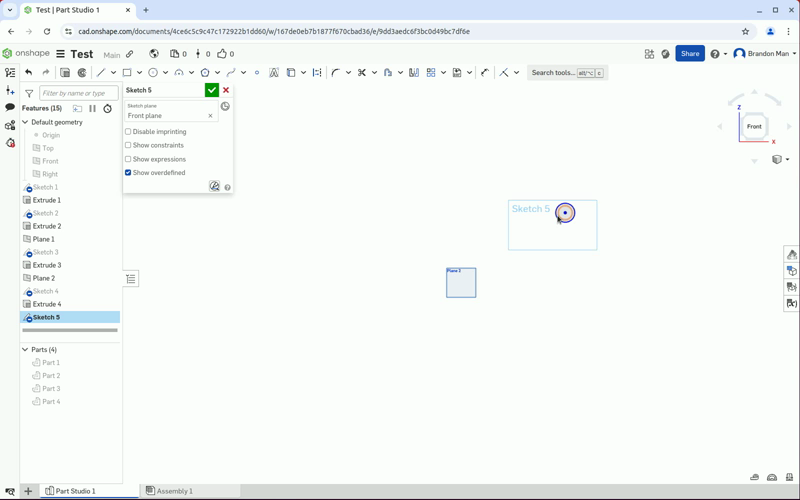
scroll(6)
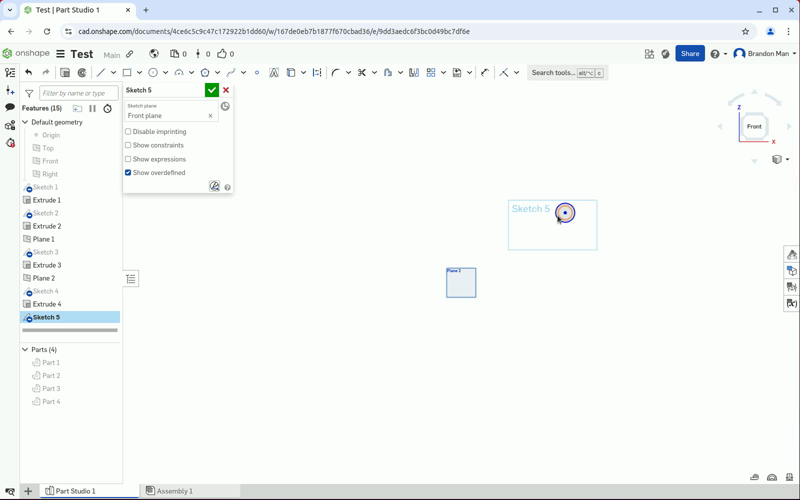
scroll(6)
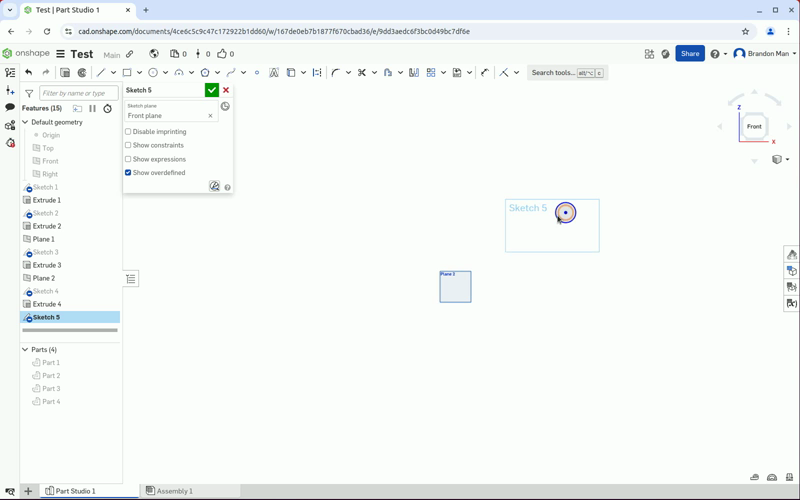
scroll(6)
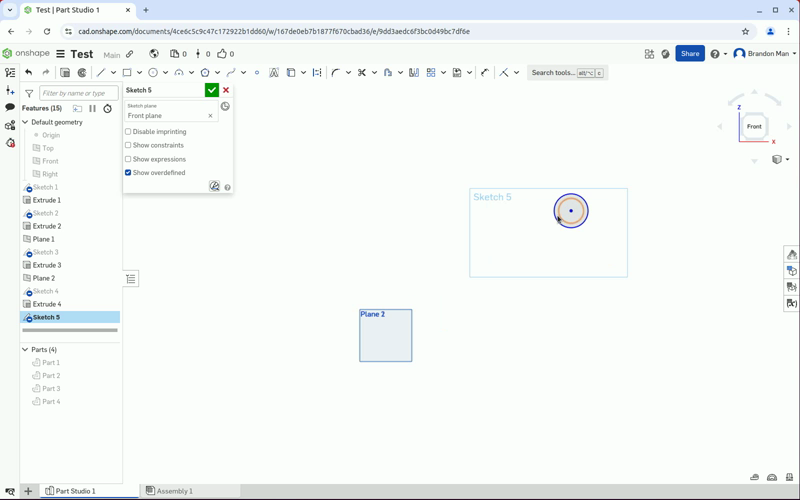
scroll(6)
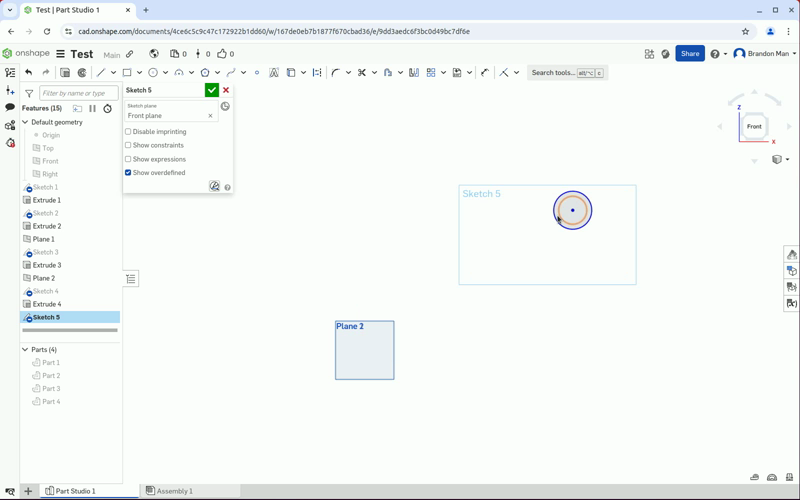
scroll(6)
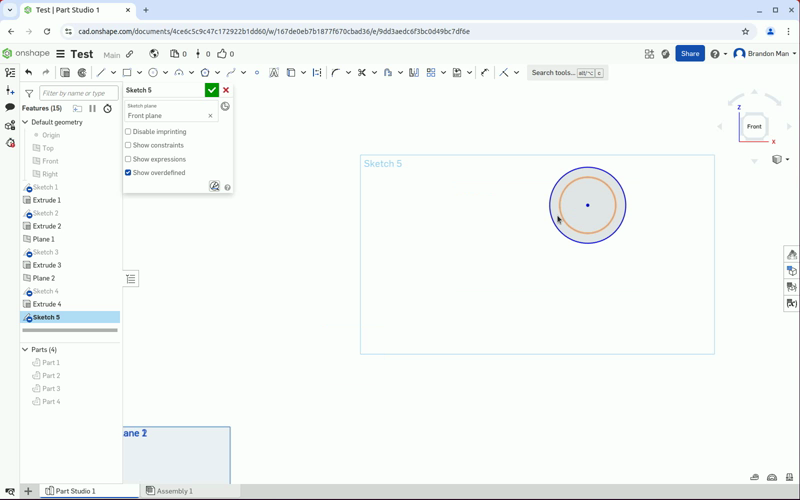
scroll(6)
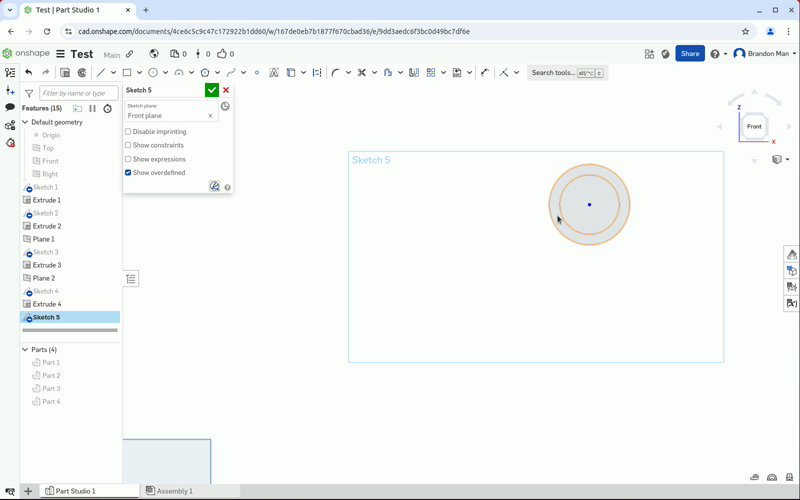
scroll(6)
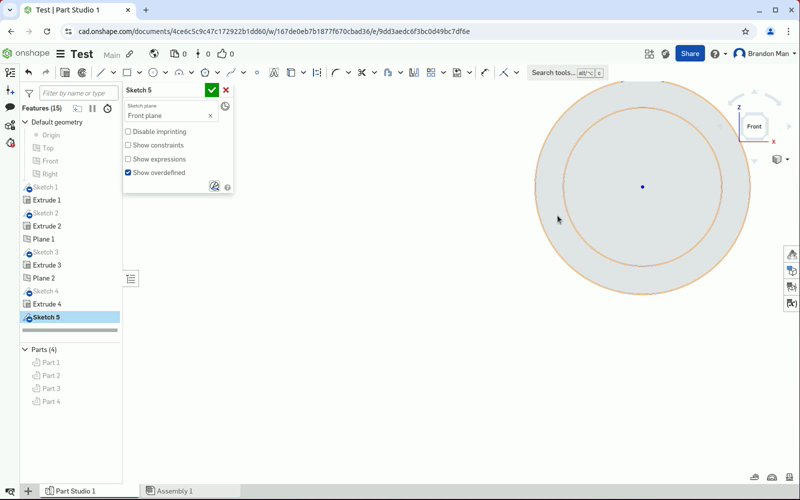
click(557, 215)
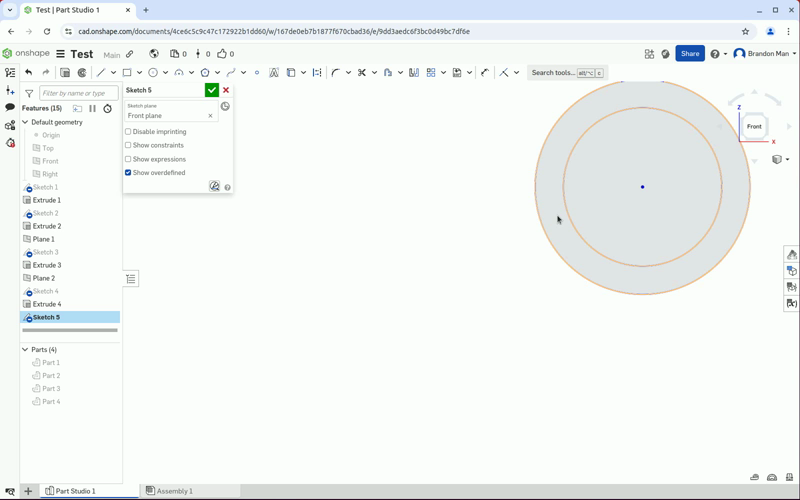
scroll(-6)
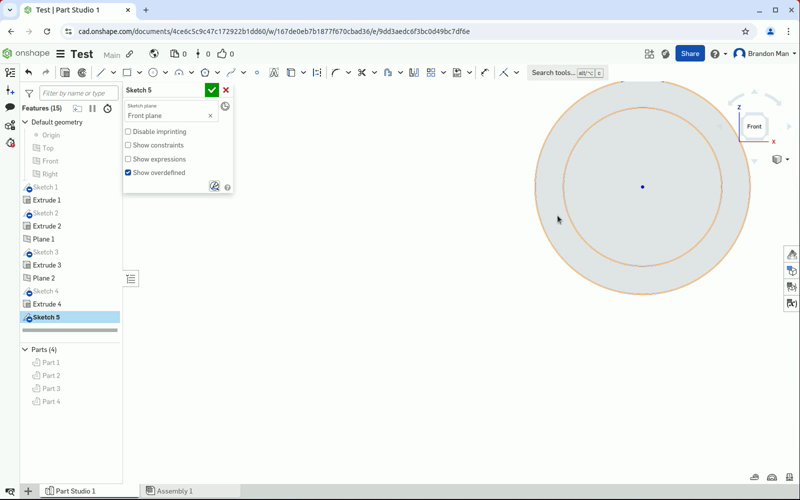
scroll(-6)
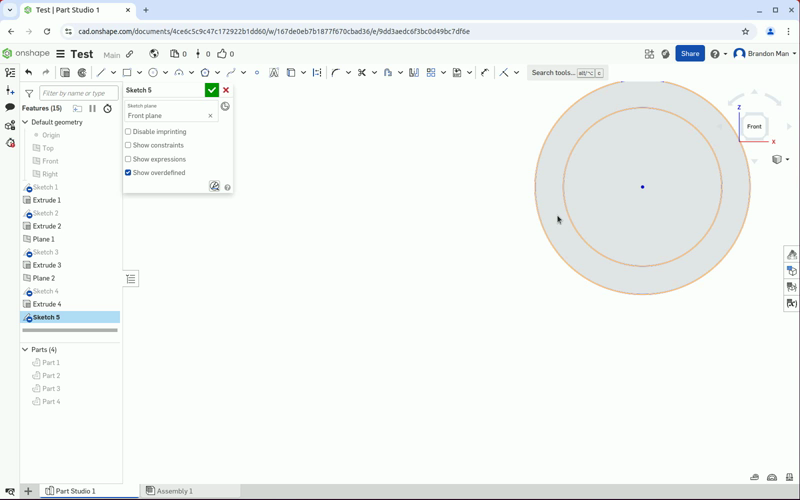
scroll(-6)
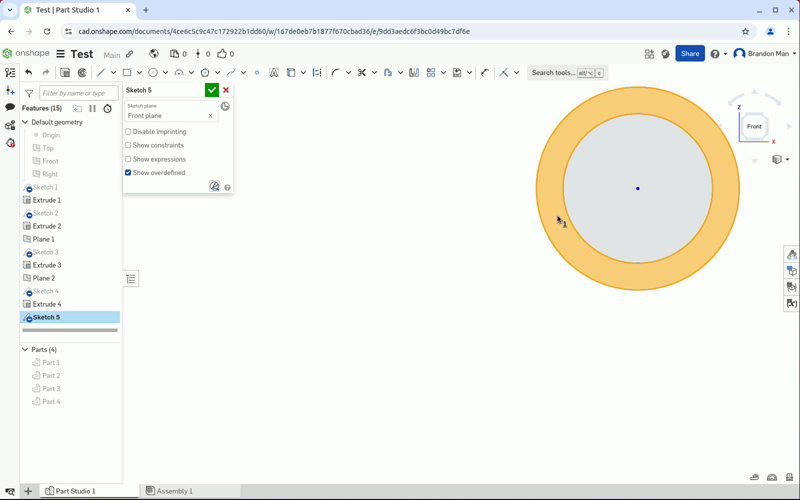
scroll(-6)
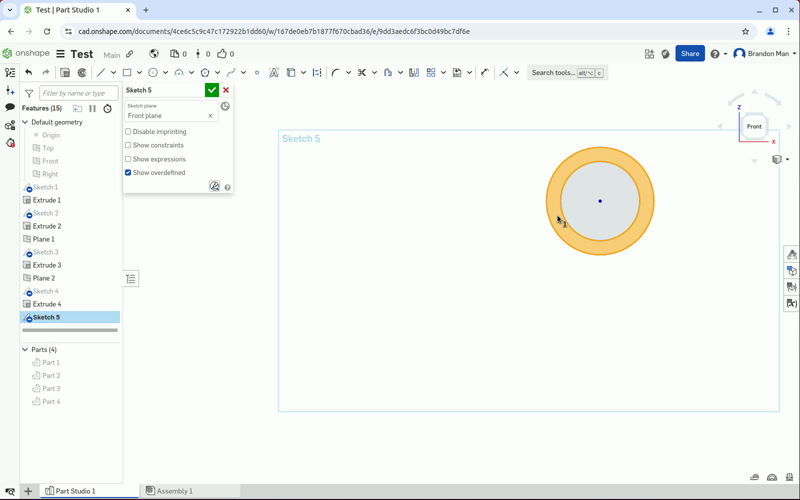
scroll(-6)
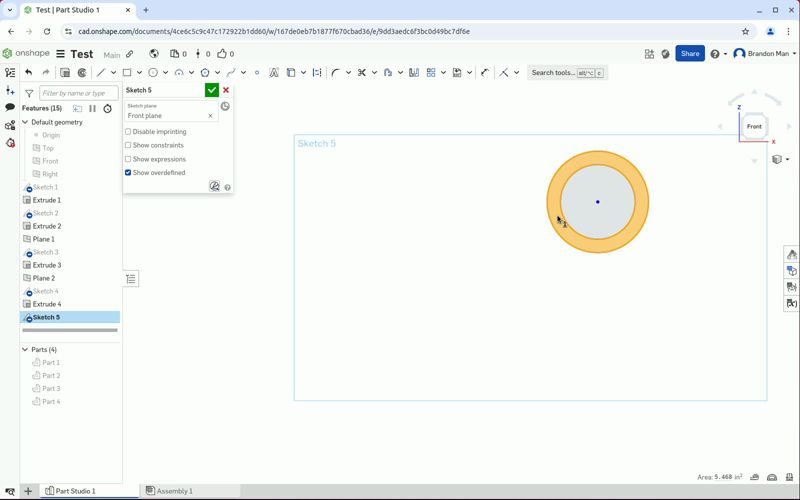
scroll(-6)
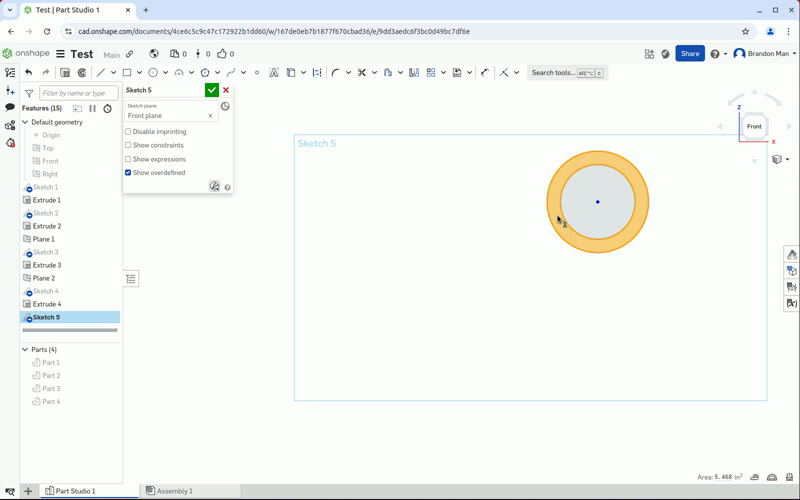
scroll(-6)
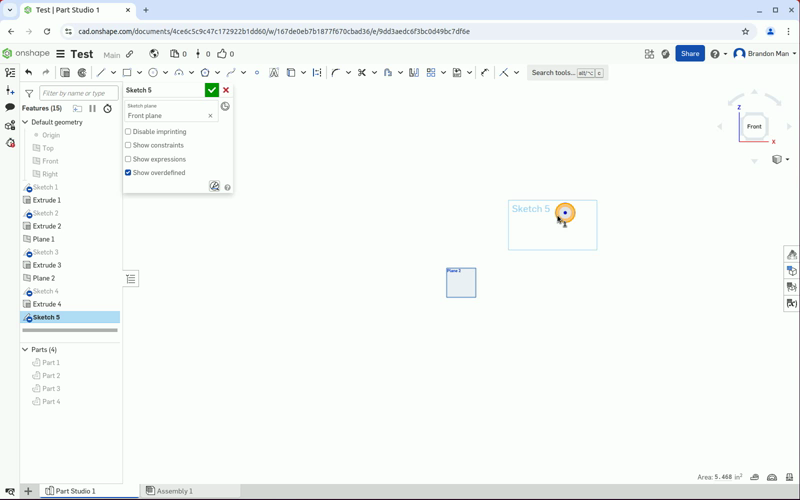
mouse_move(73, 352)
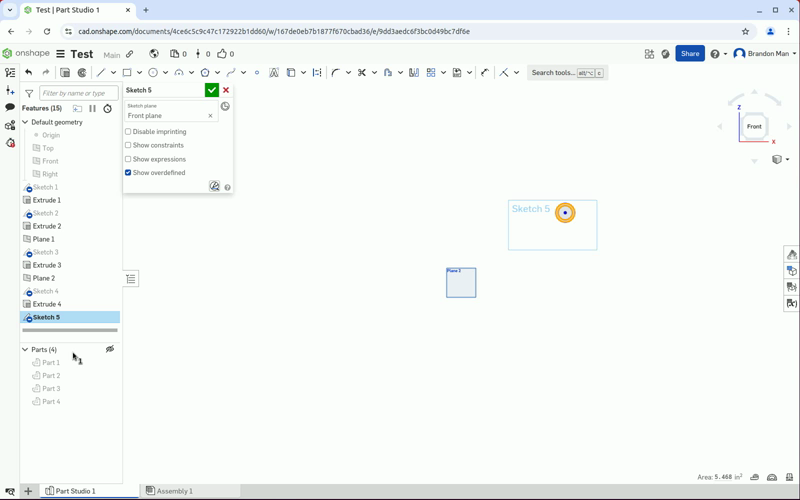
key(shift+y)
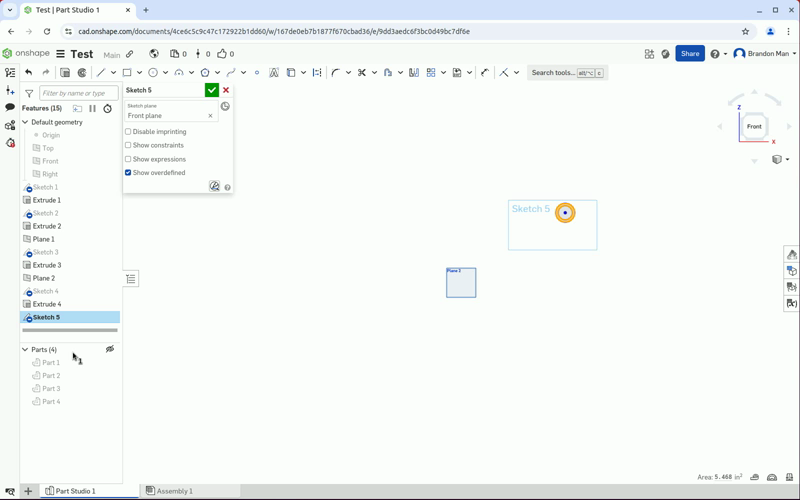
key(shift+e)
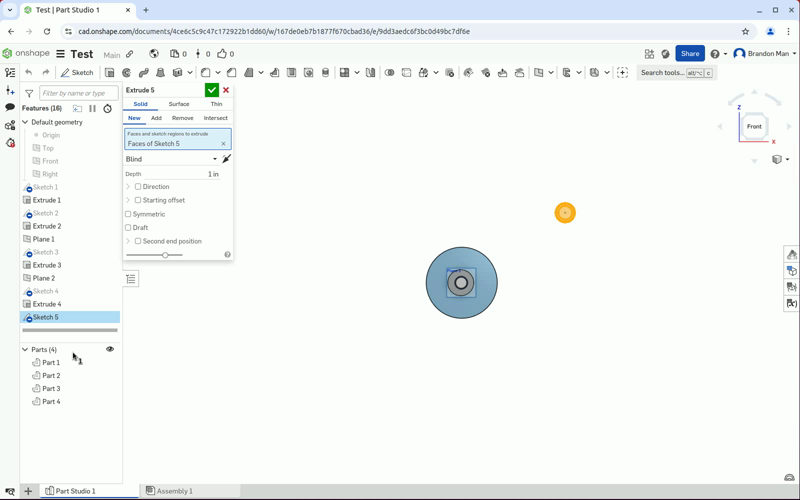
mouse_move(143, 106)
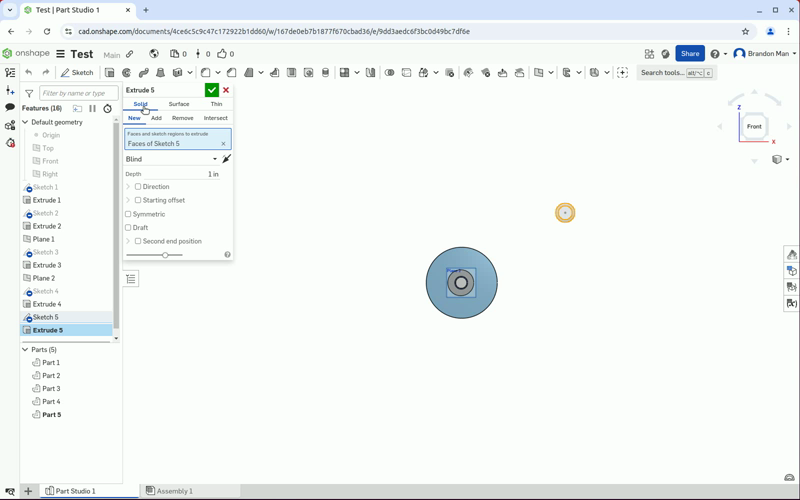
click(143, 106)
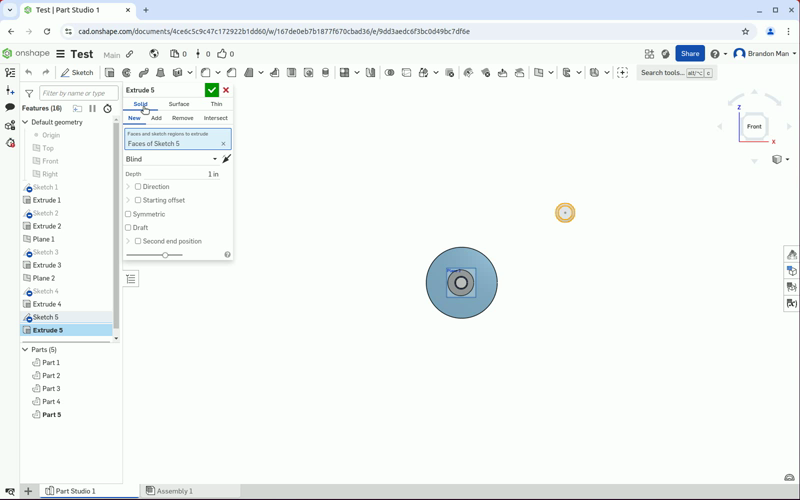
mouse_move(137, 120)
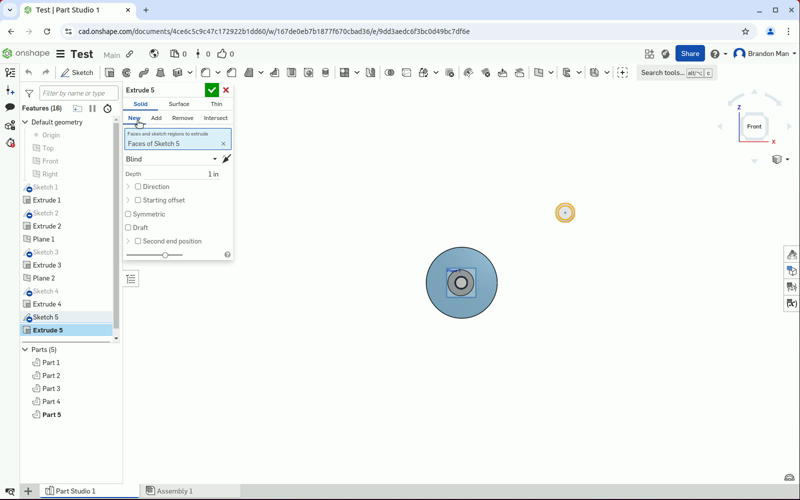
click(137, 120)
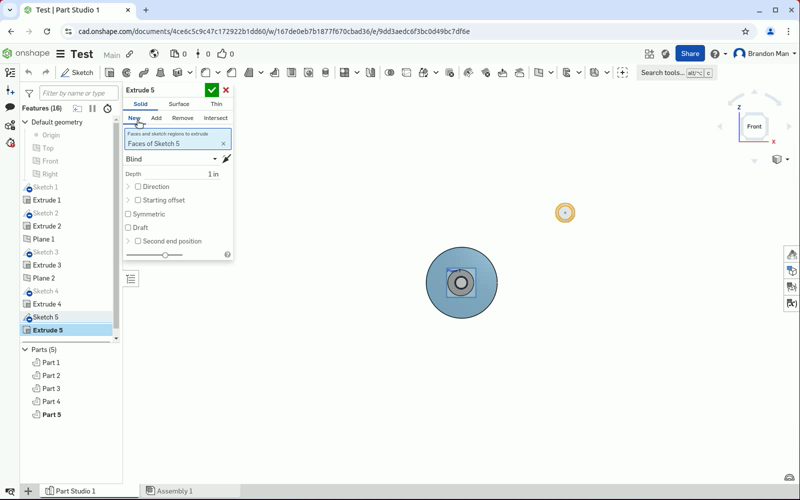
key(tab, 4)
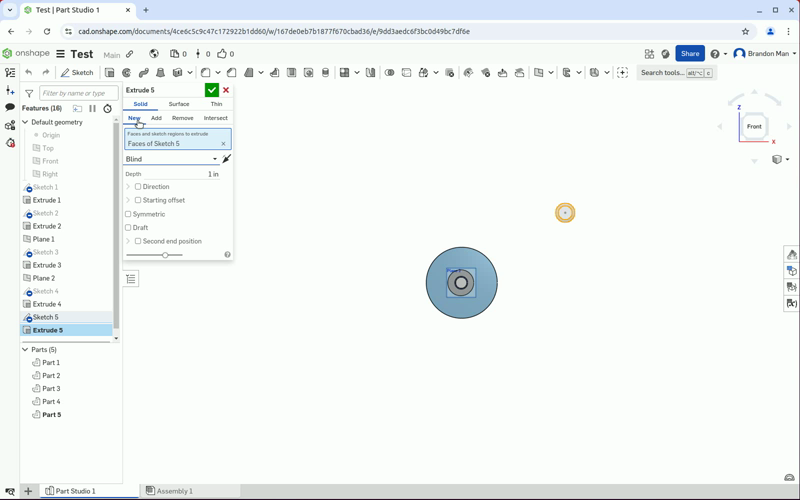
text(0.481)
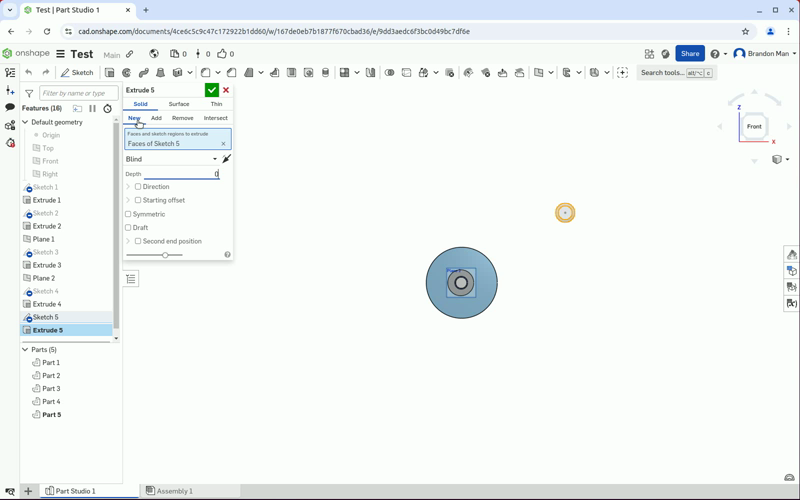
key(enter)
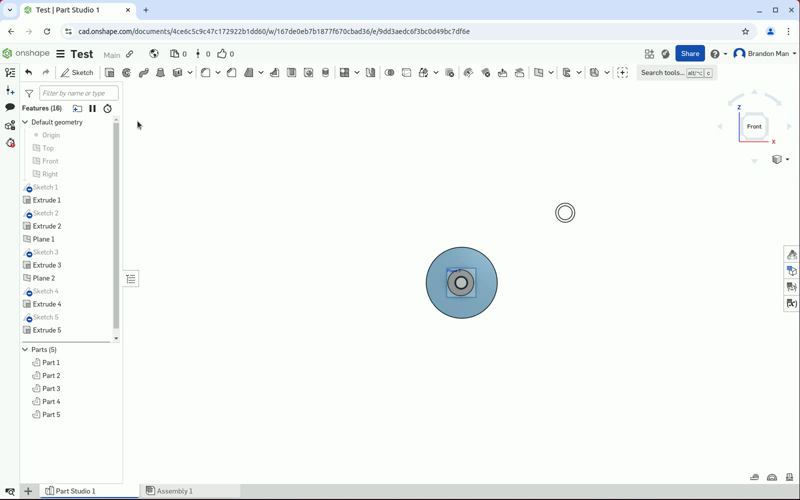
key(shift+h)
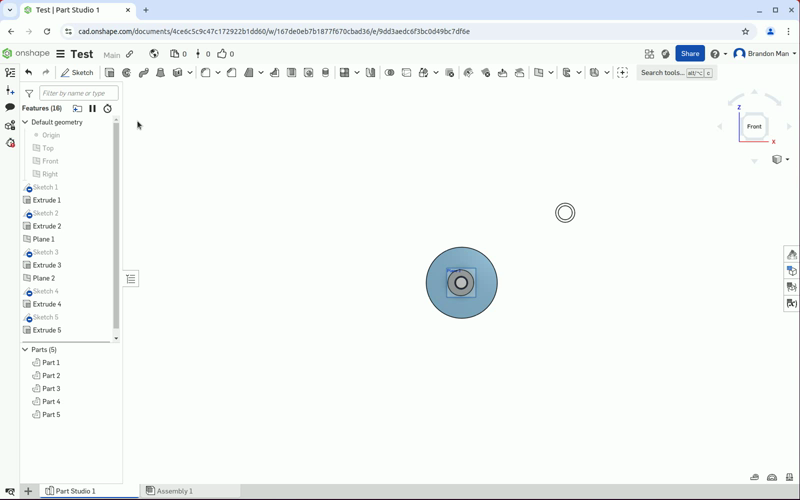
key(shift+h)
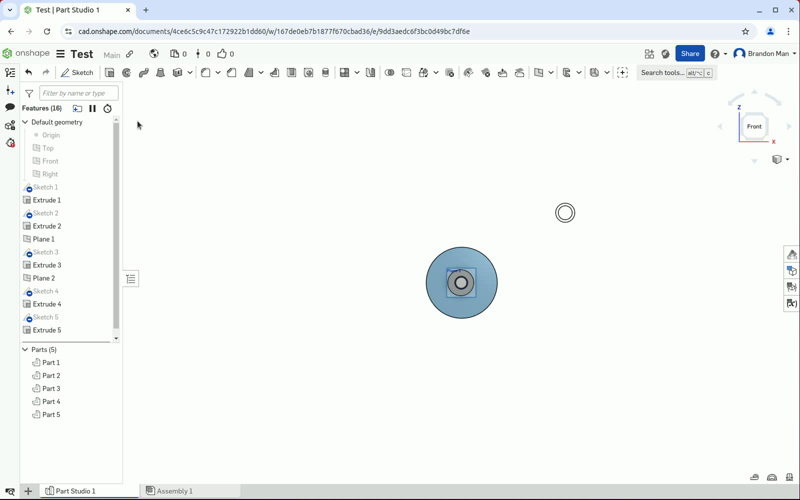
key(shift+7)
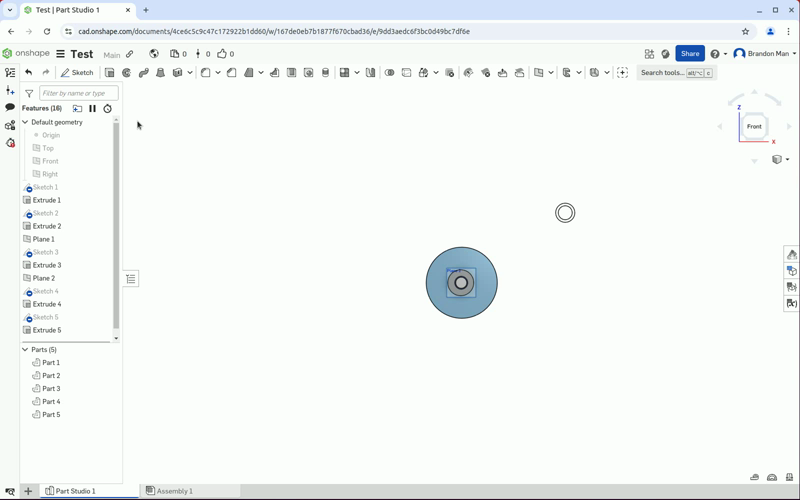
key(left, 2)
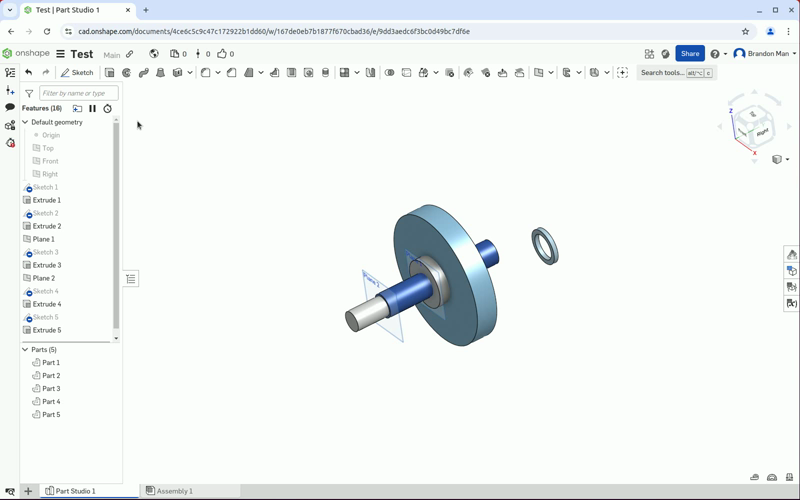
key(down, 2)
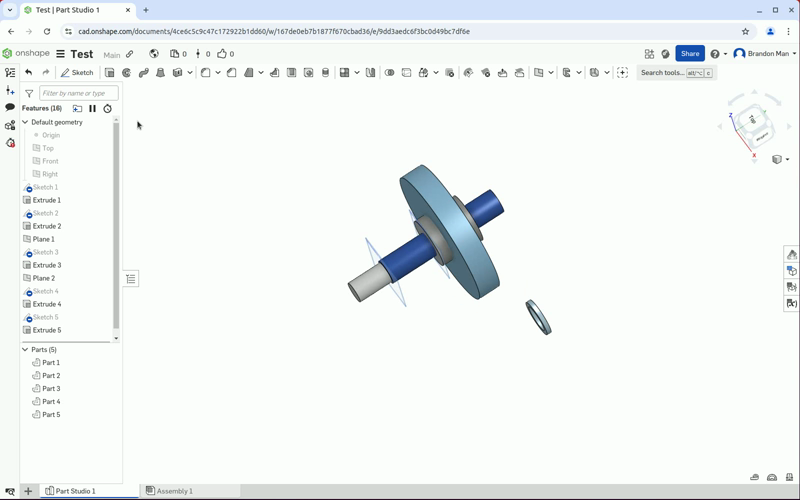
key(up, 2)
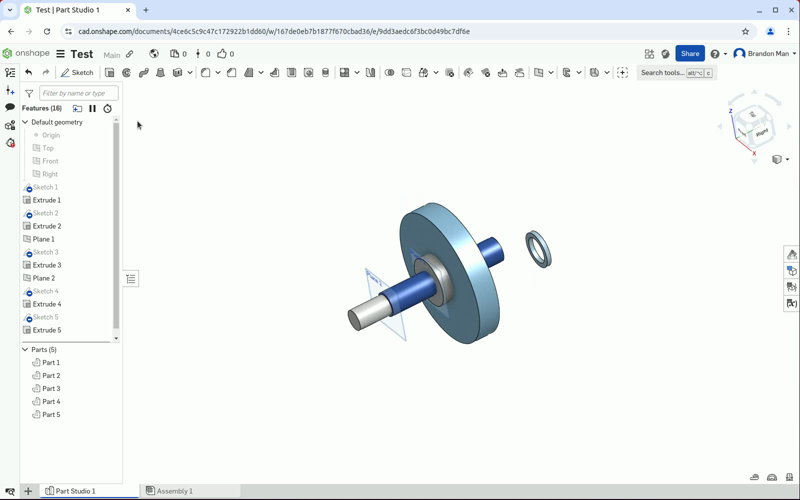
key(right, 2)
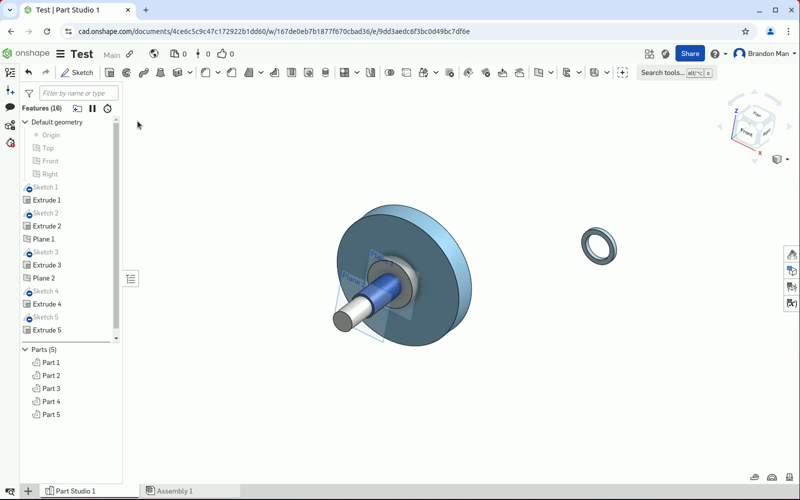
mouse_move(69, 189)
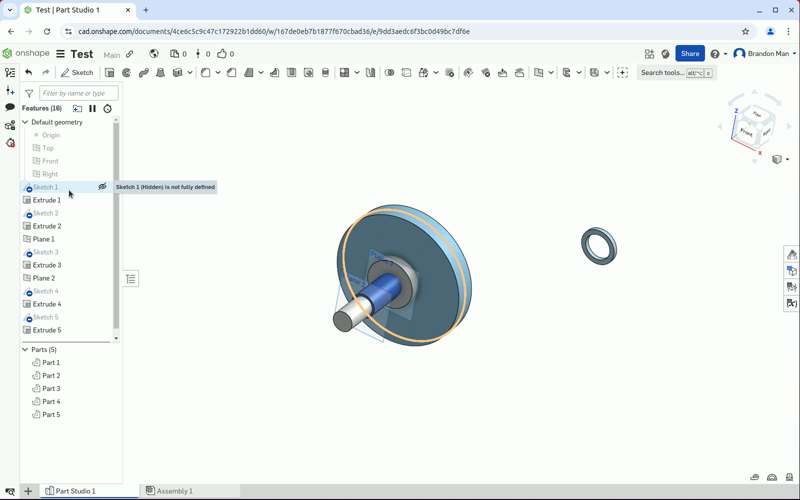
click(69, 189)